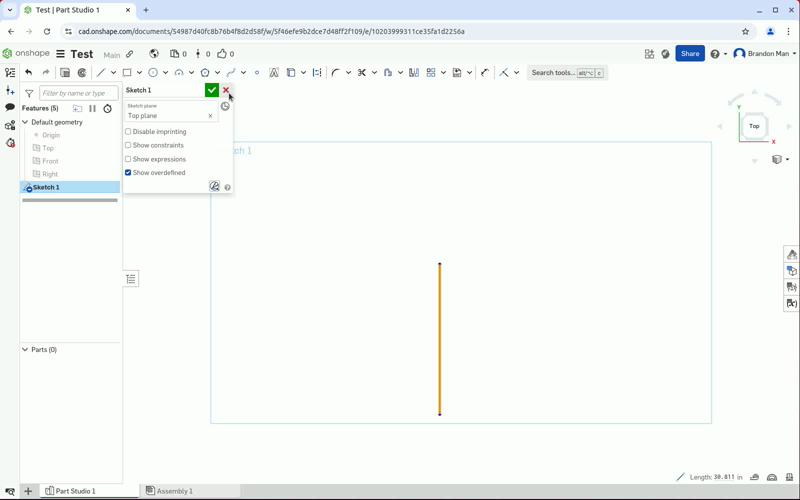
key(shift+h)
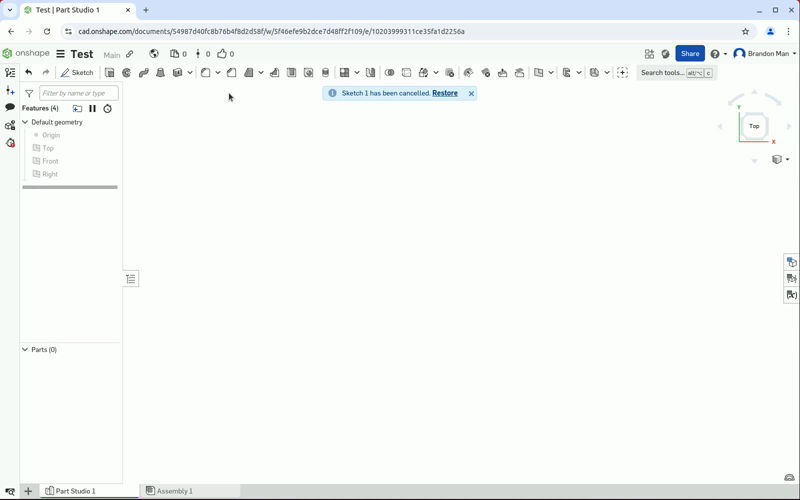
mouse_move(73, 352)
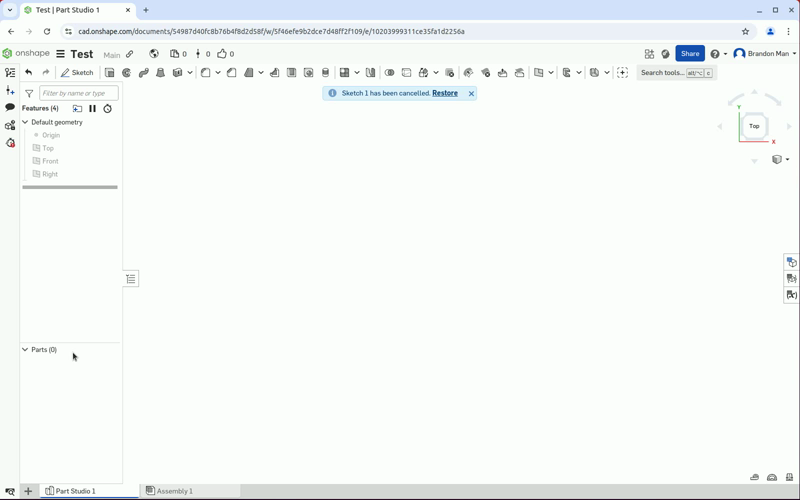
key(y)
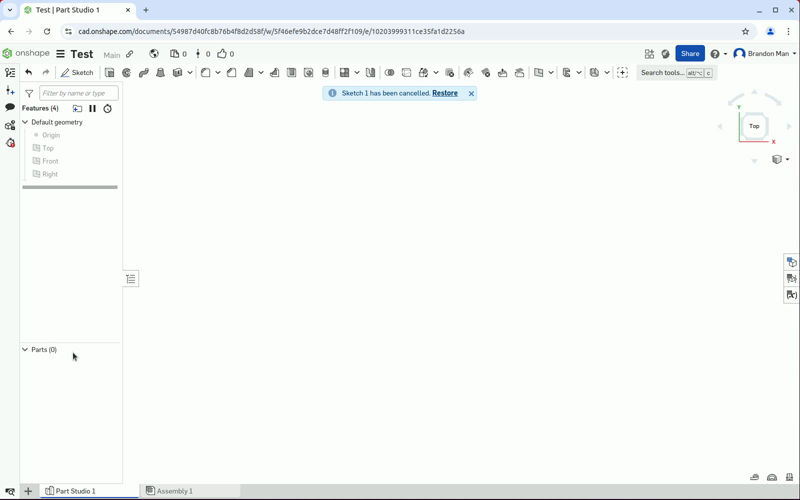
key(shift+p)
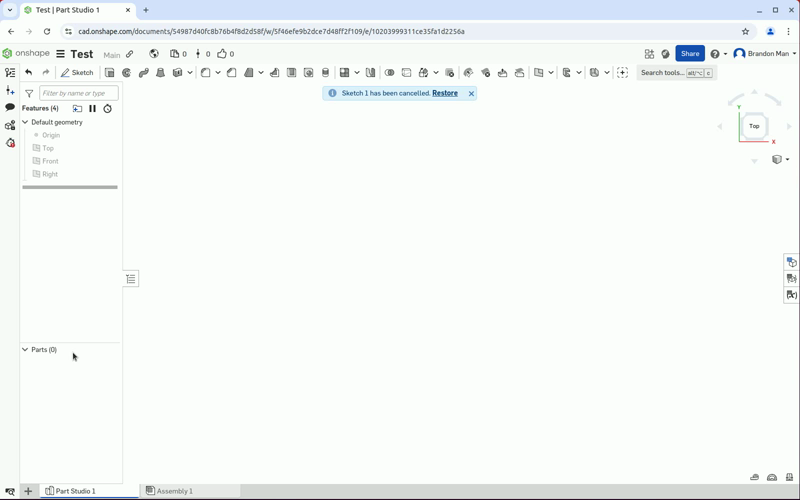
key(space)
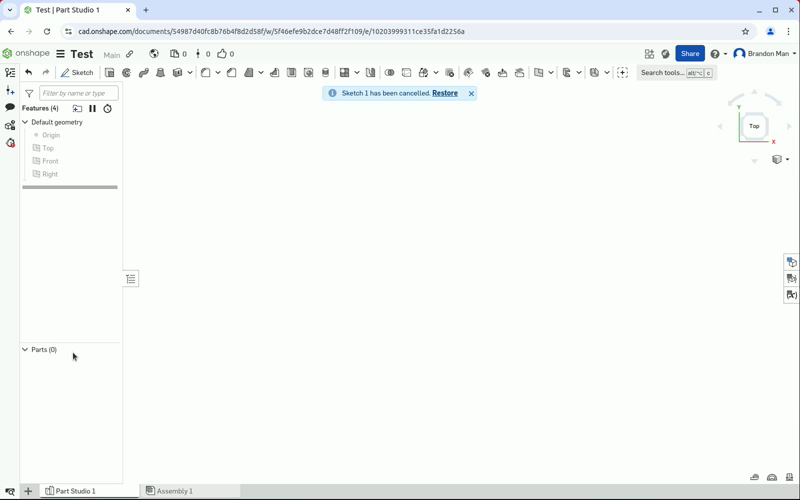
key_down(shift)
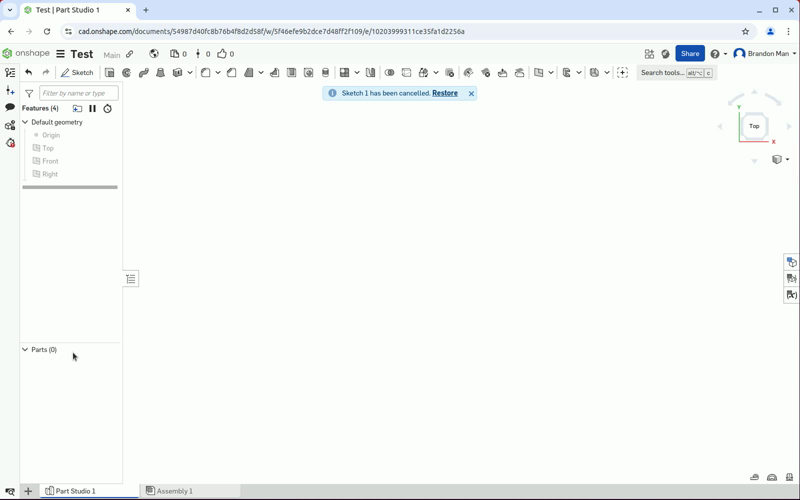
key(up)
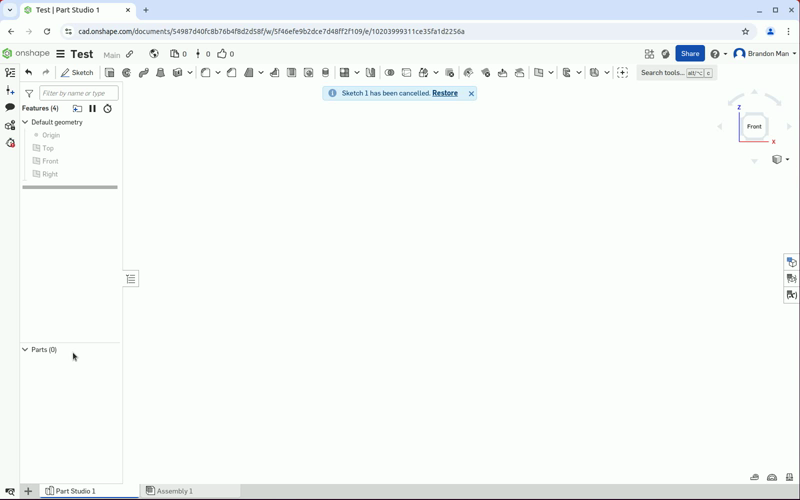
key_up(shift)
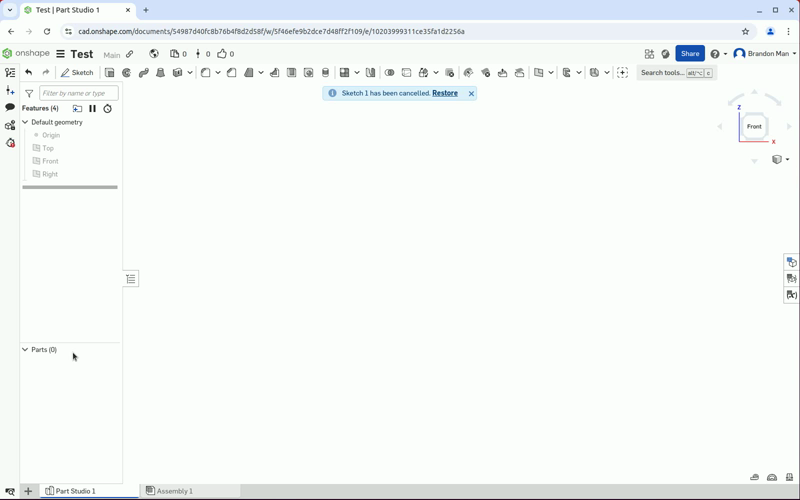
mouse_move(73, 352)
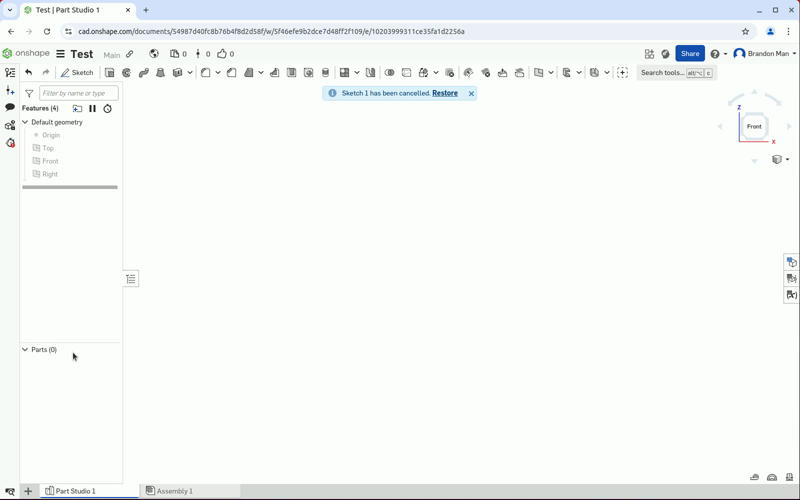
key(shift+y)
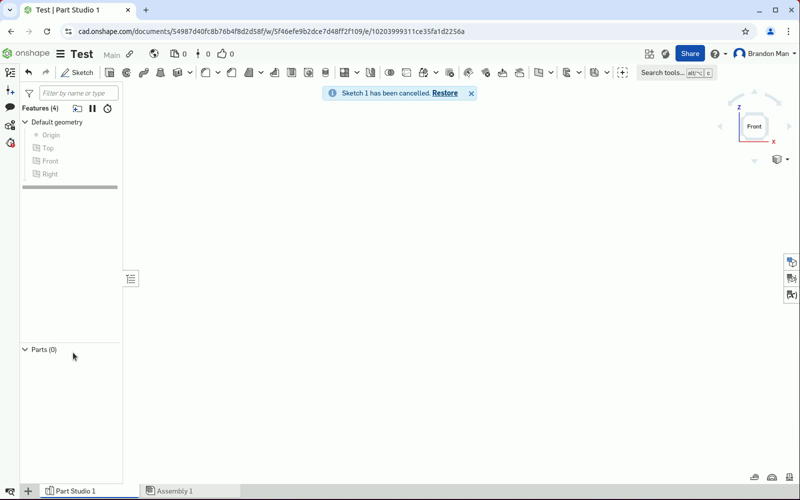
key(shift+s)
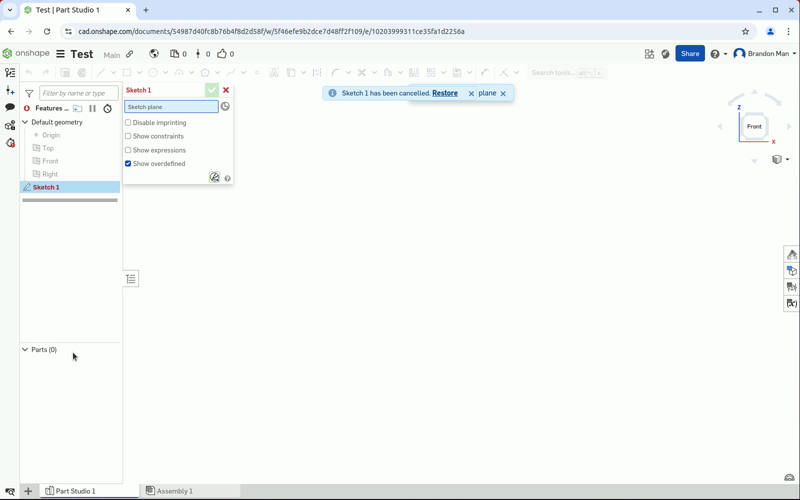
mouse_move(73, 163)
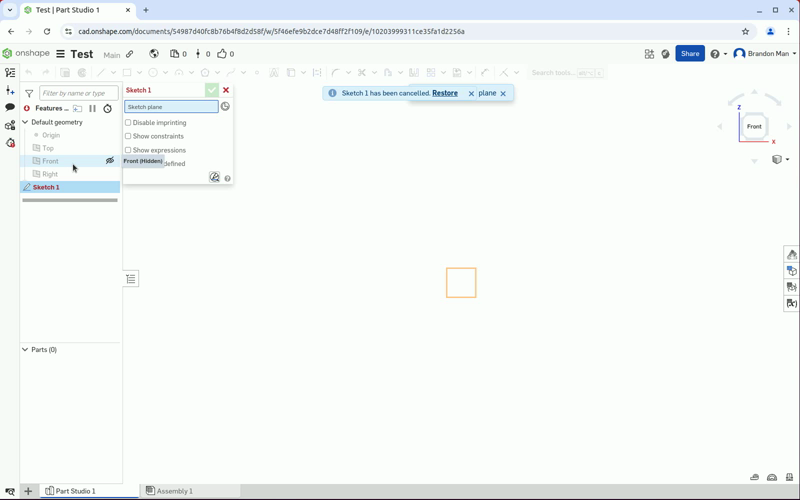
click(73, 163)
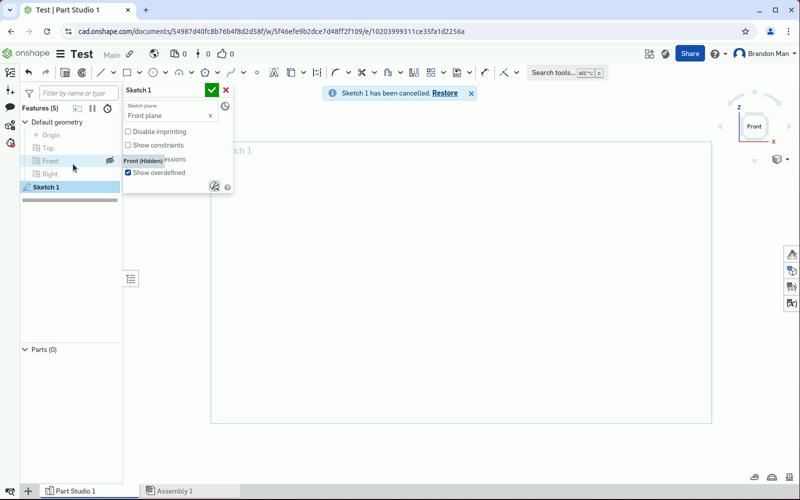
mouse_move(73, 352)
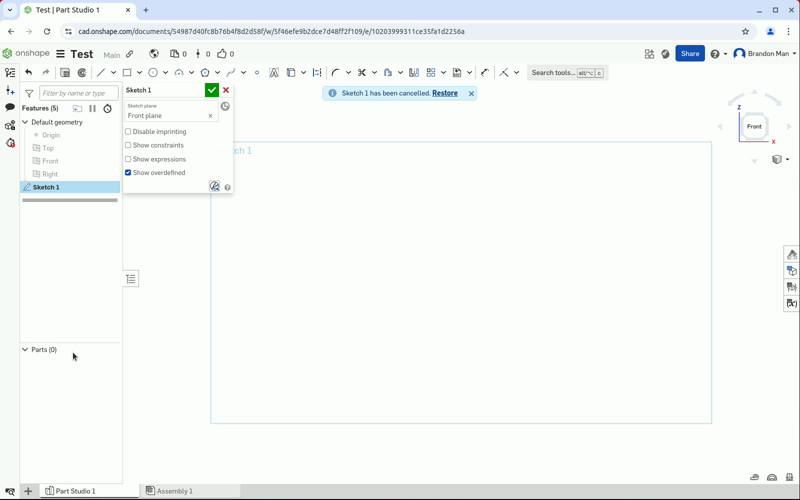
key(y)
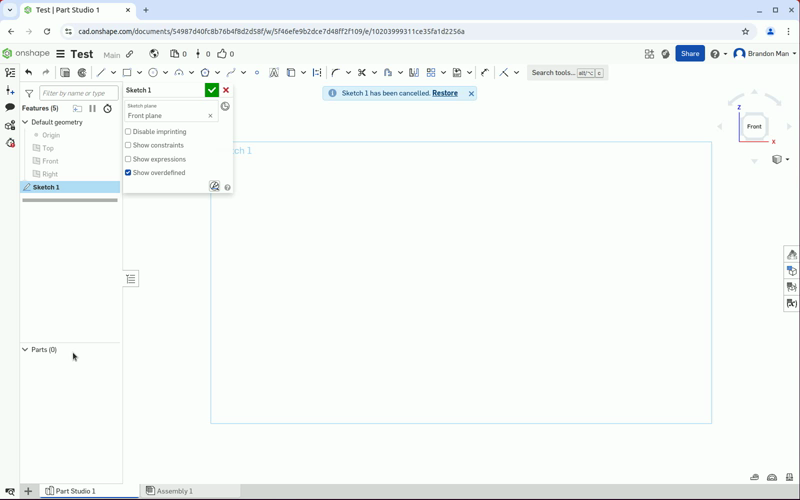
key(c)
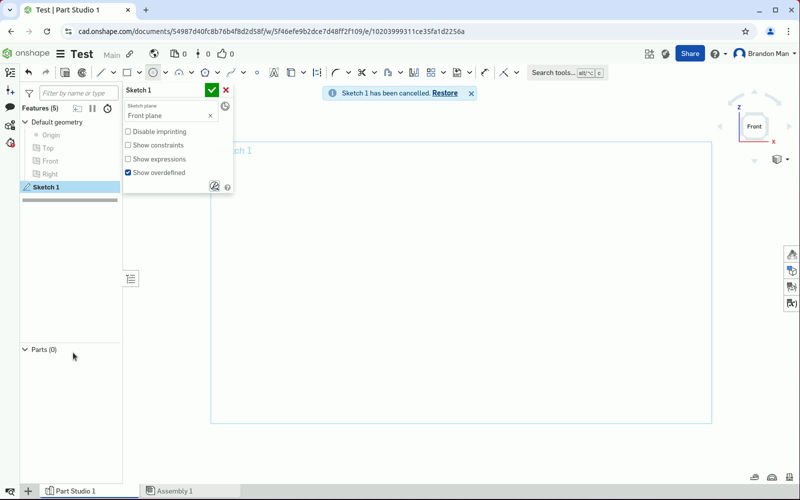
key_down(shift)
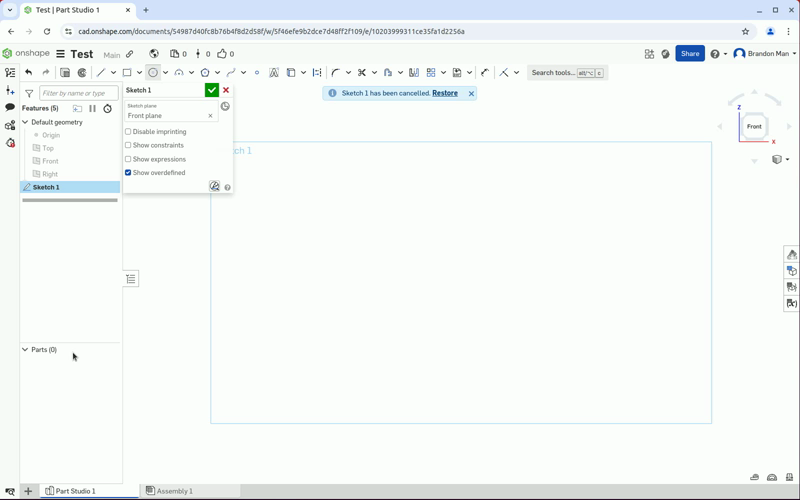
mouse_move(460, 183)
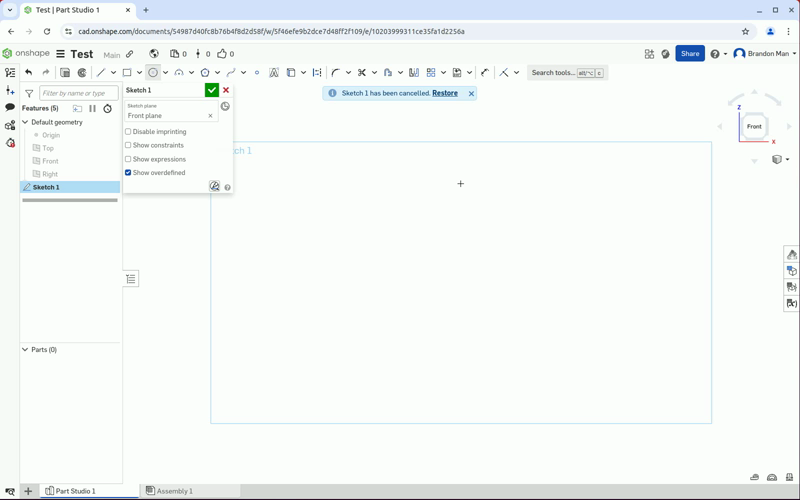
click(460, 183)
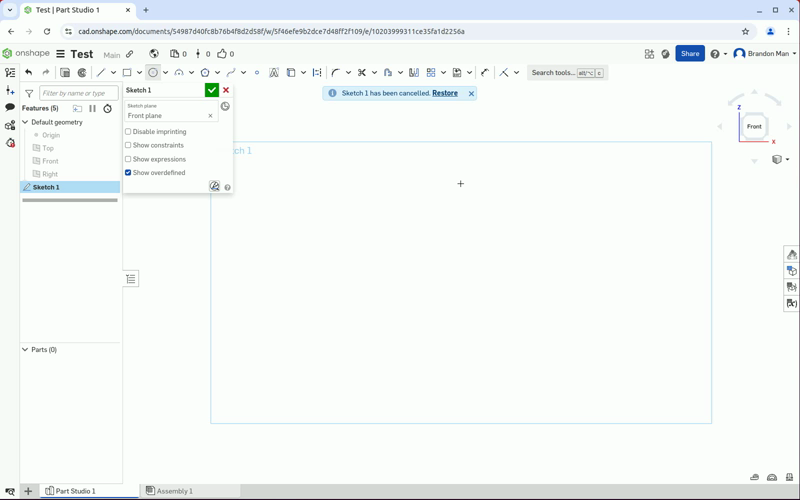
key_up(shift)
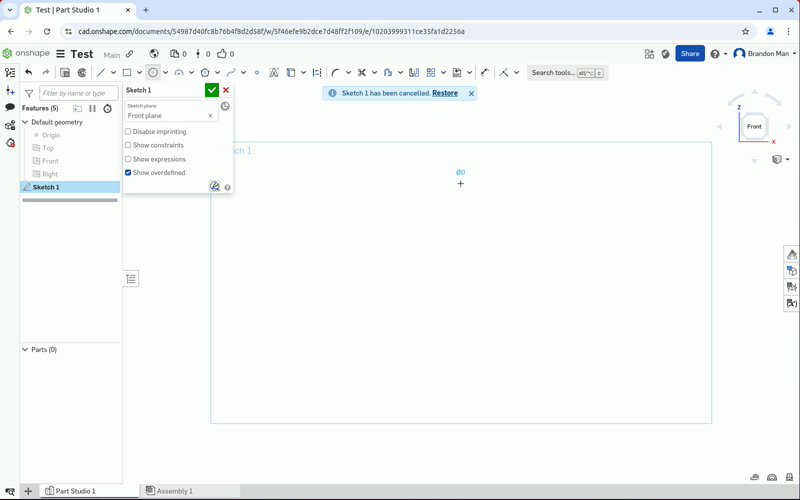
mouse_move(473, 183)
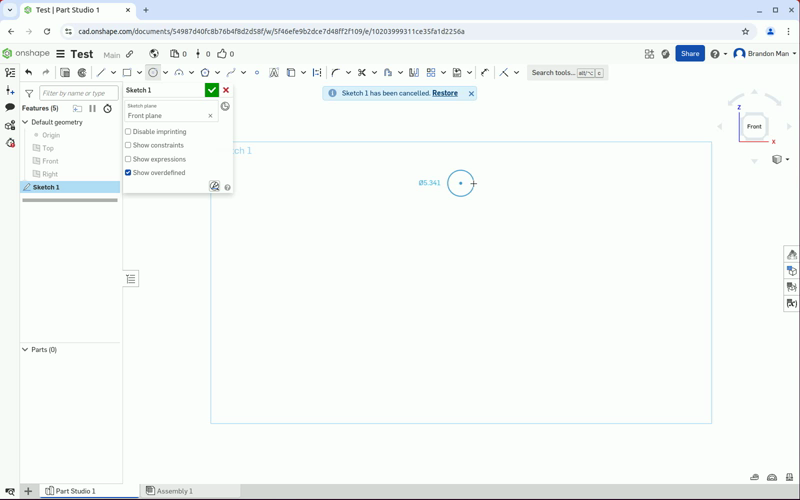
click(473, 183)
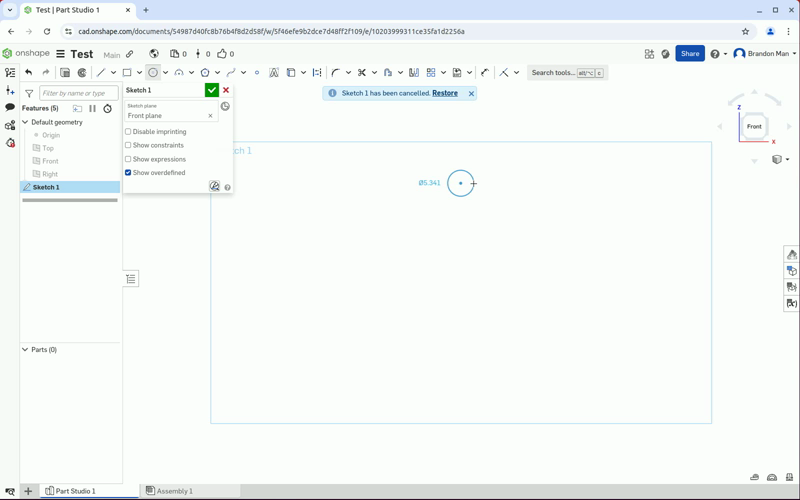
key(esc)
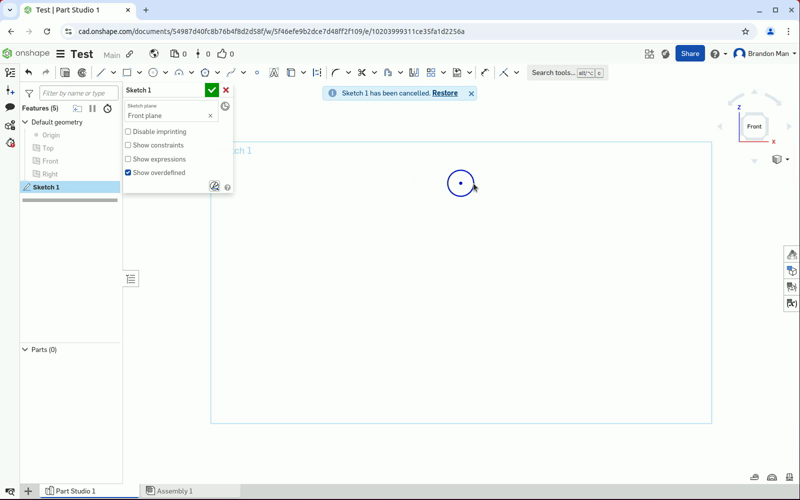
mouse_move(454, 181)
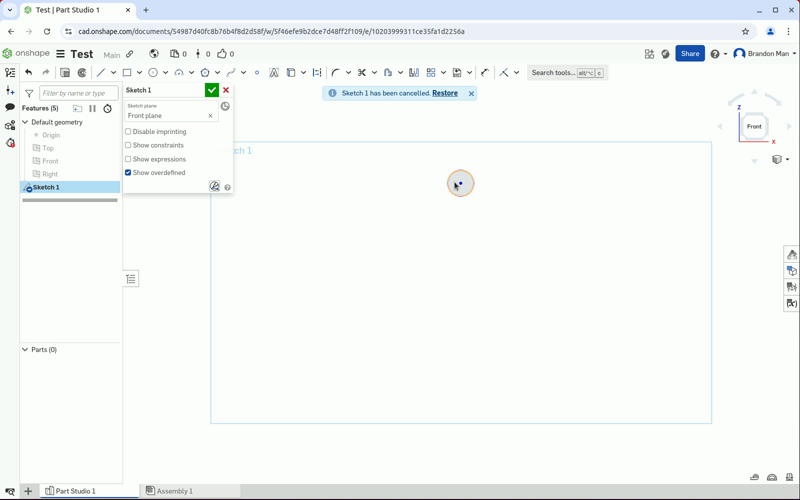
scroll(6)
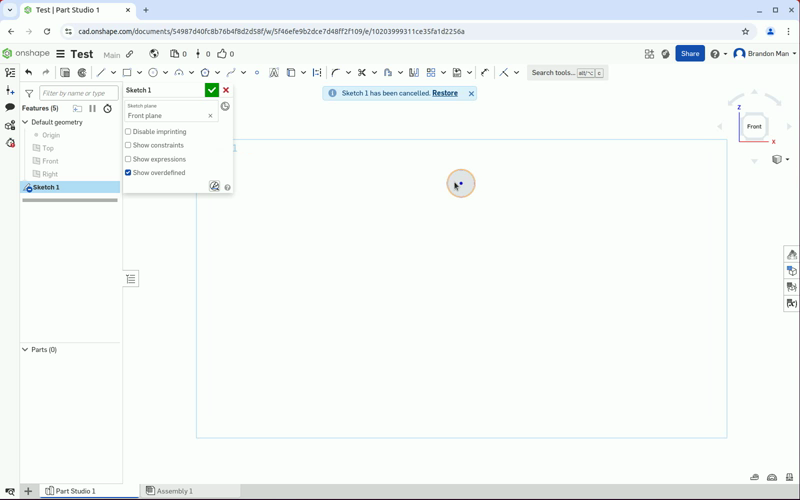
scroll(6)
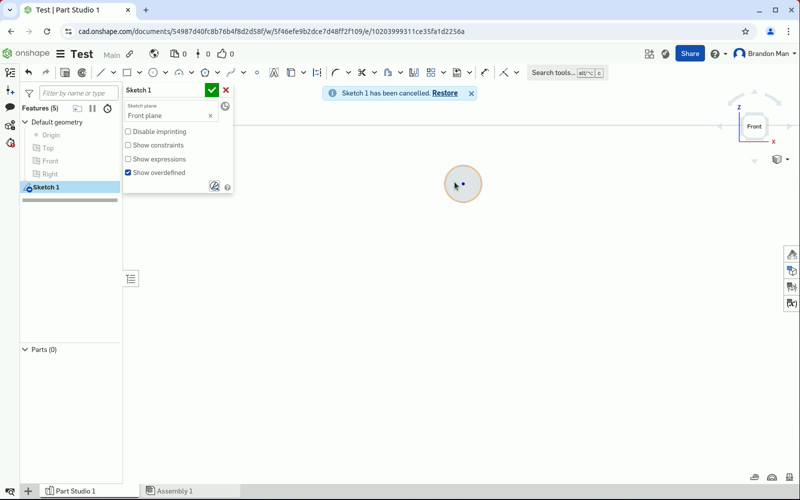
scroll(6)
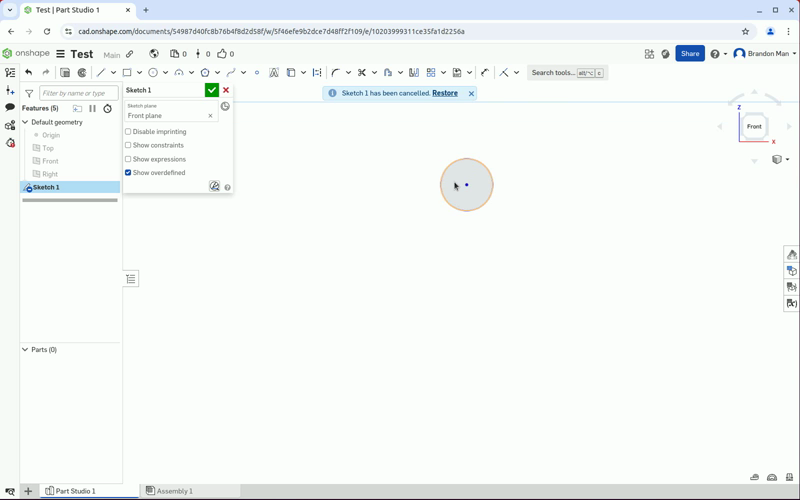
scroll(6)
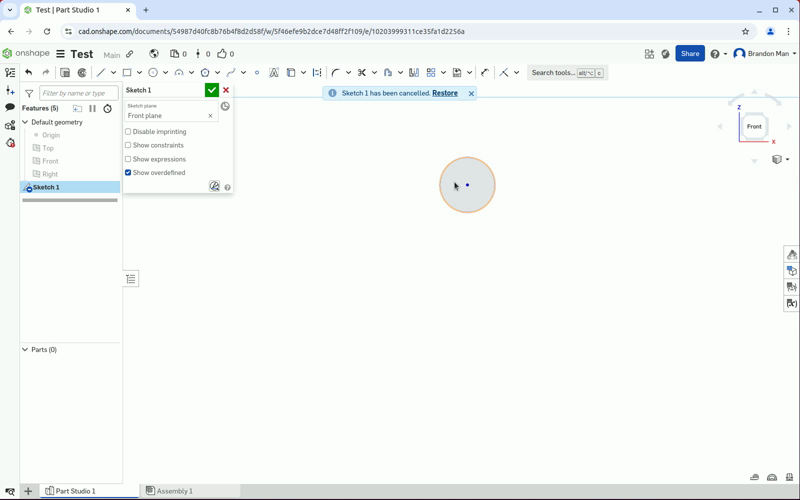
scroll(6)
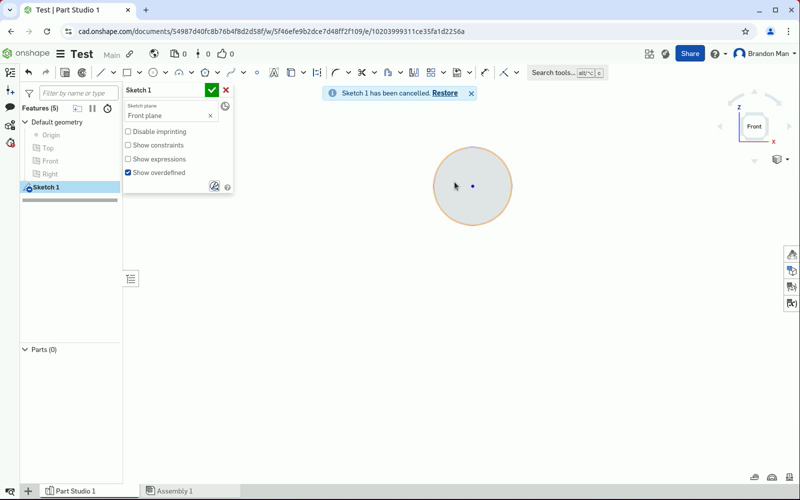
scroll(6)
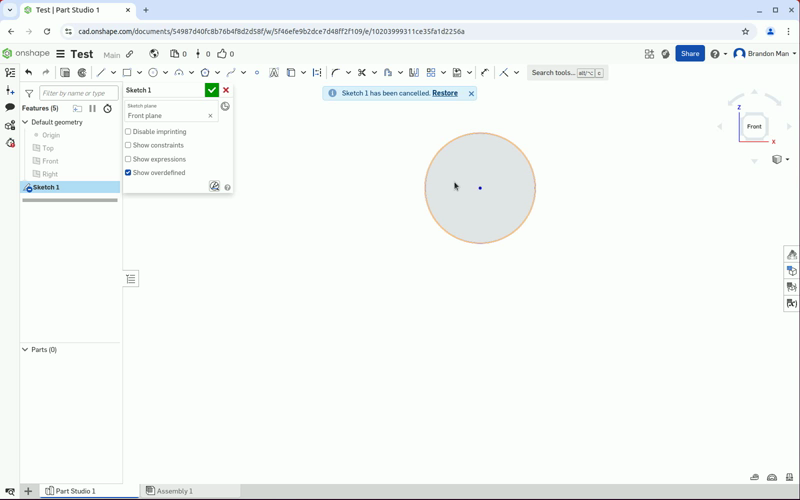
scroll(6)
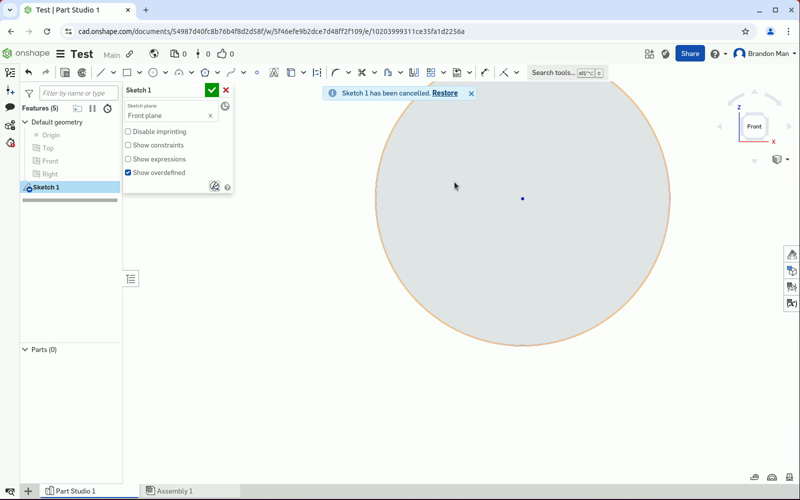
click(454, 181)
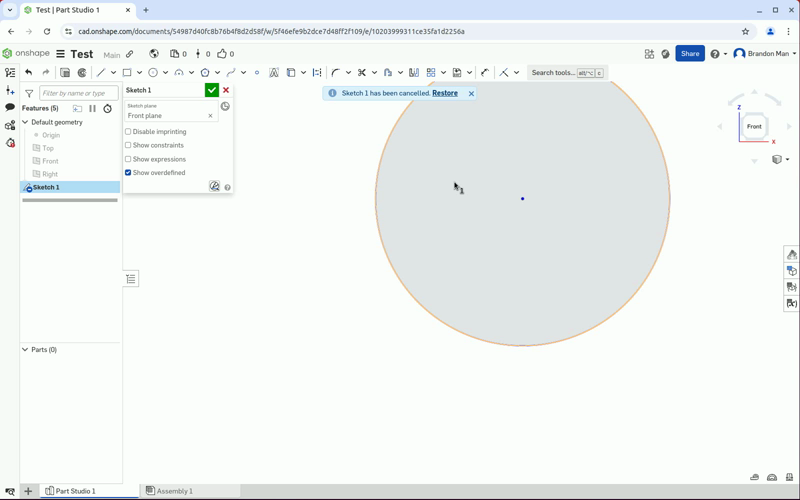
scroll(-6)
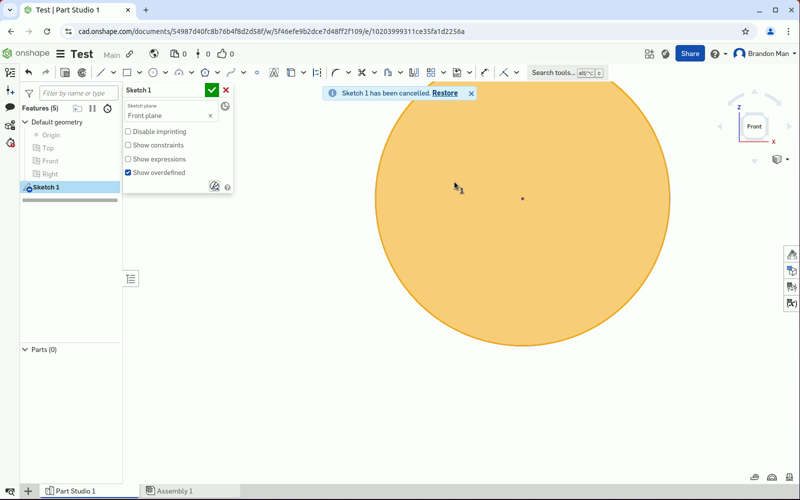
scroll(-6)
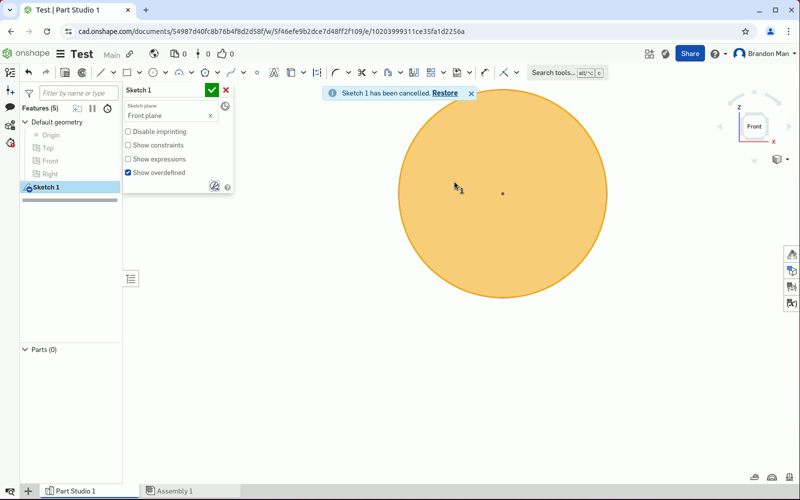
scroll(-6)
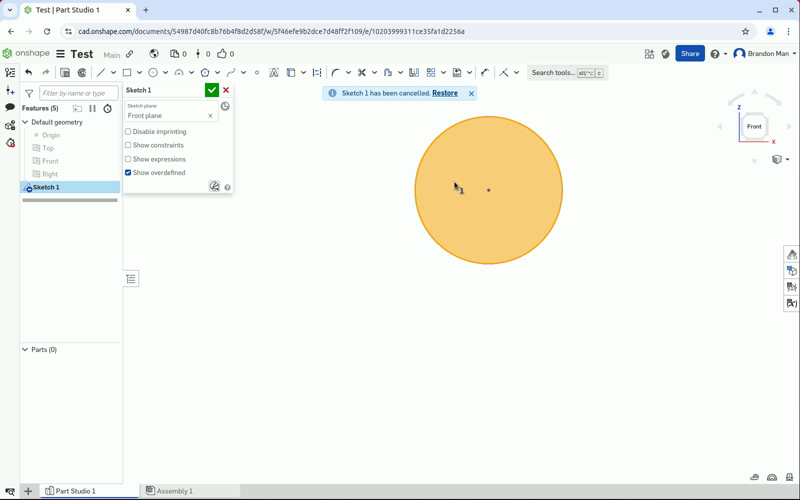
scroll(-6)
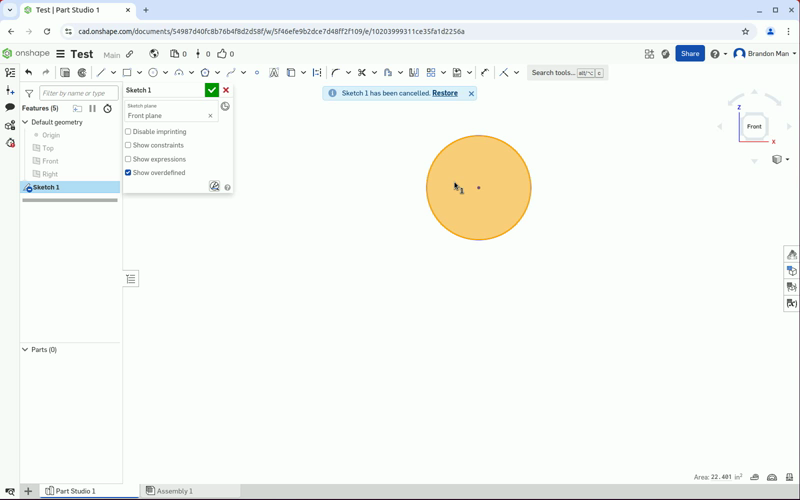
scroll(-6)
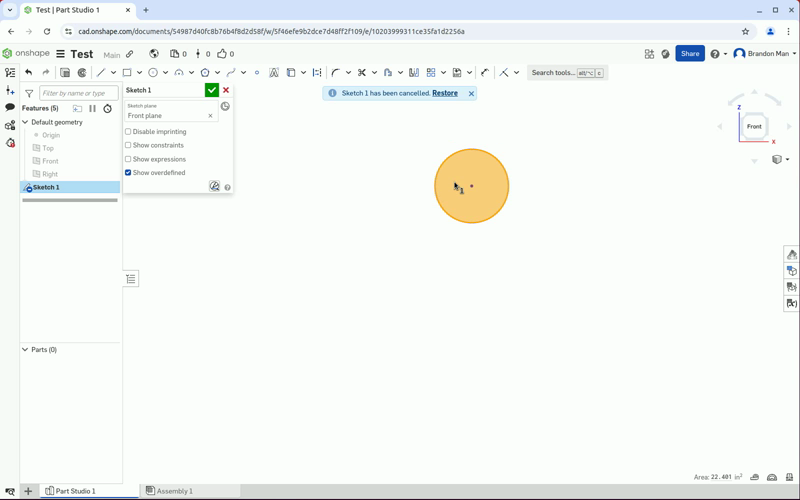
scroll(-6)
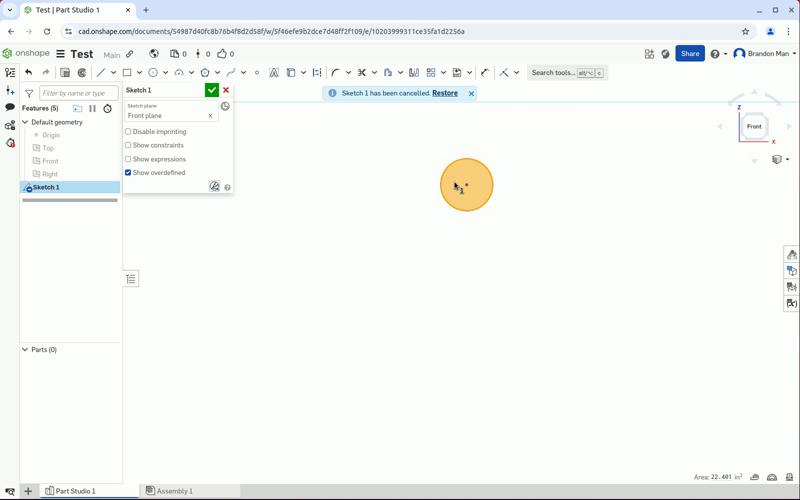
scroll(-6)
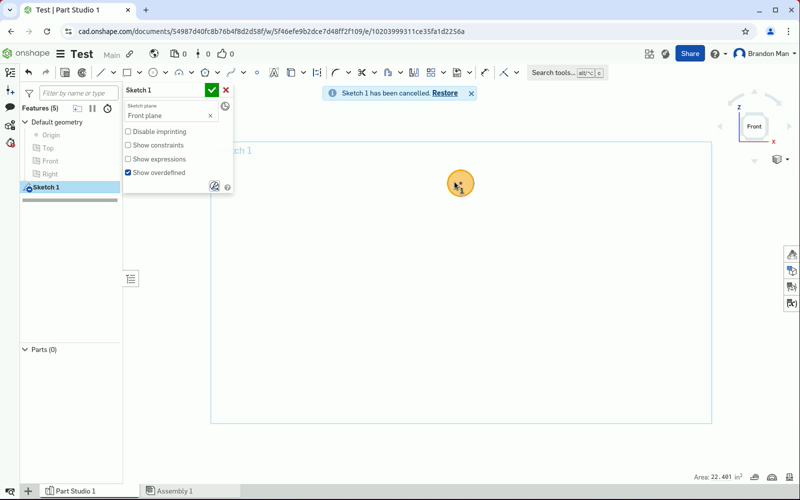
mouse_move(73, 352)
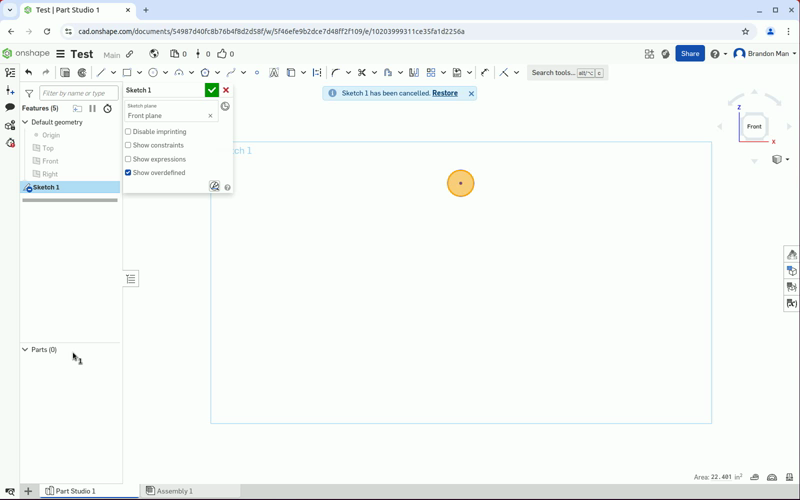
key(shift+y)
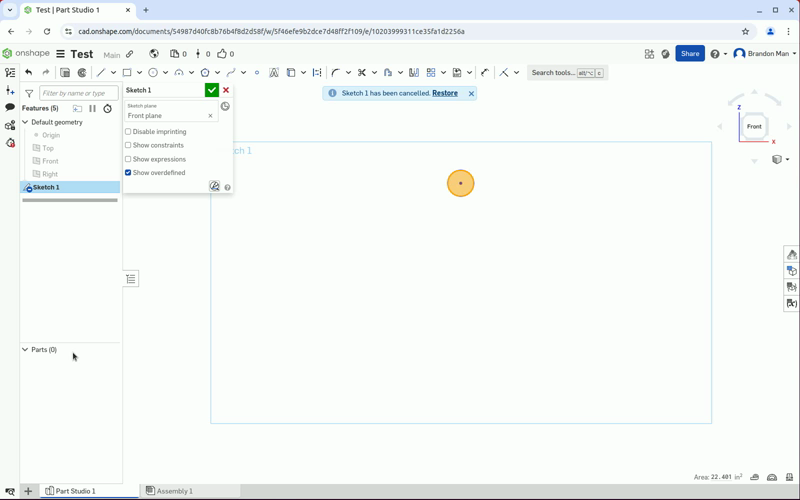
key(shift+e)
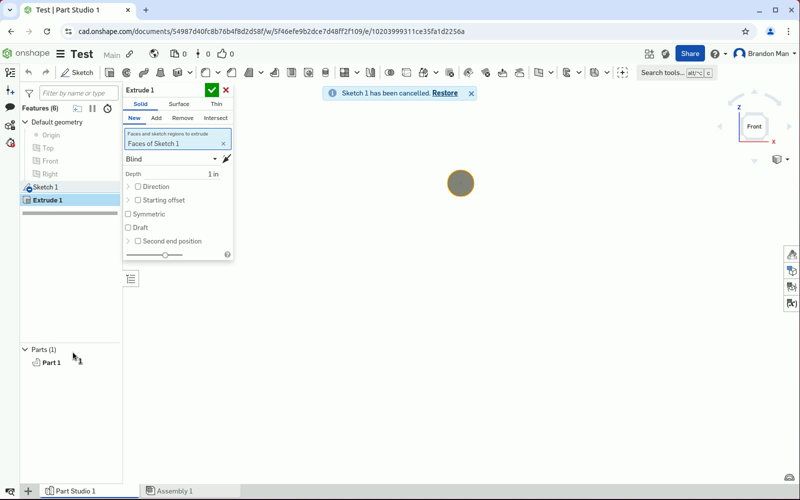
mouse_move(143, 106)
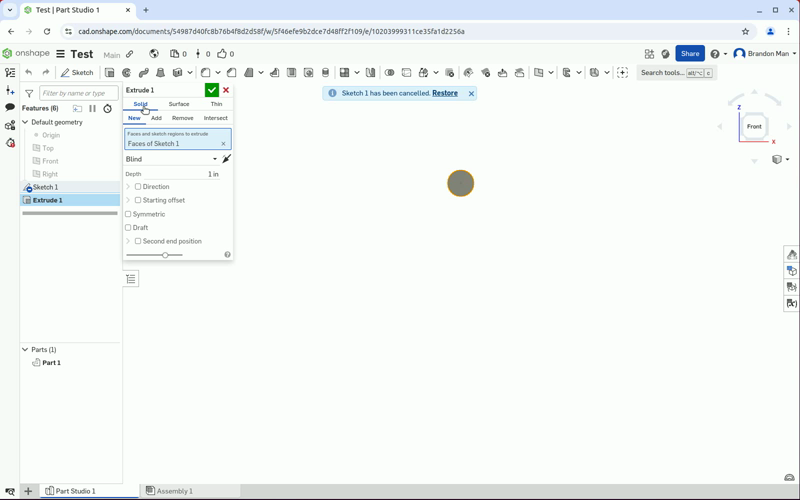
click(143, 106)
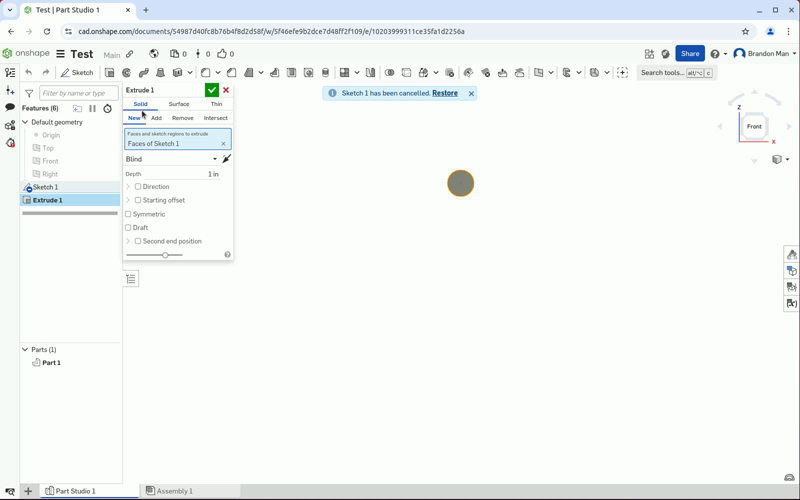
mouse_move(137, 120)
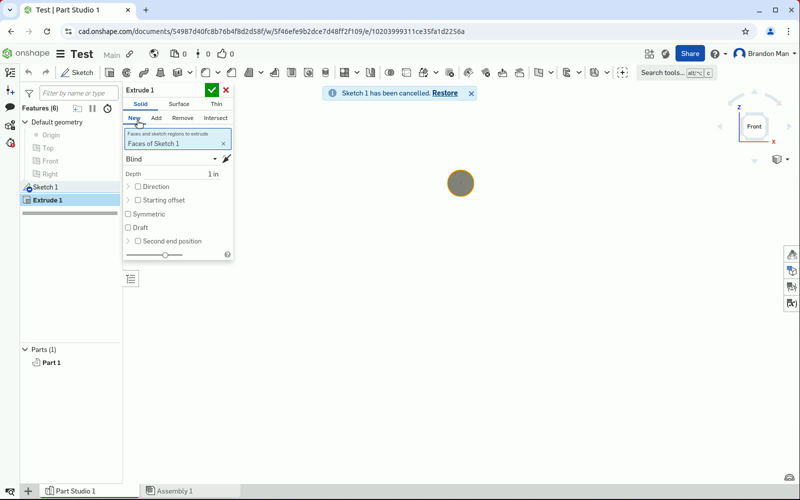
click(137, 120)
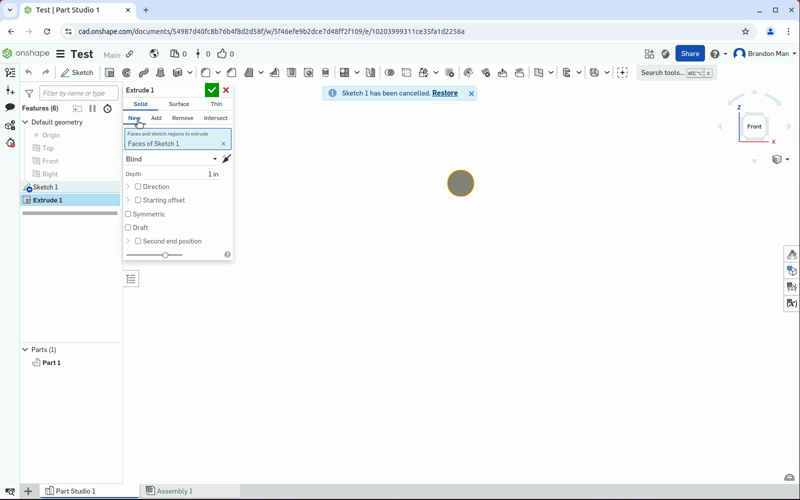
key(tab, 4)
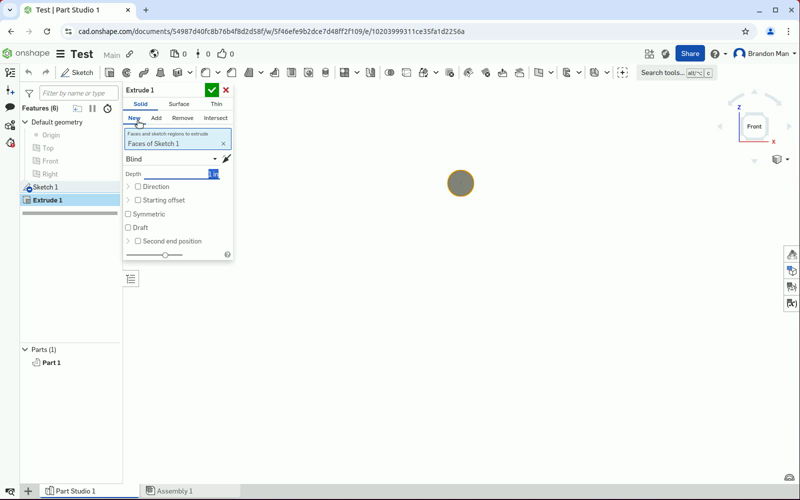
text(0.722)
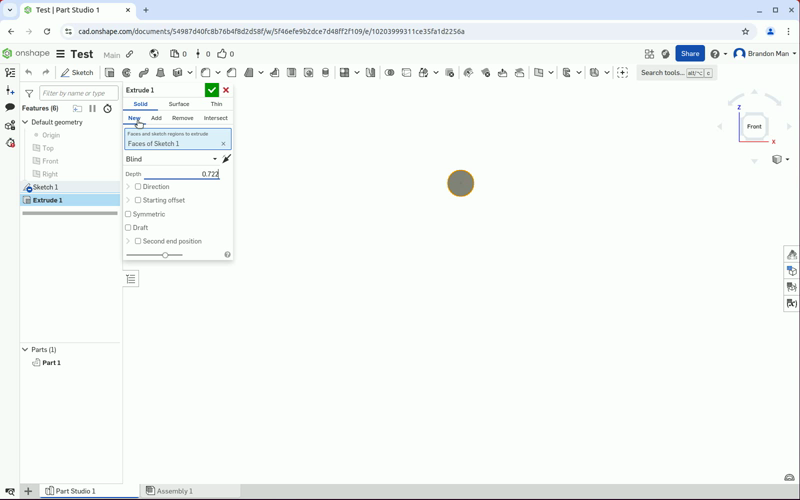
key(enter)
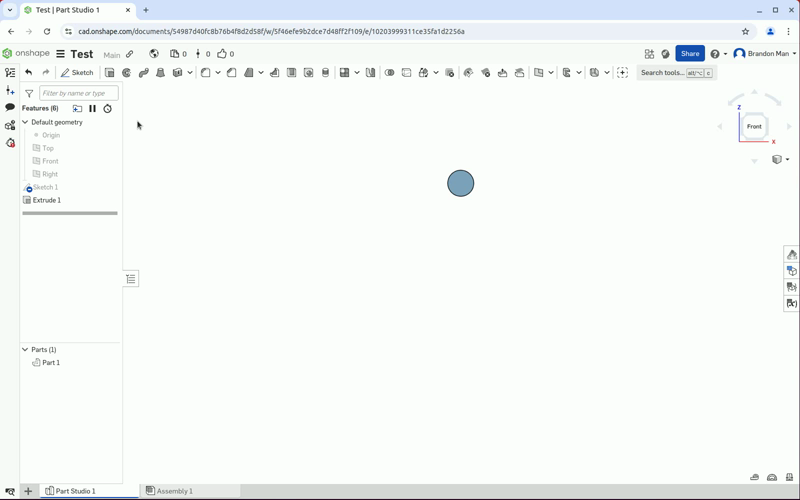
key(shift+h)
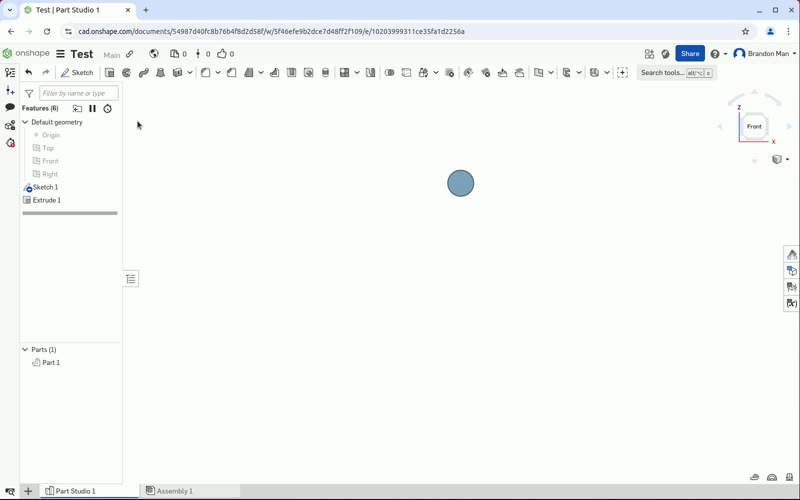
key(shift+h)
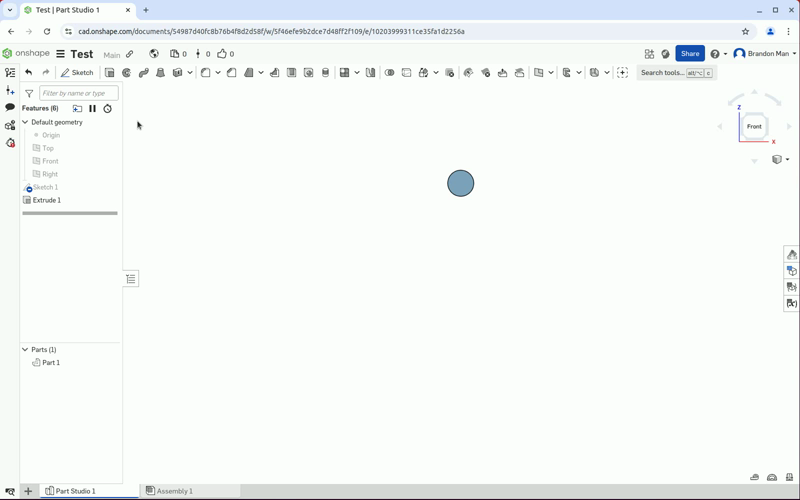
mouse_move(73, 189)
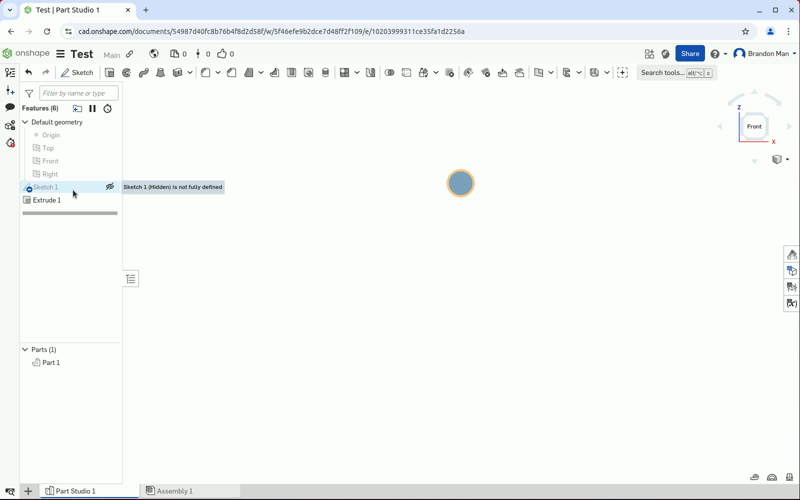
click(73, 189)
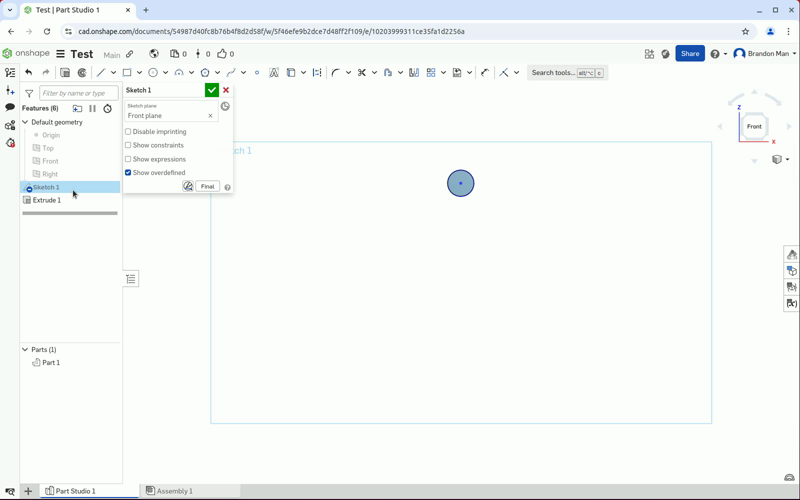
mouse_move(229, 92)
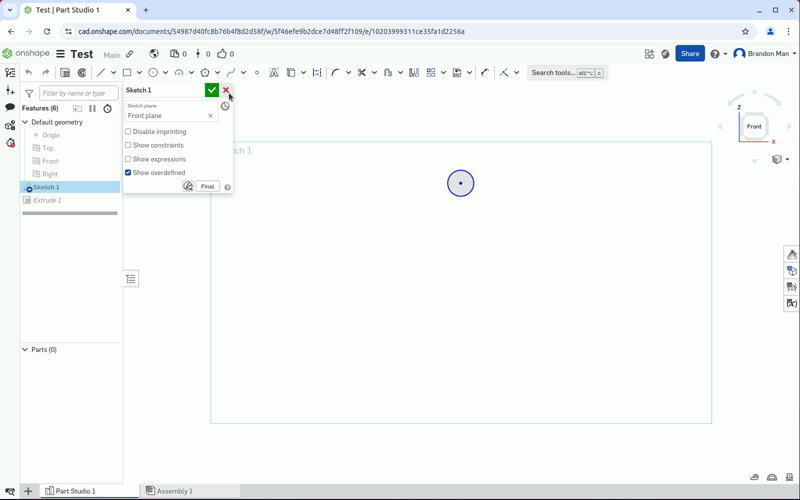
click(229, 92)
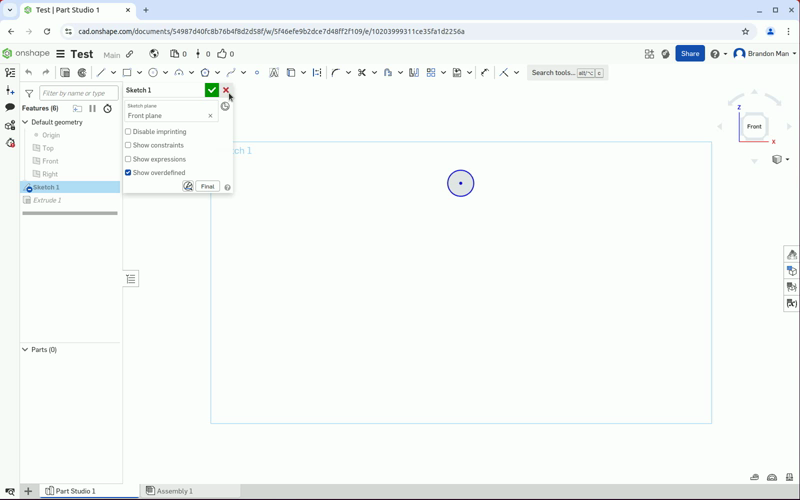
key(shift+s)
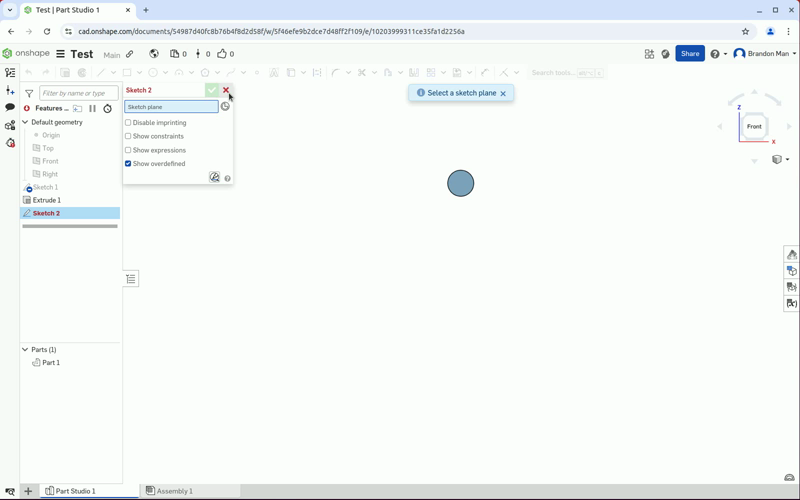
mouse_move(73, 163)
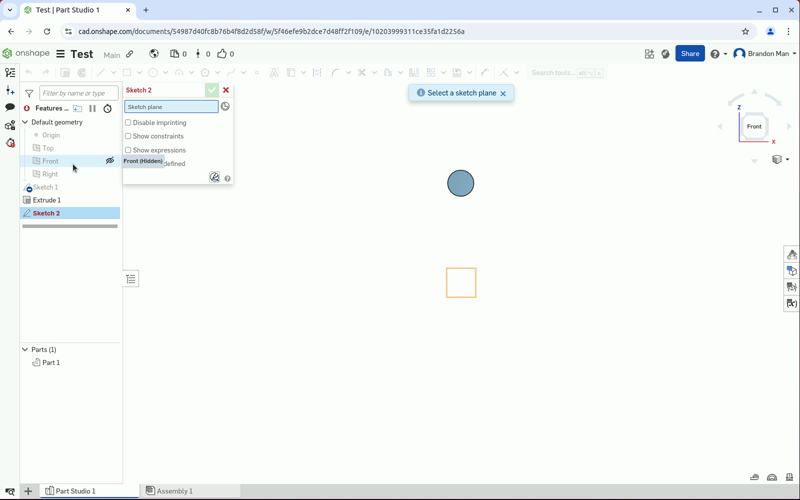
click(73, 163)
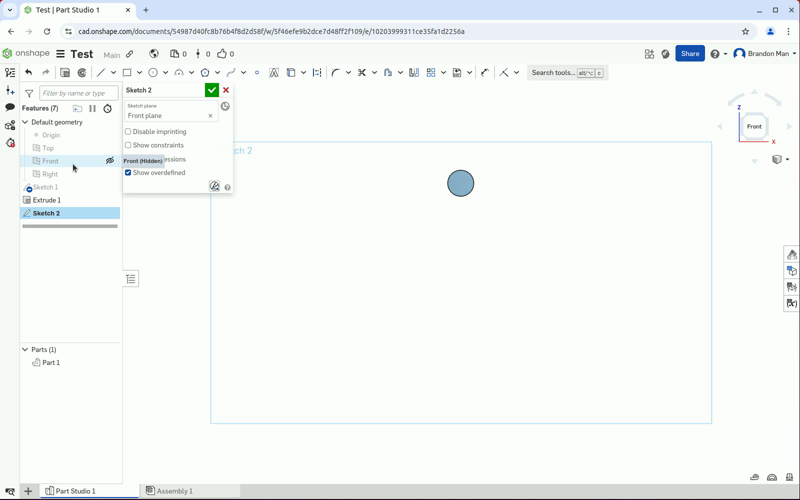
mouse_move(73, 352)
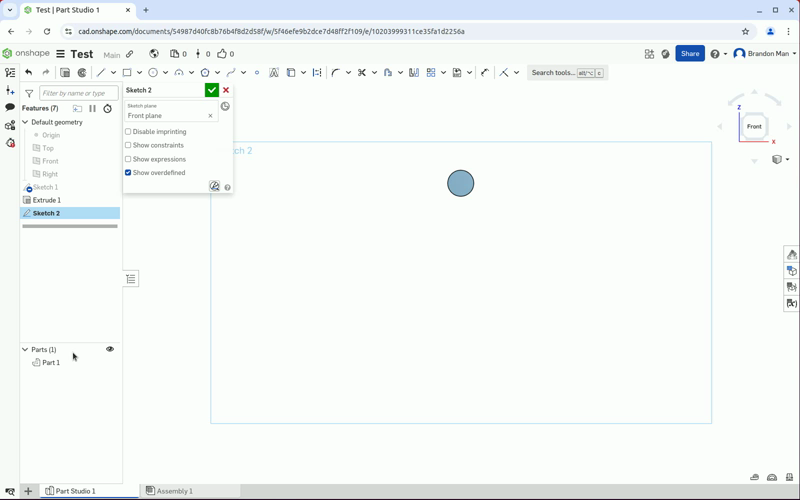
key(y)
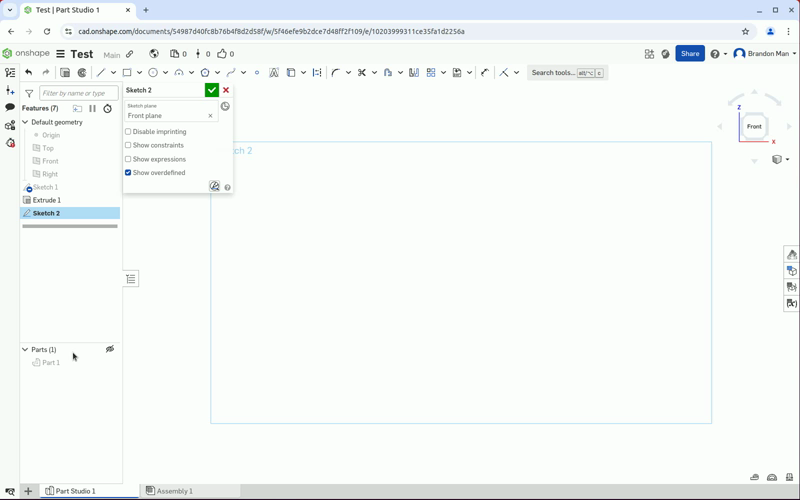
key(c)
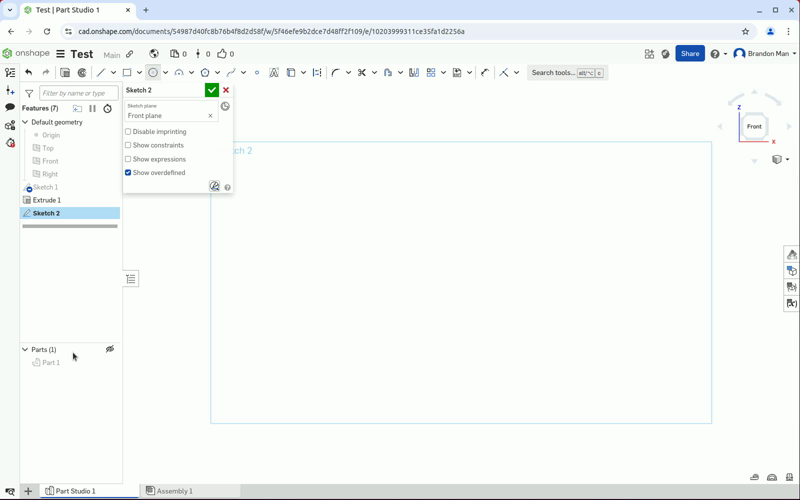
key_down(shift)
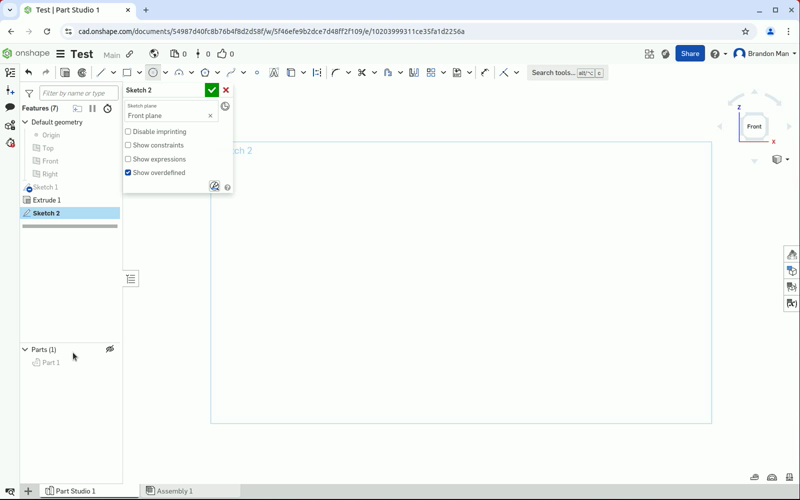
mouse_move(460, 357)
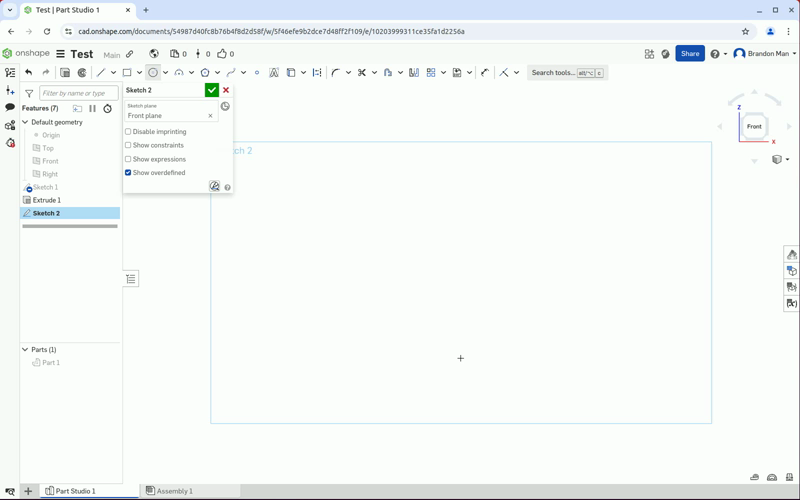
click(460, 357)
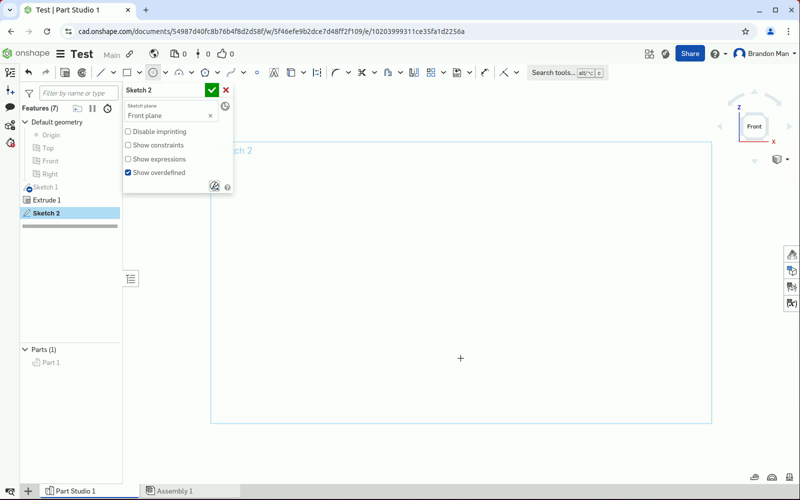
key_up(shift)
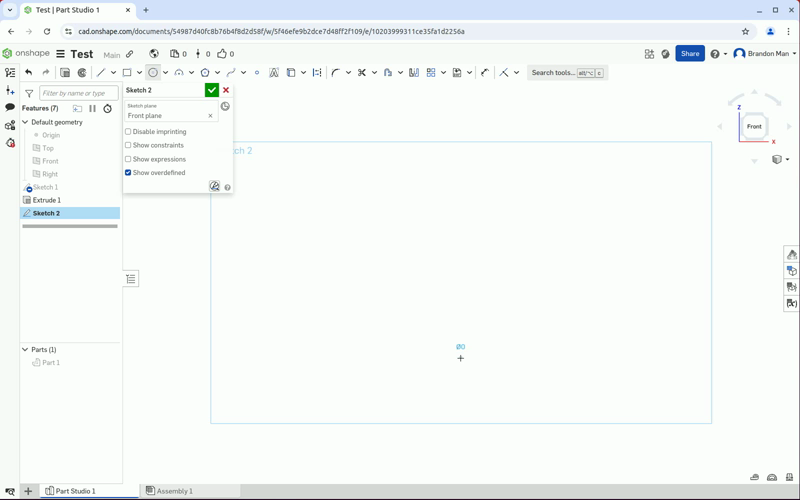
mouse_move(473, 357)
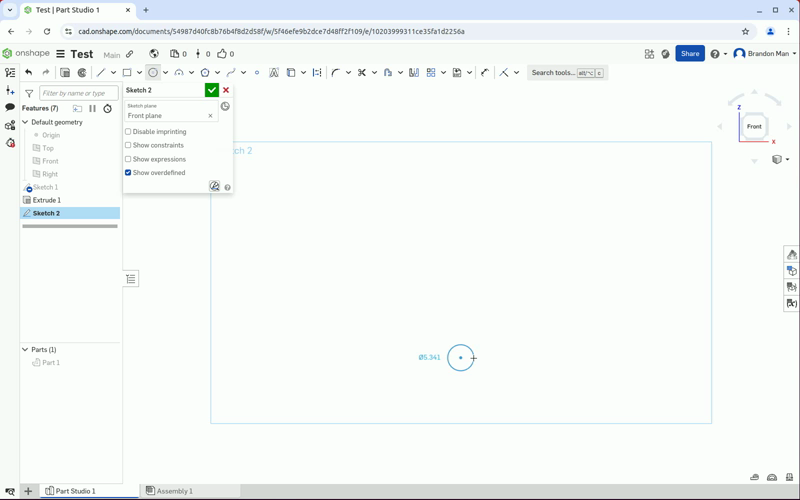
click(473, 357)
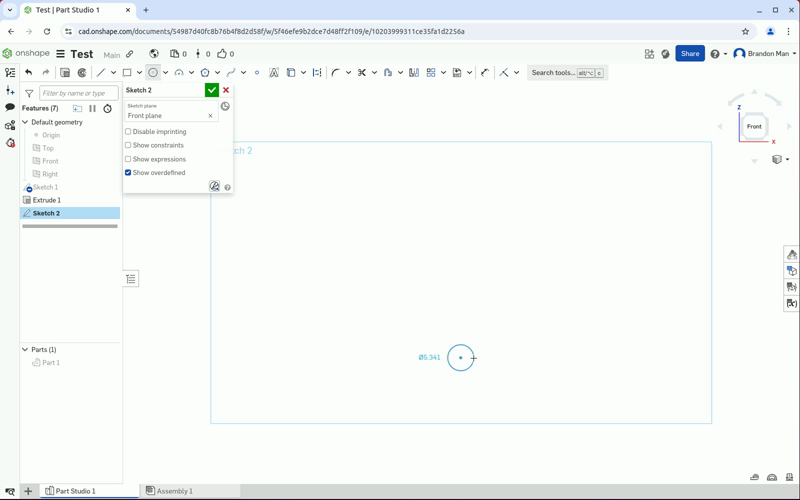
key(esc)
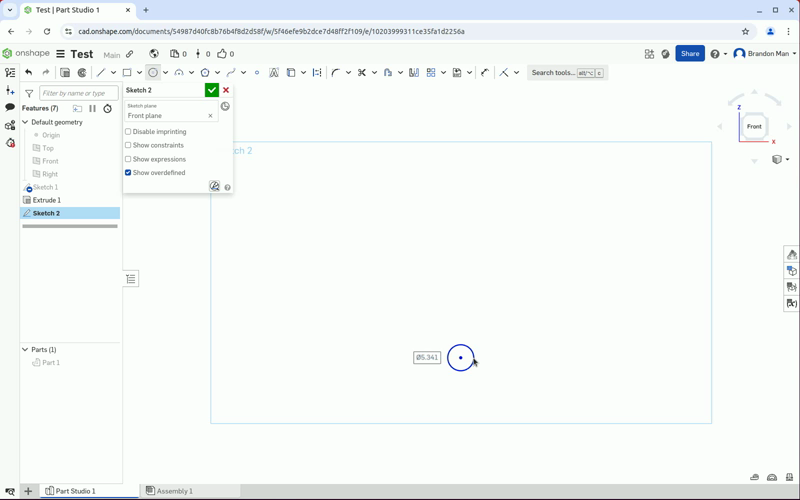
mouse_move(464, 358)
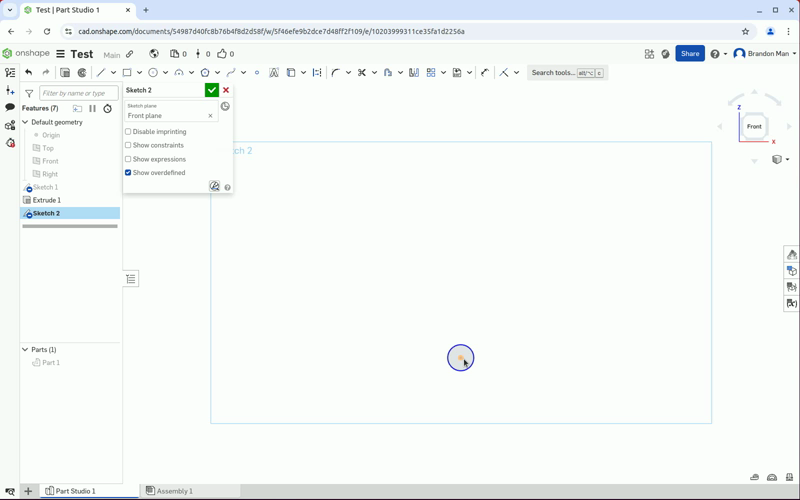
scroll(6)
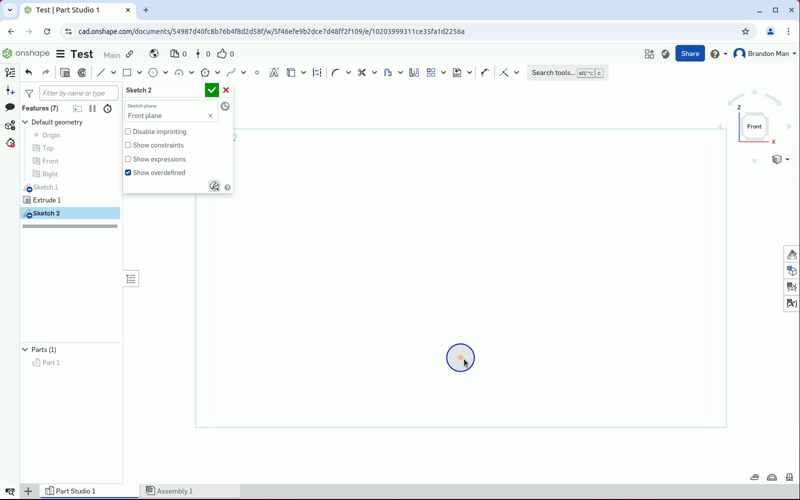
scroll(6)
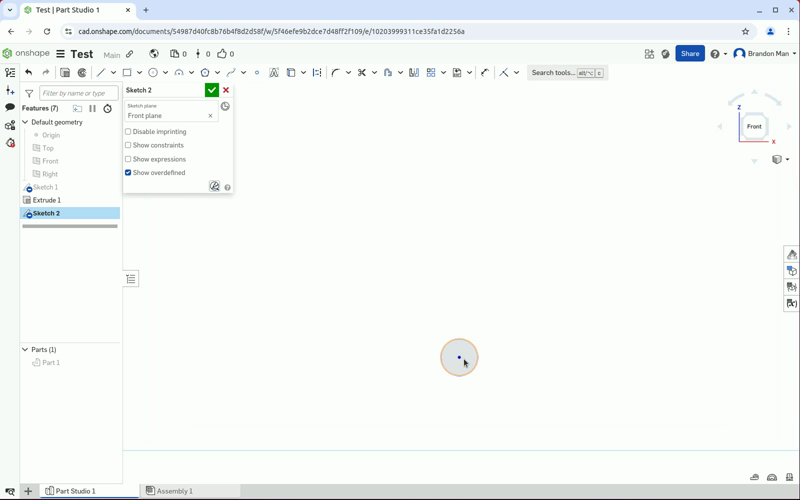
scroll(6)
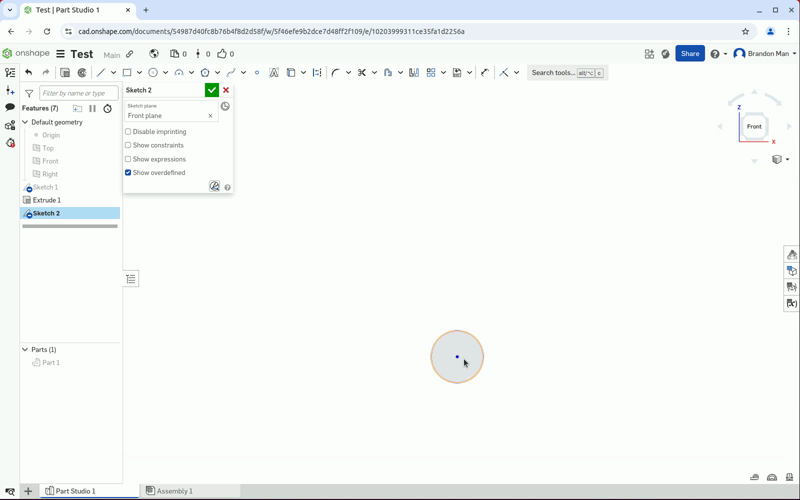
scroll(6)
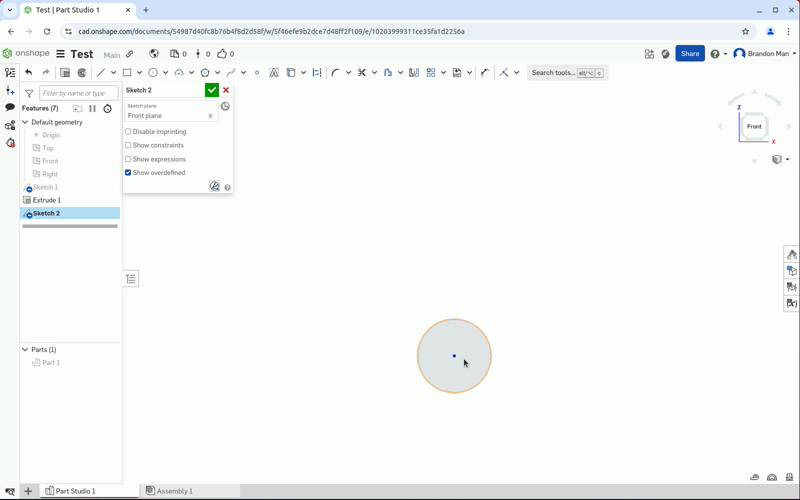
scroll(6)
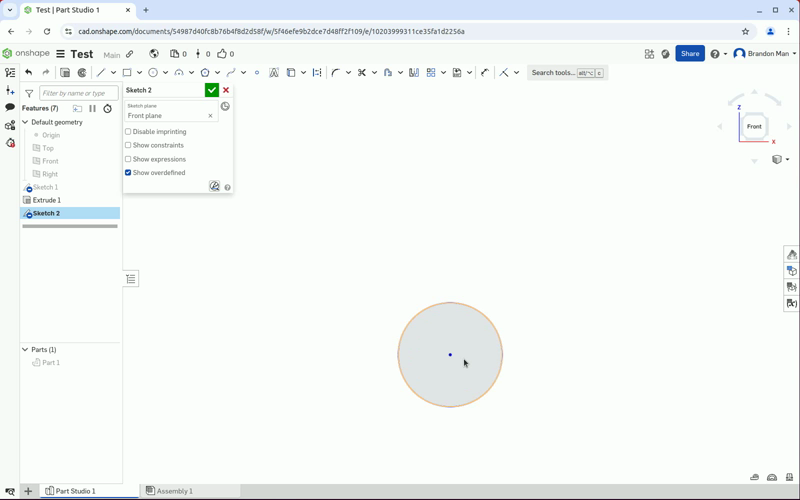
scroll(6)
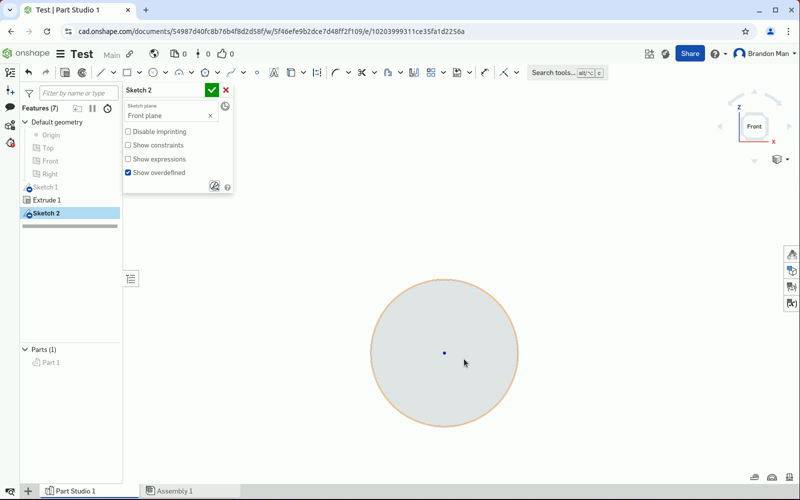
scroll(6)
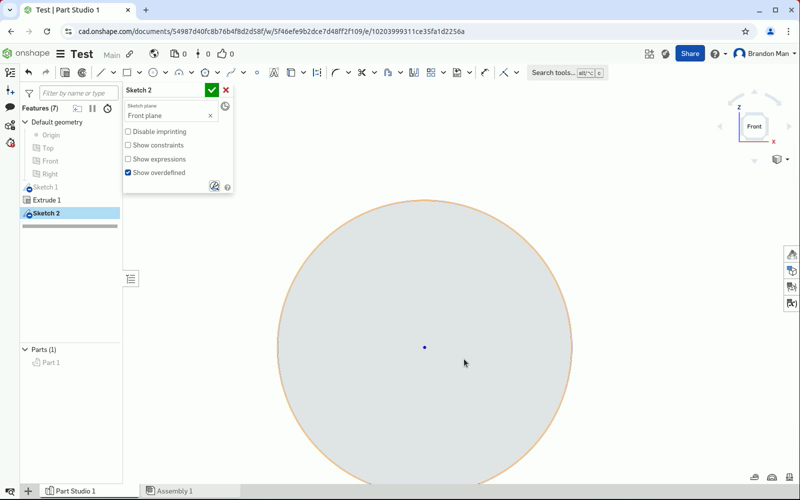
click(464, 358)
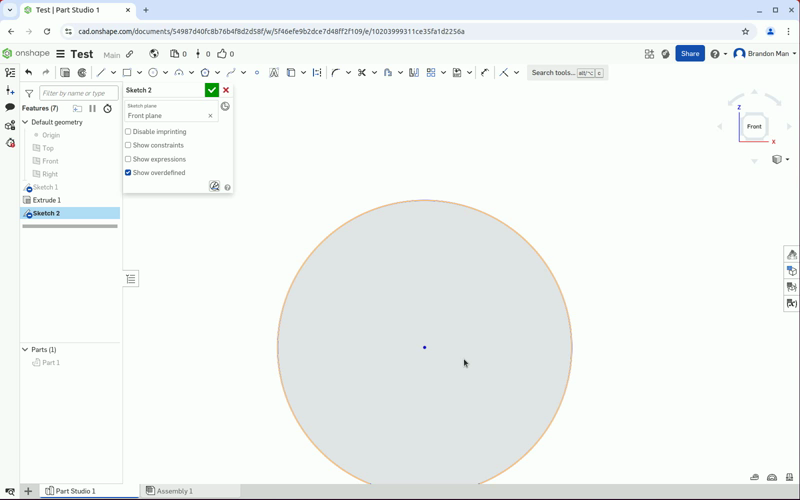
scroll(-6)
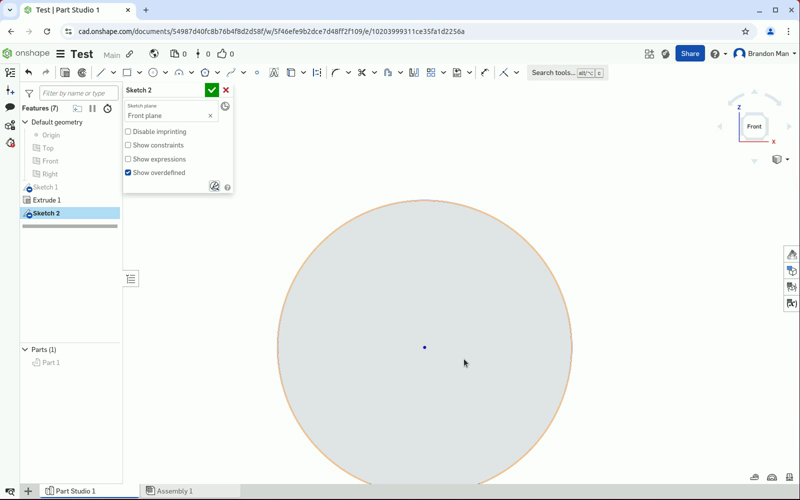
scroll(-6)
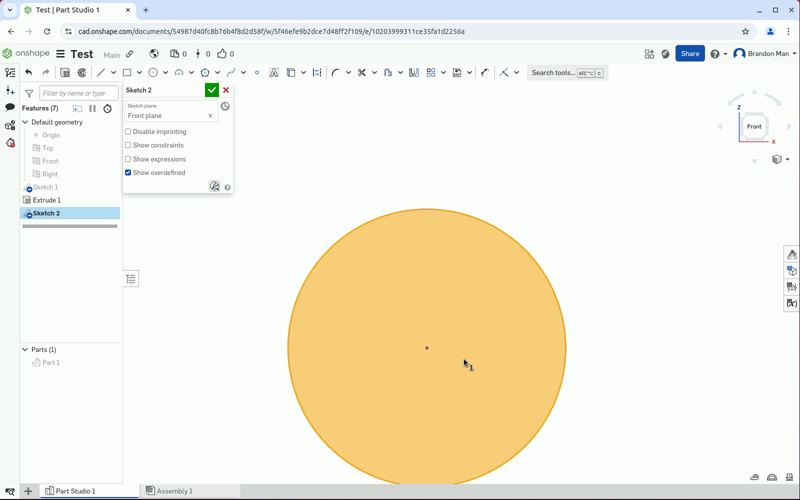
scroll(-6)
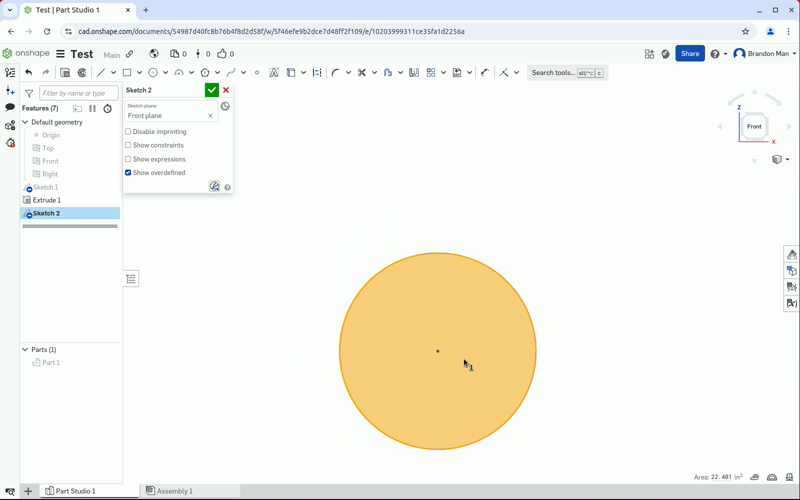
scroll(-6)
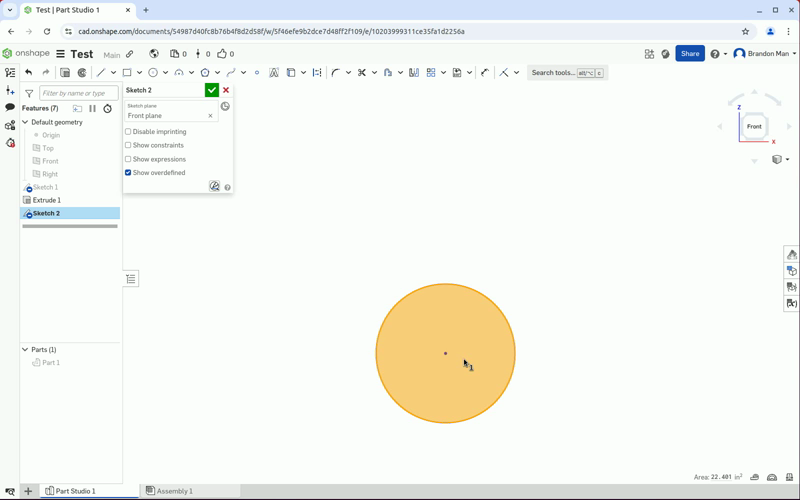
scroll(-6)
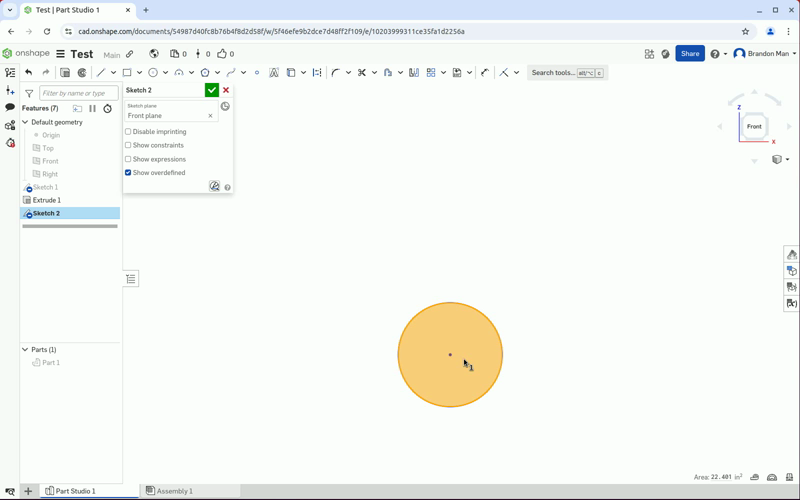
scroll(-6)
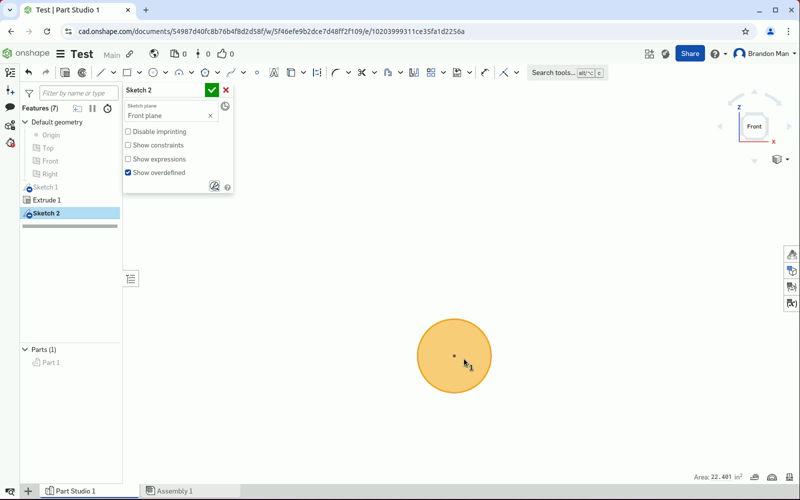
scroll(-6)
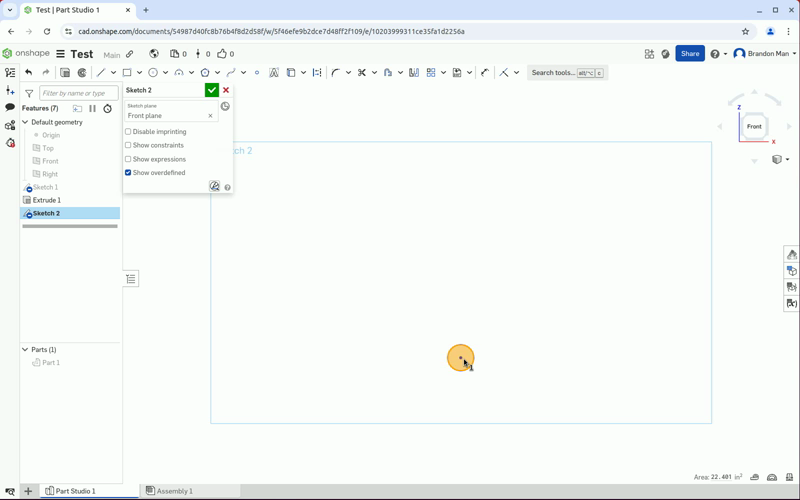
mouse_move(73, 352)
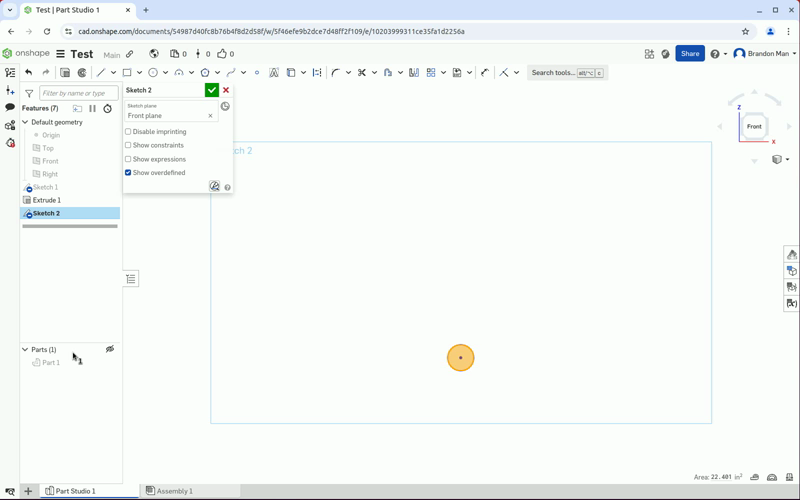
key(shift+y)
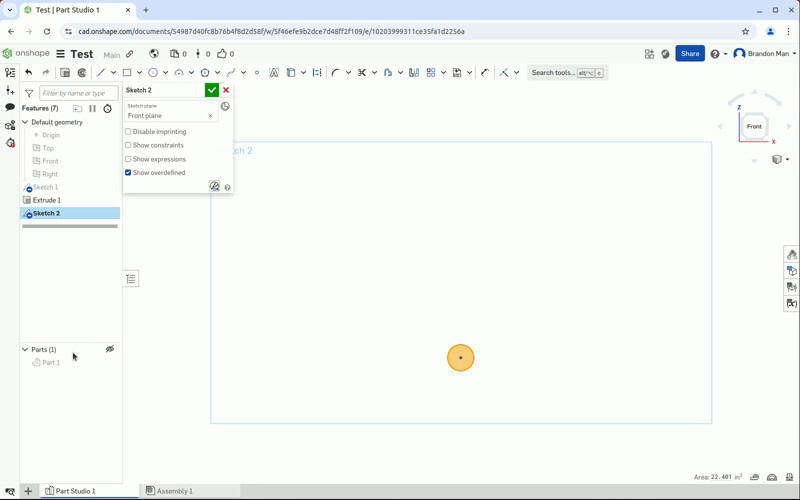
key(shift+e)
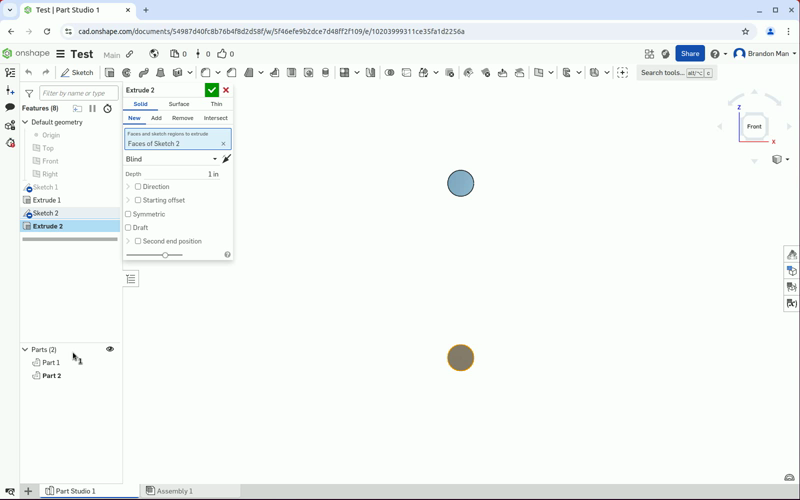
mouse_move(143, 106)
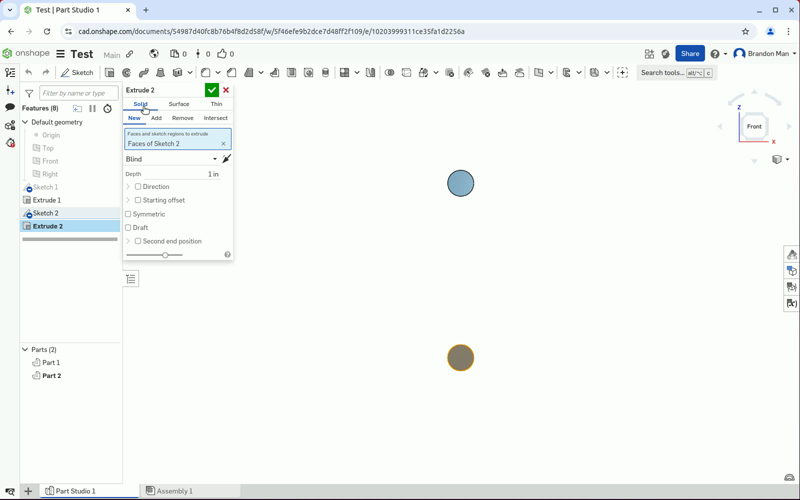
click(143, 106)
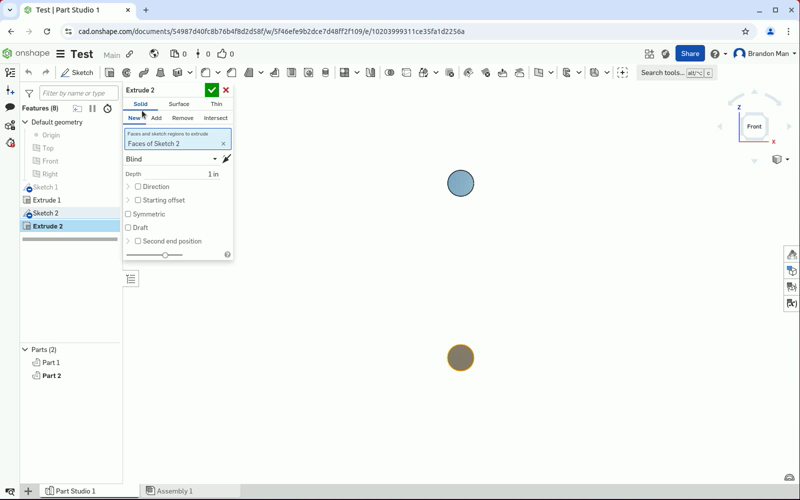
mouse_move(137, 120)
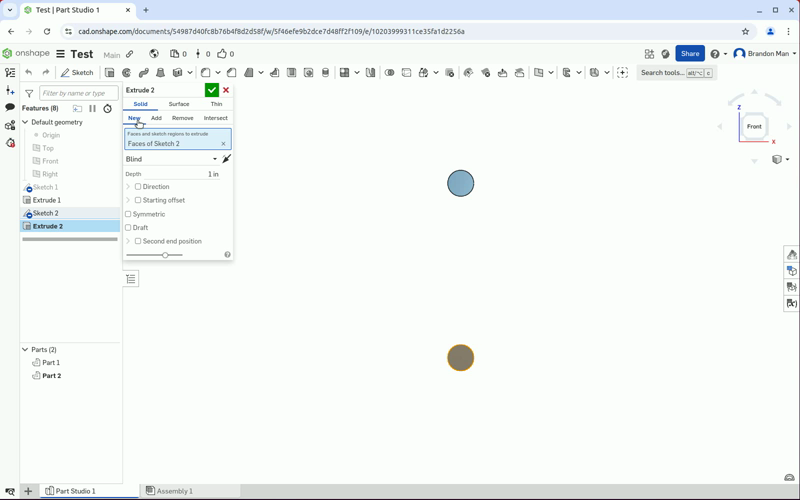
click(137, 120)
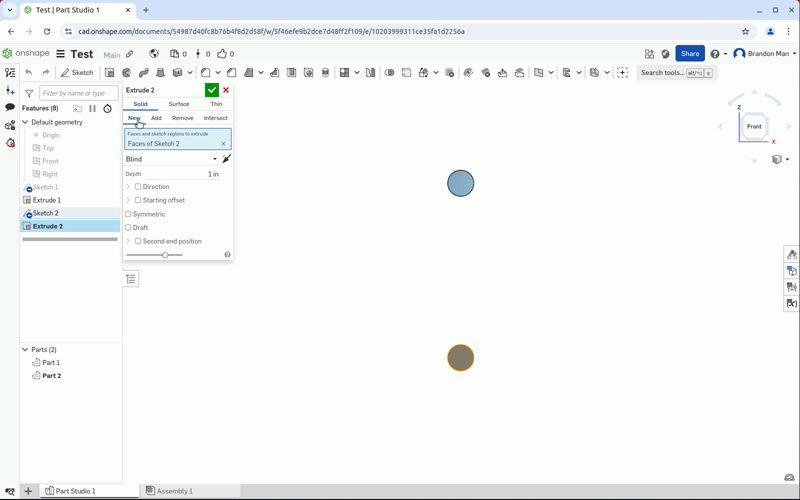
key(tab, 4)
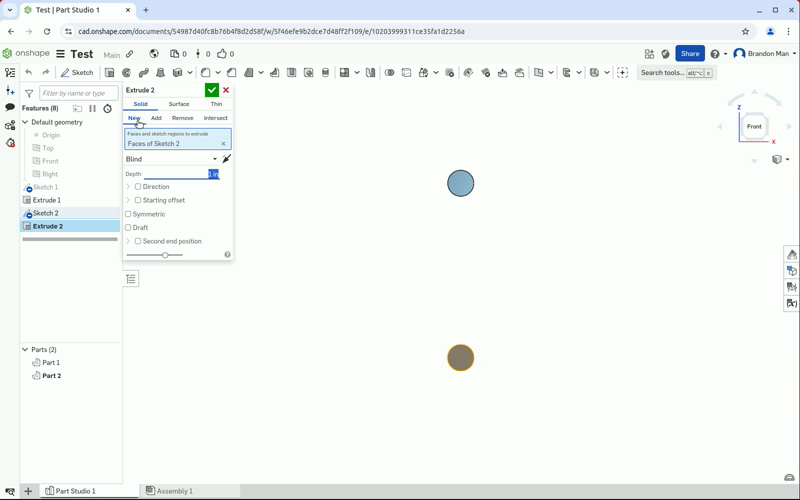
text(0.722)
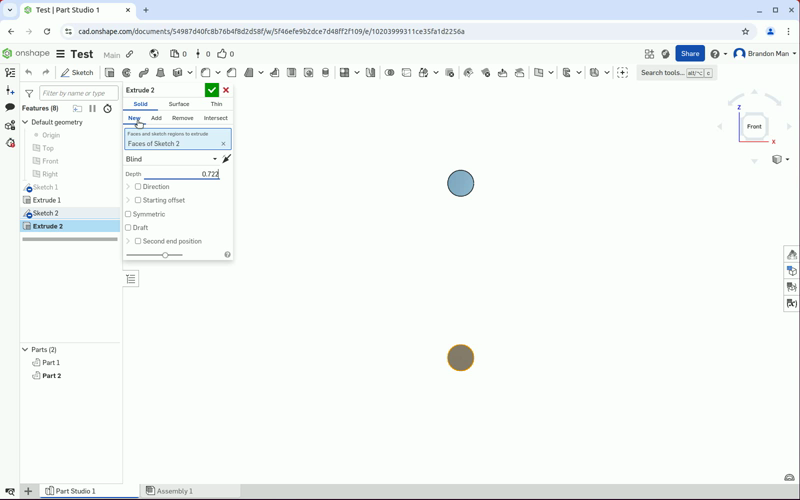
key(enter)
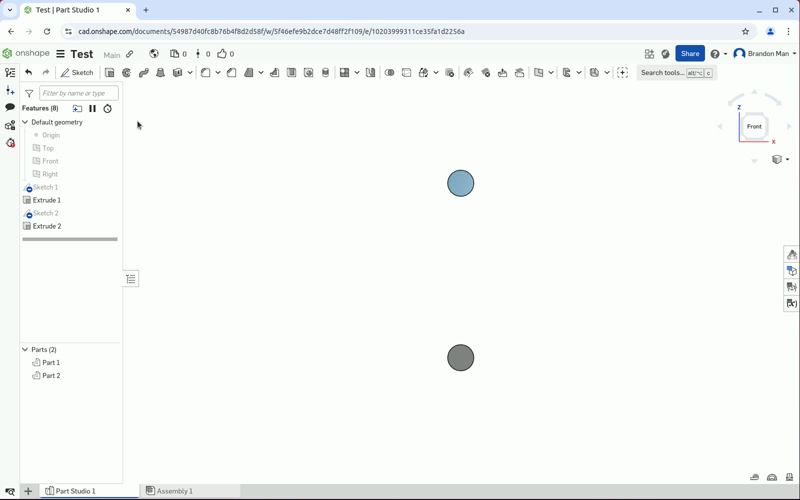
key(shift+h)
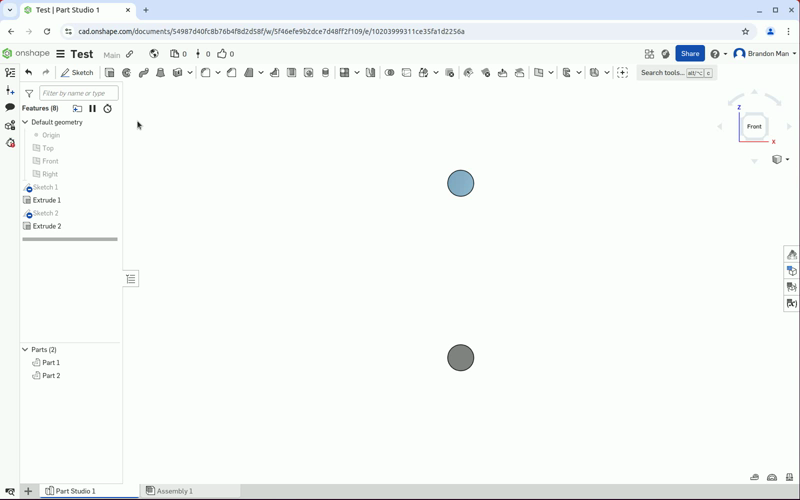
key(shift+h)
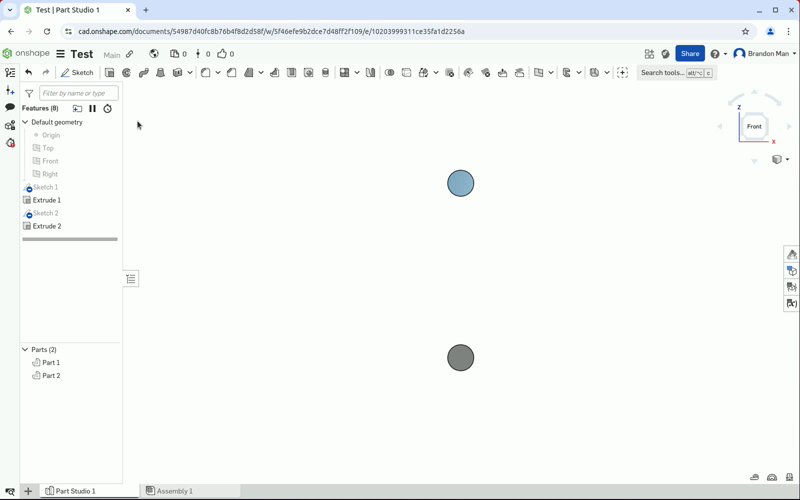
mouse_move(73, 189)
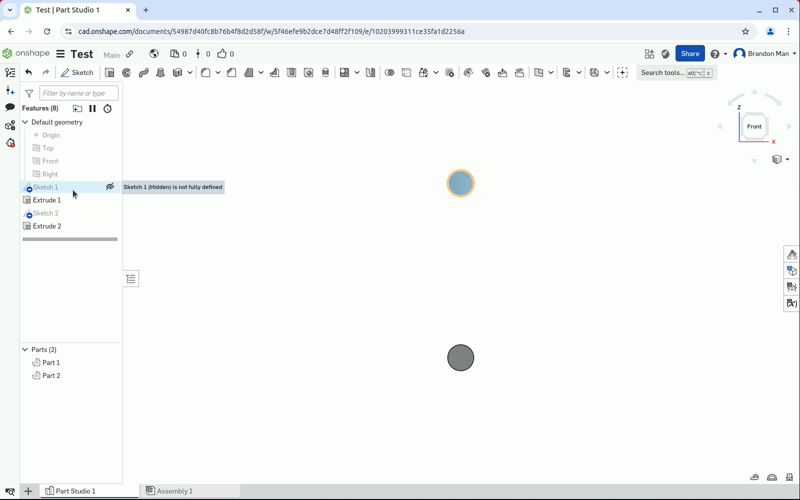
click(73, 189)
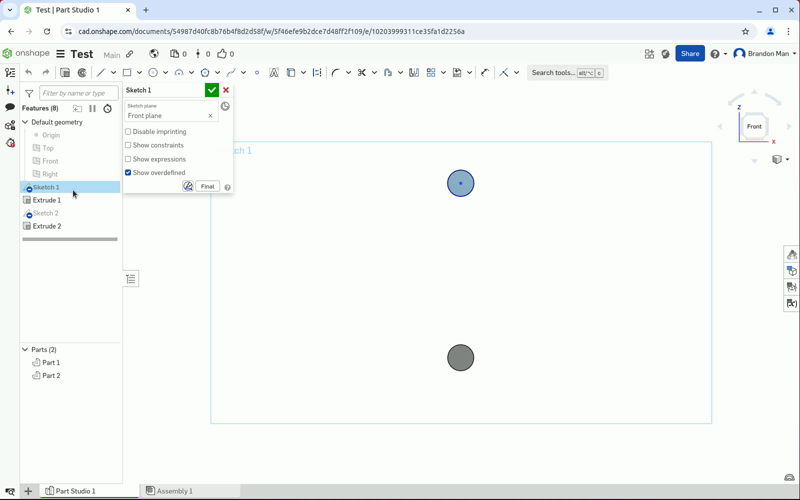
mouse_move(229, 92)
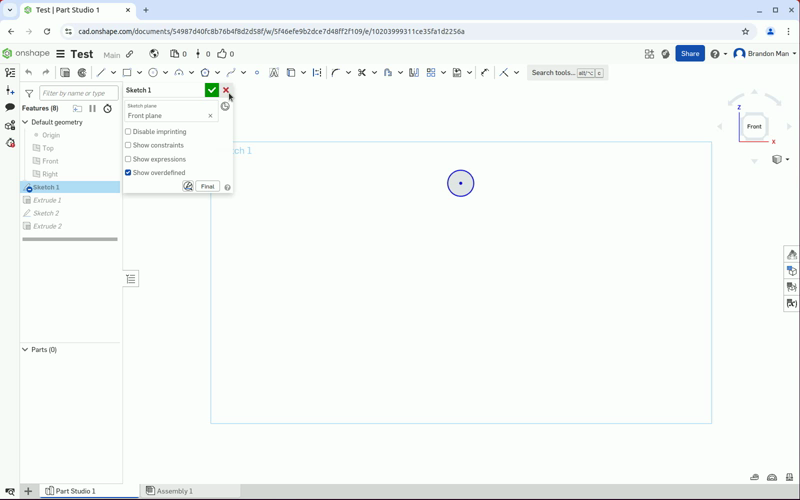
click(229, 92)
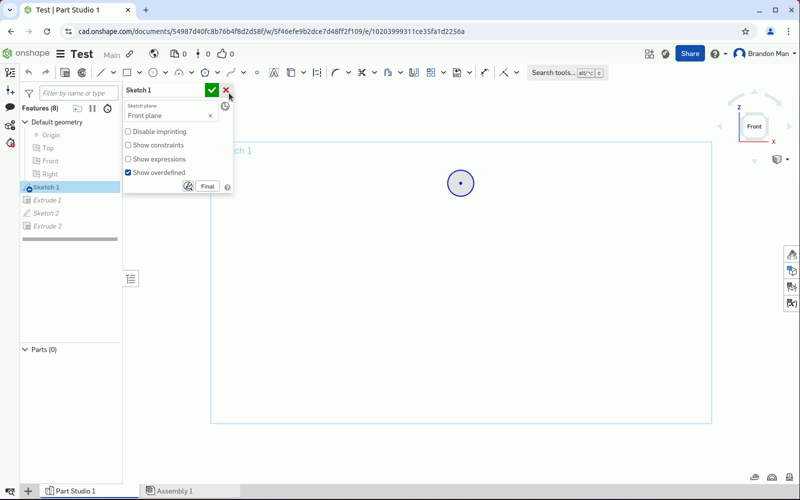
key(shift+s)
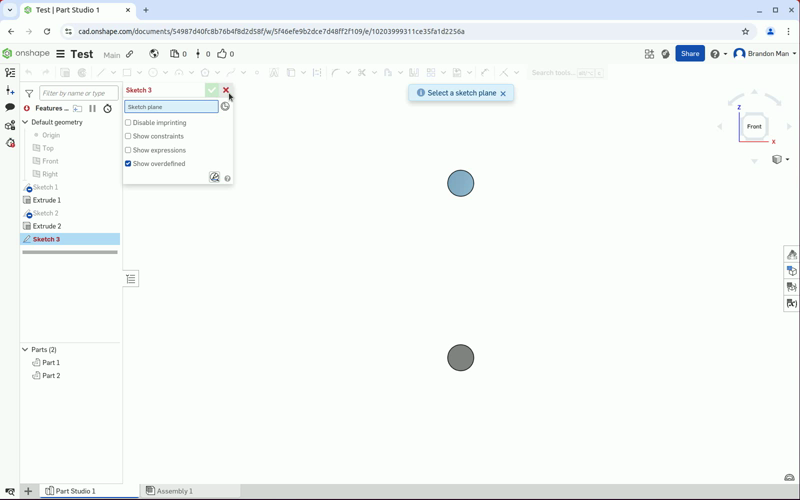
mouse_move(73, 163)
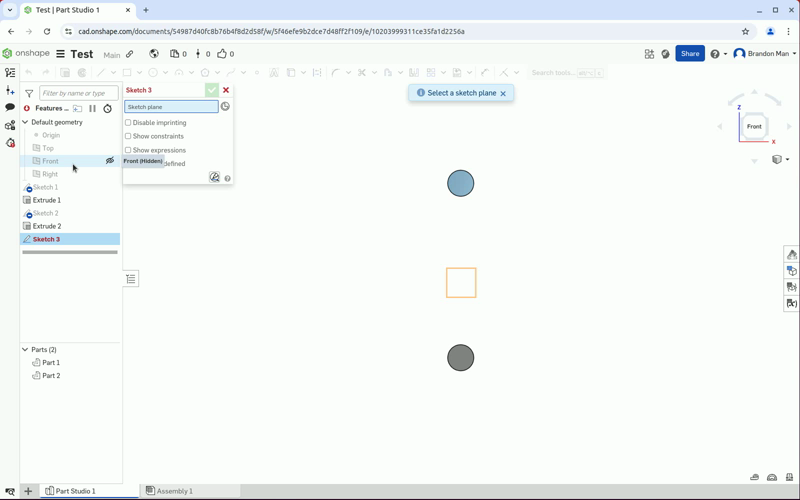
click(73, 163)
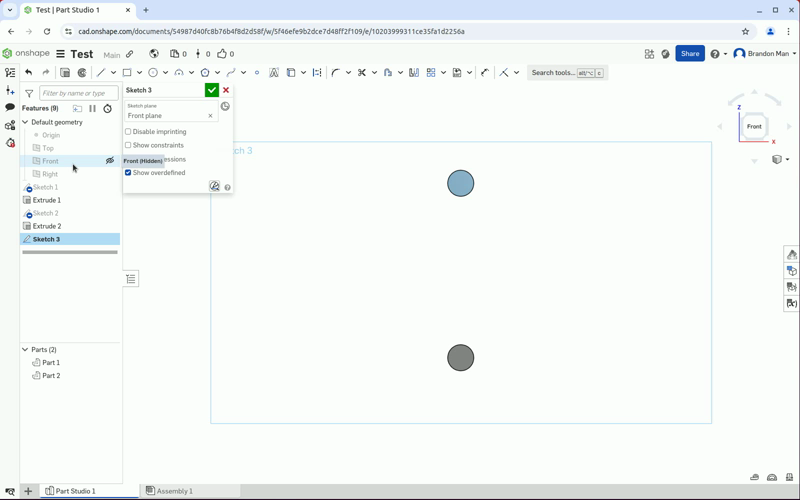
mouse_move(73, 352)
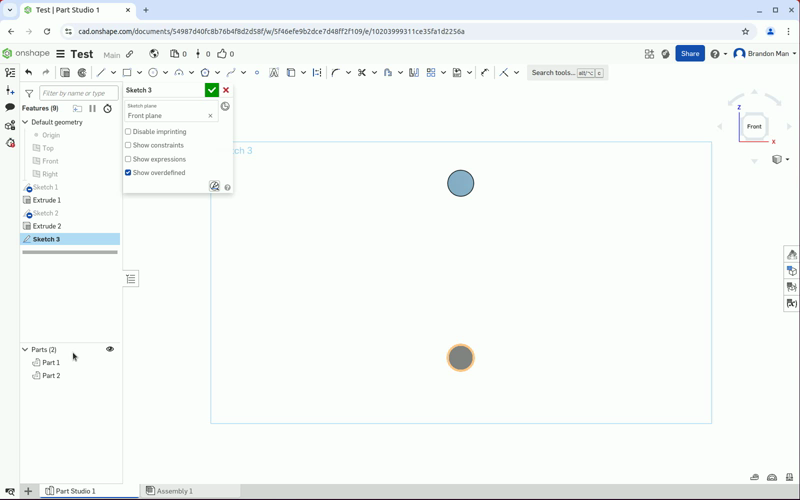
key(y)
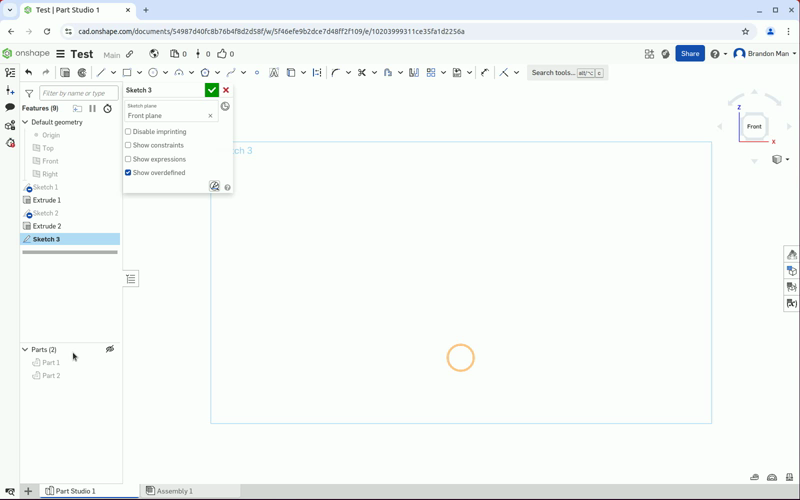
key(a)
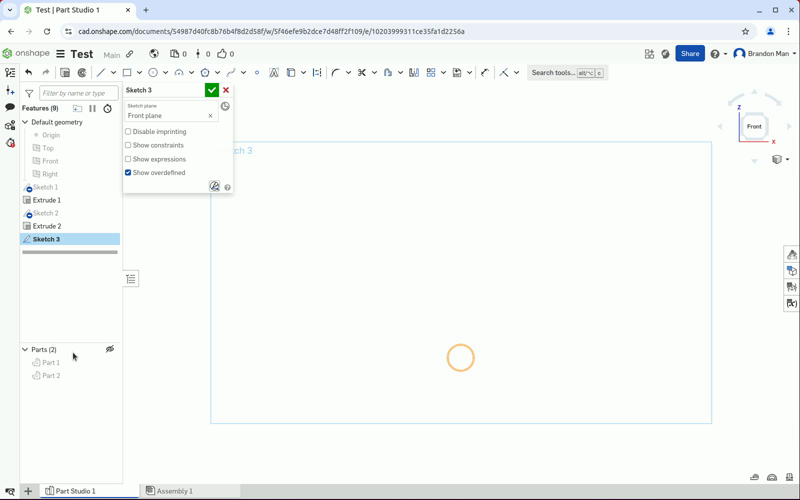
key_down(shift)
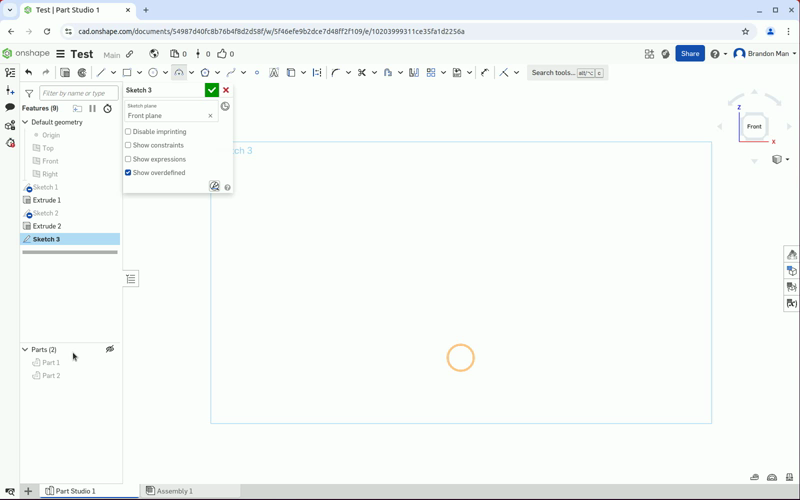
mouse_move(447, 357)
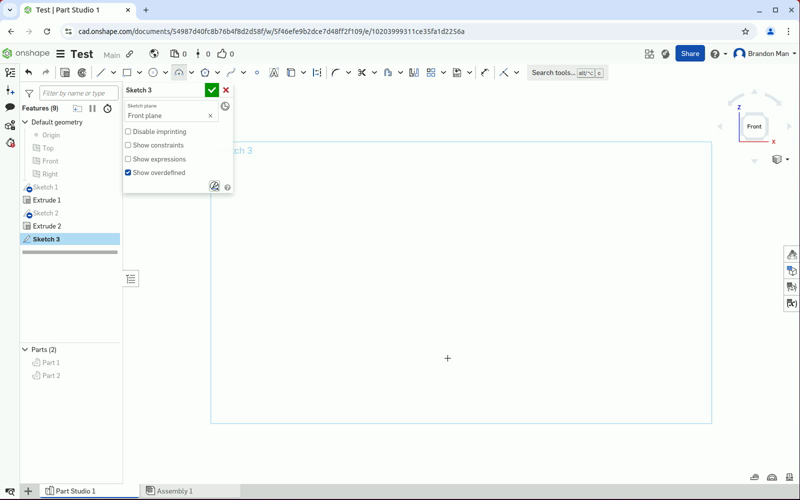
click(447, 357)
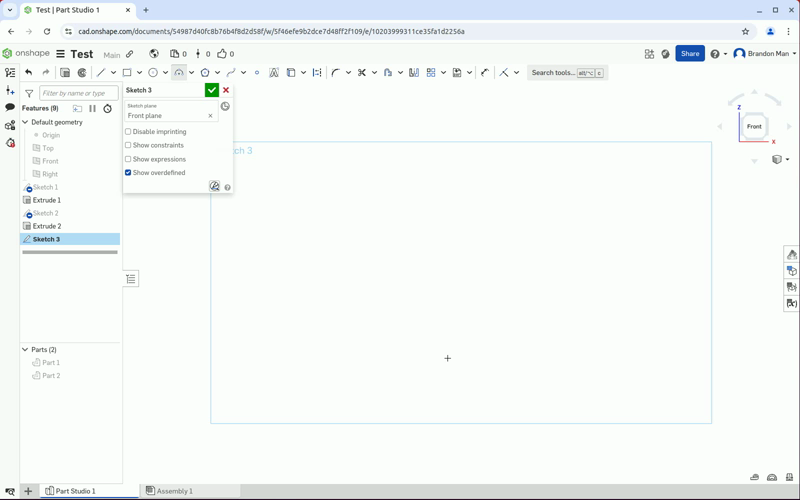
key_up(shift)
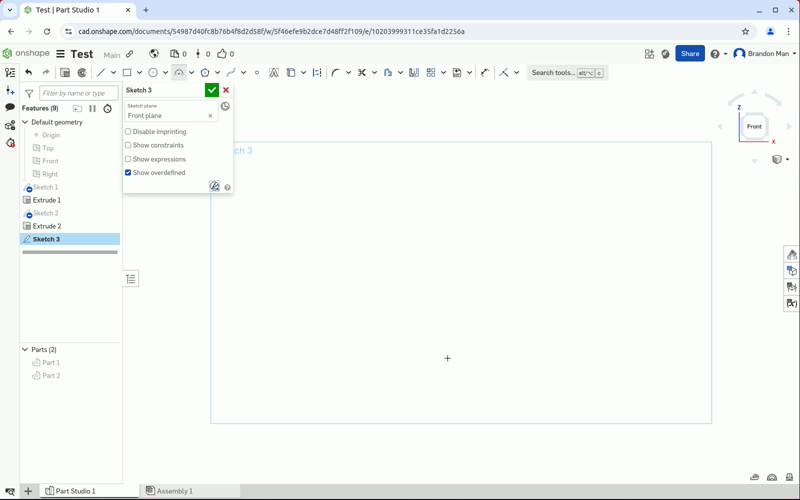
key_down(shift)
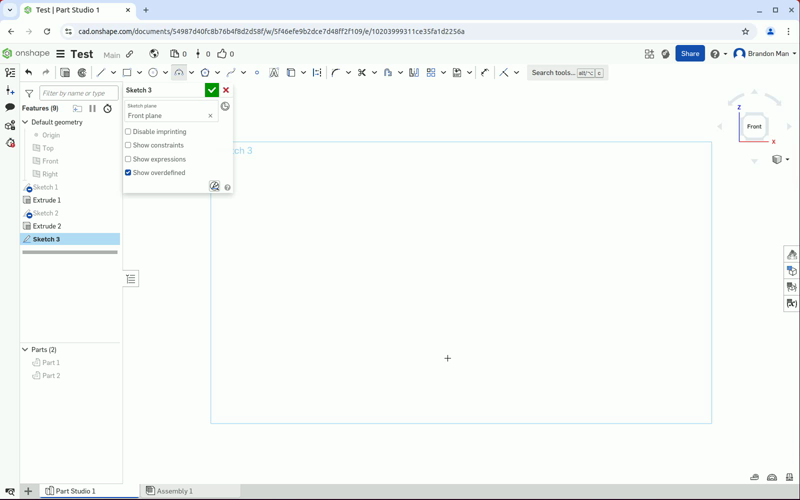
mouse_move(473, 357)
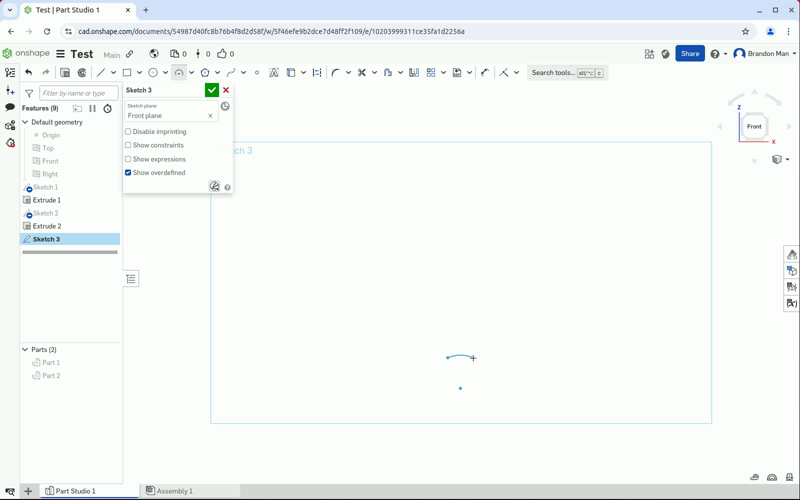
click(473, 357)
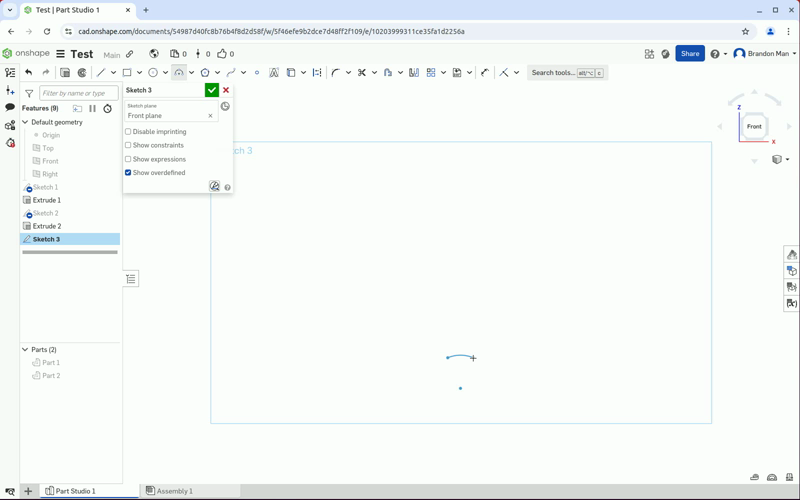
mouse_move(460, 345)
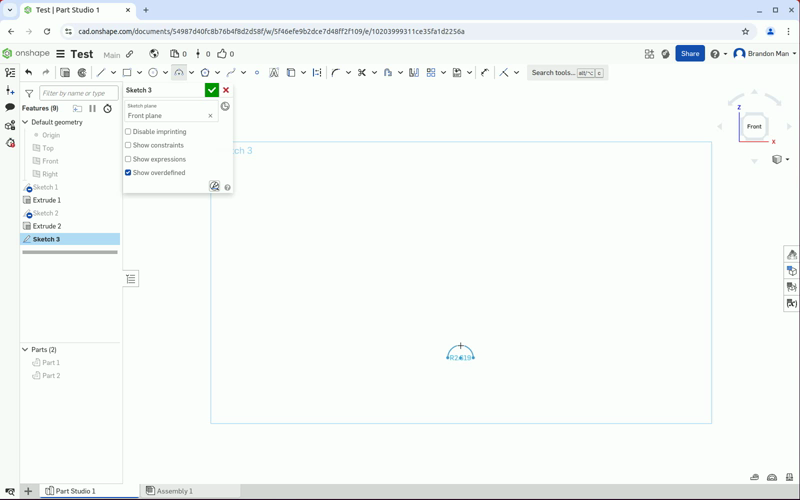
click(460, 345)
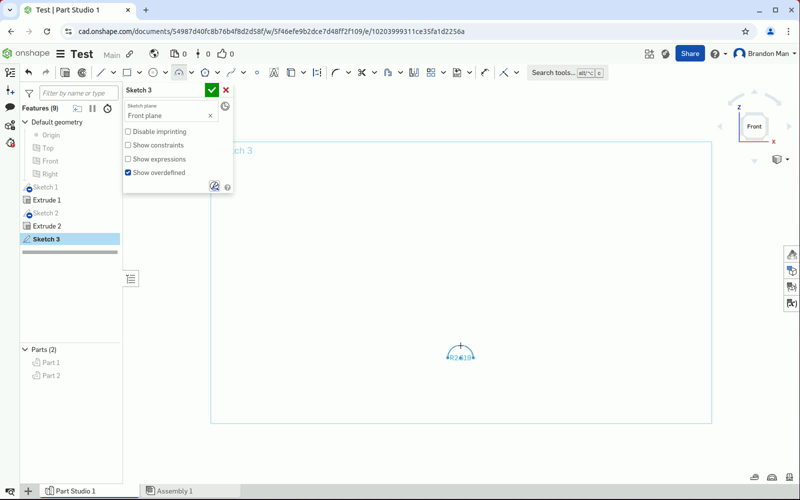
key_up(shift)
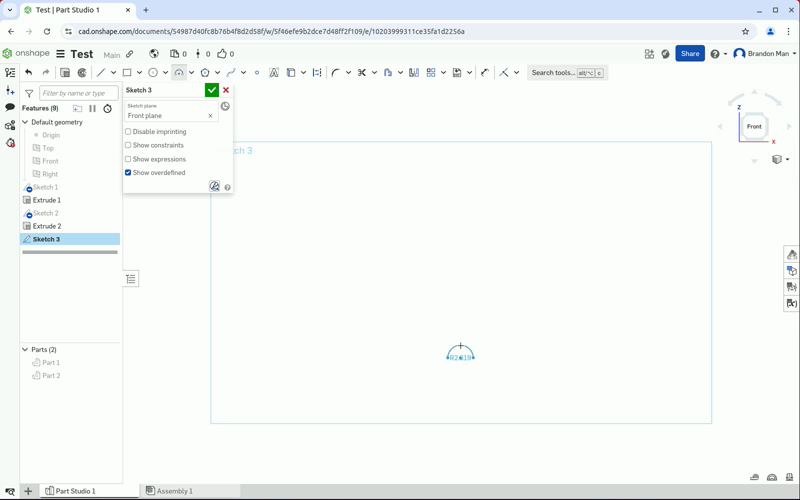
key(esc)
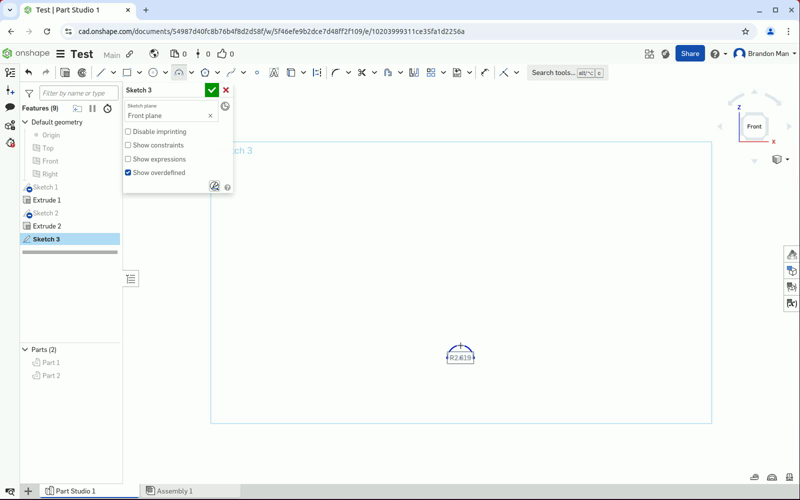
key(l)
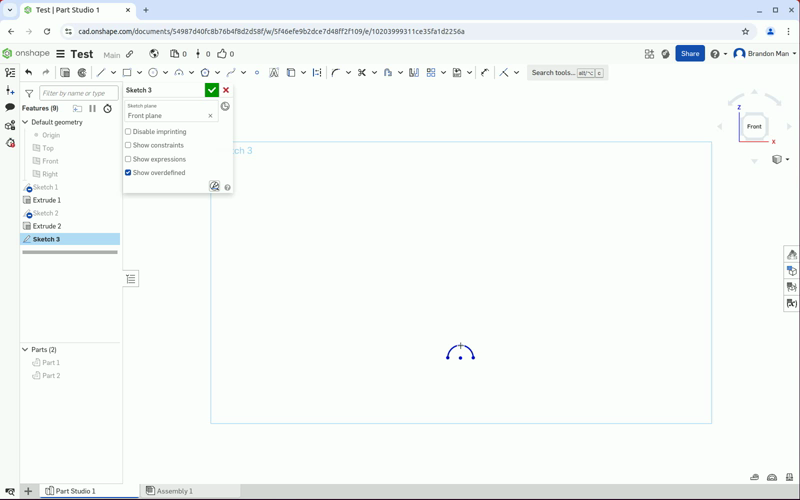
mouse_move(473, 357)
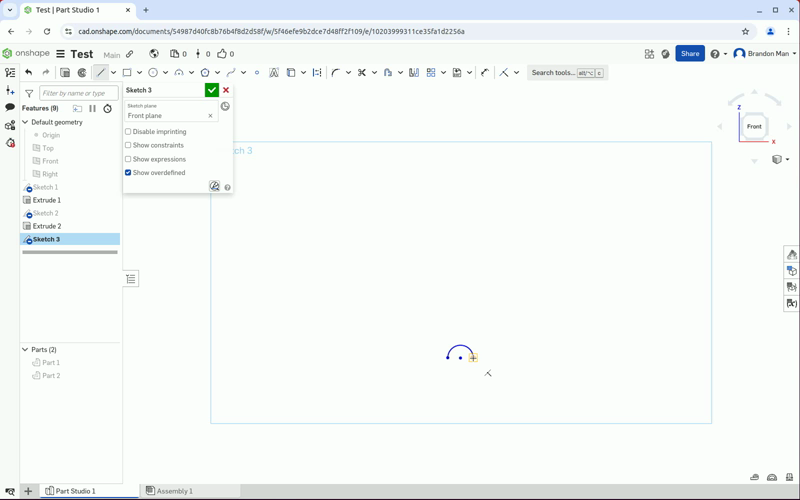
click(473, 357)
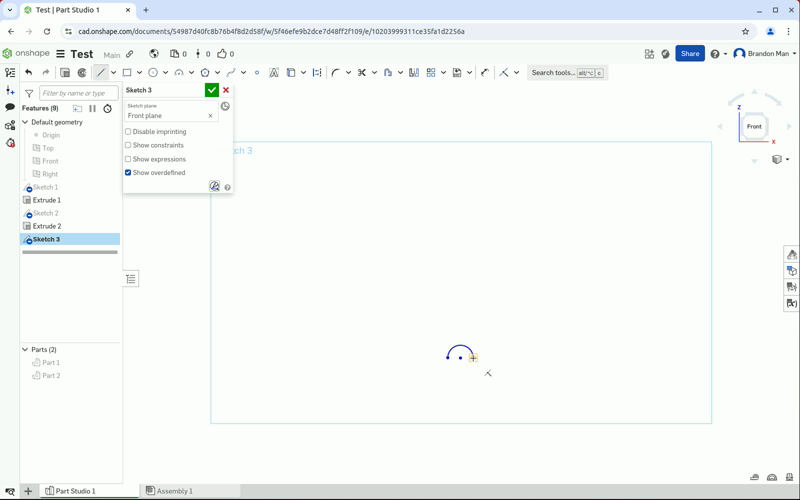
key_down(shift)
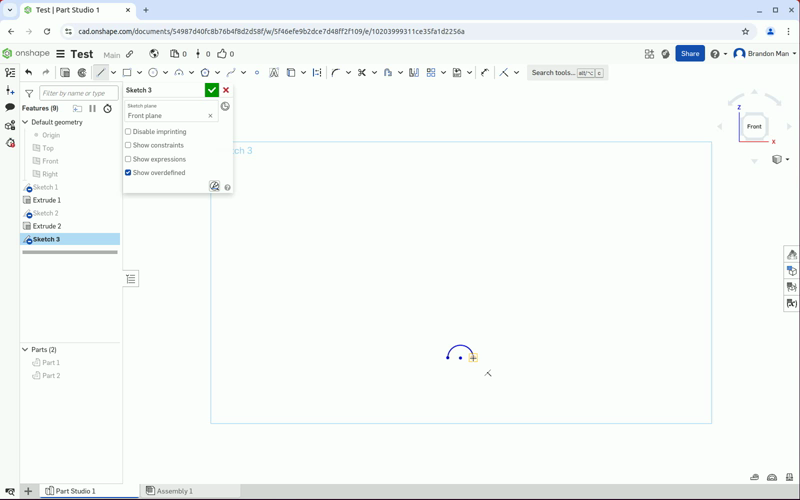
mouse_move(473, 183)
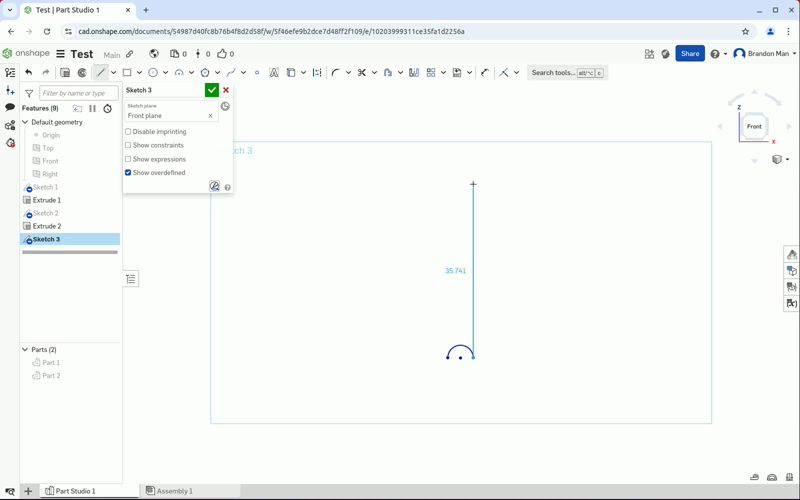
click(473, 183)
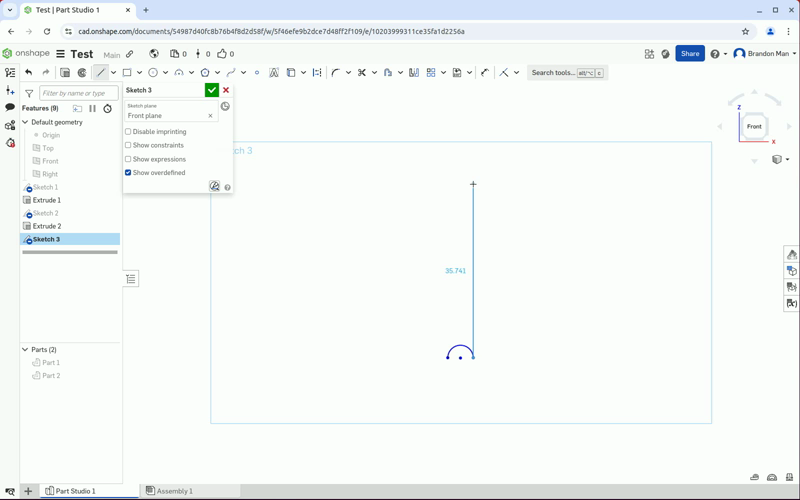
key_up(shift)
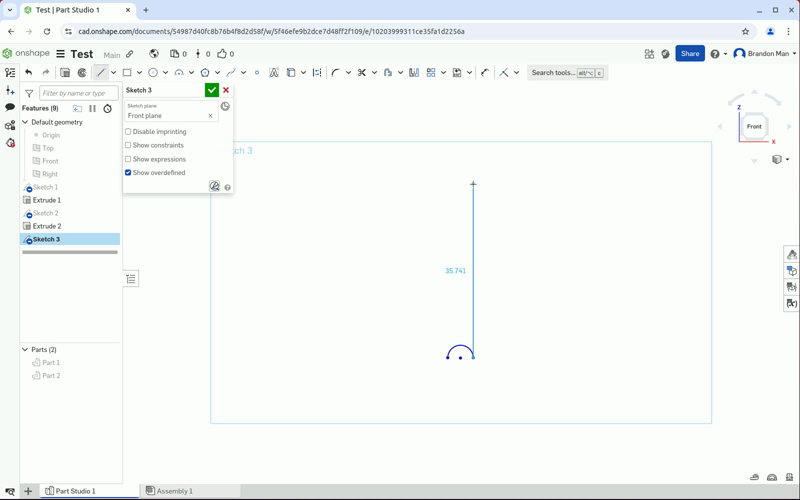
key(esc)
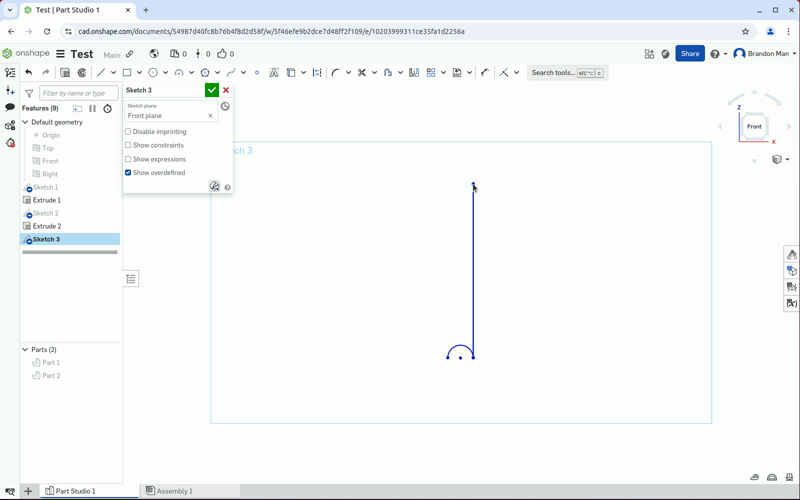
key(a)
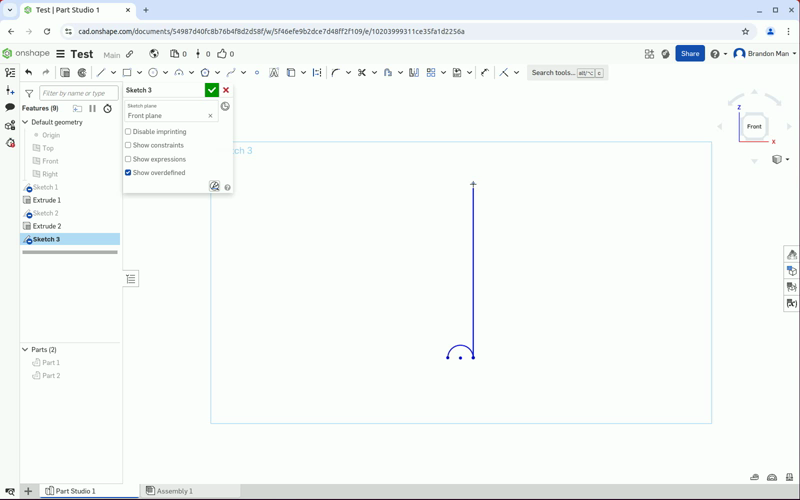
mouse_move(473, 183)
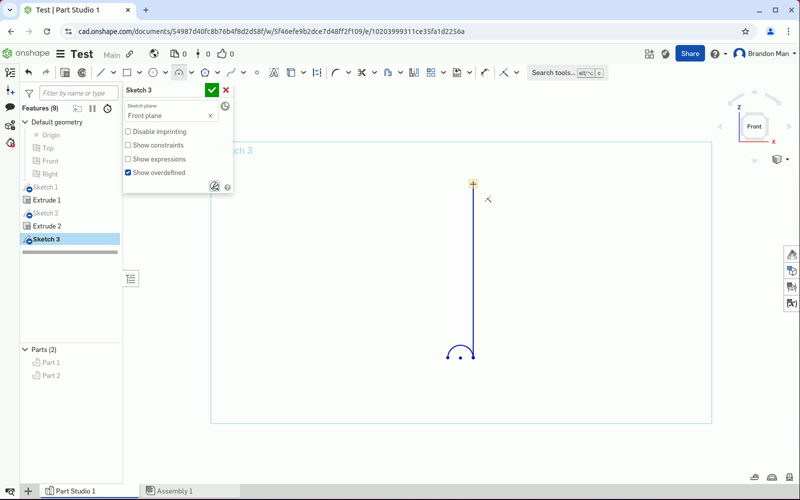
click(473, 183)
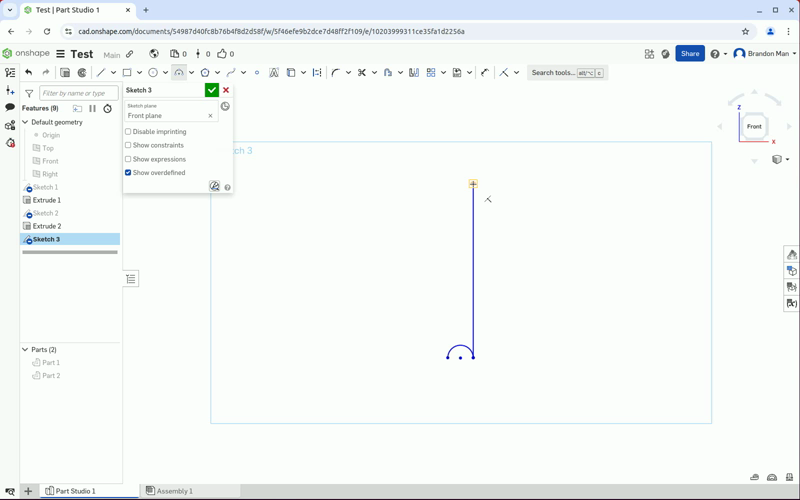
key_down(shift)
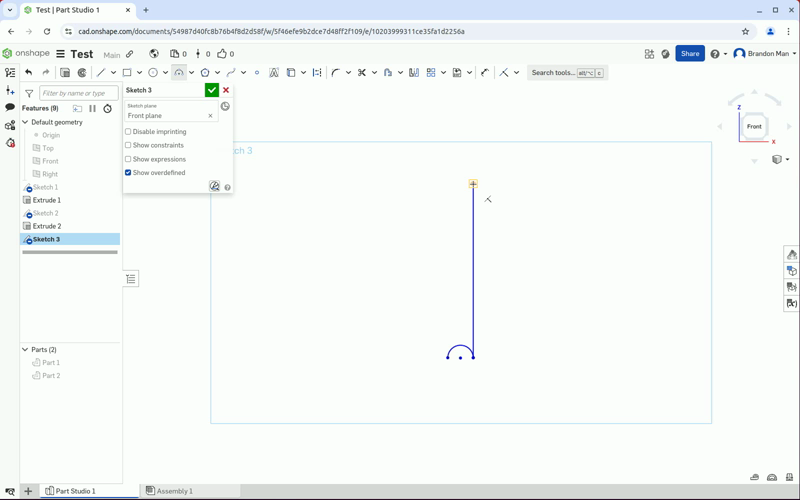
mouse_move(447, 183)
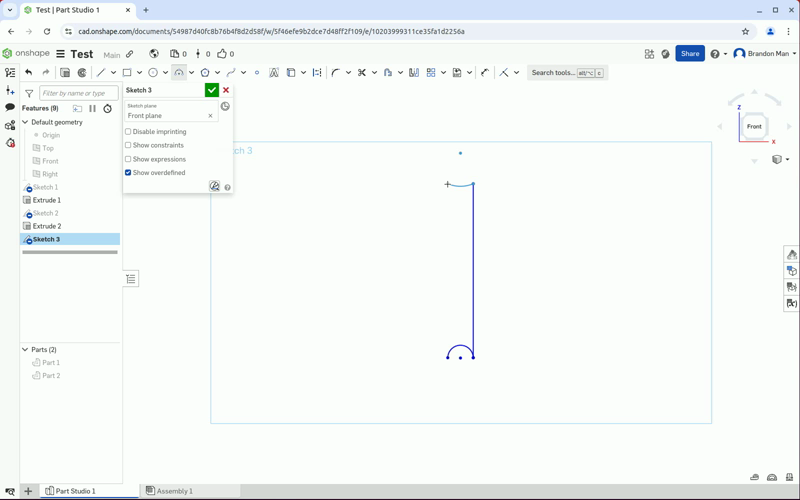
click(447, 183)
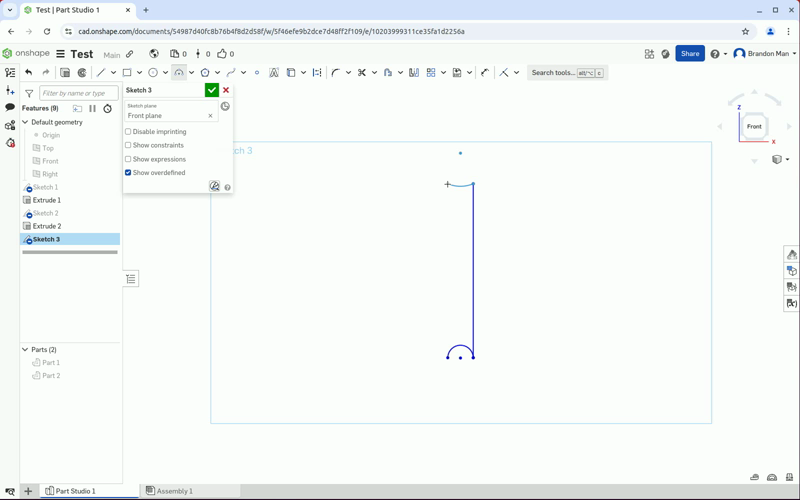
mouse_move(460, 196)
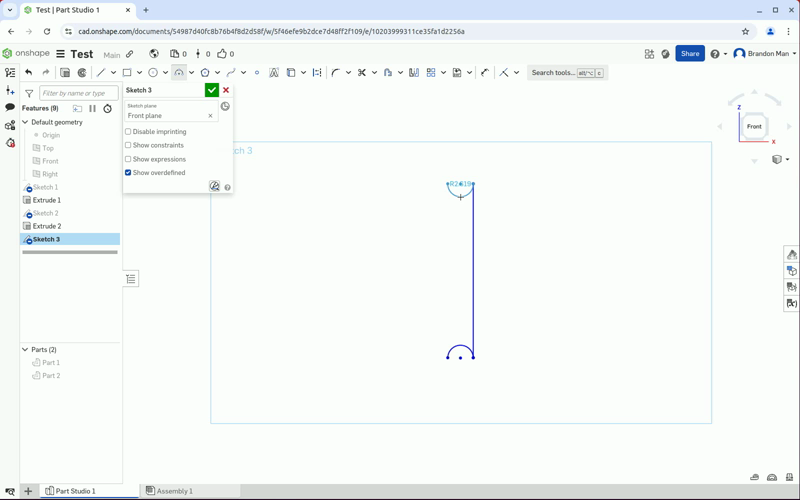
click(460, 196)
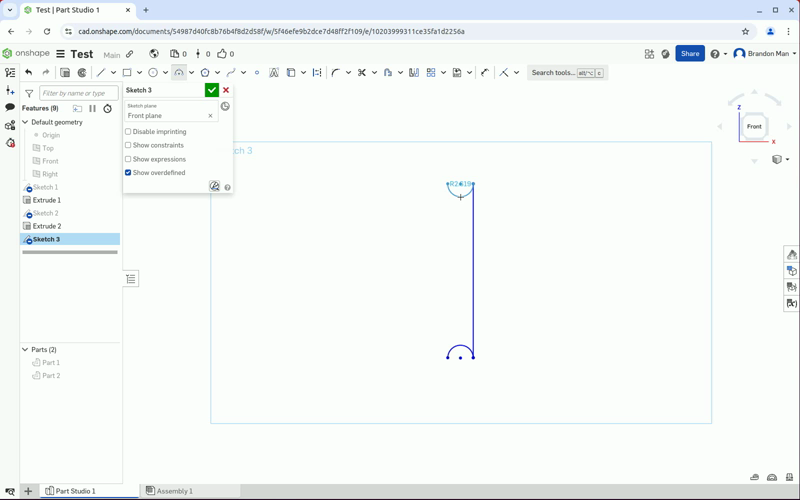
key_up(shift)
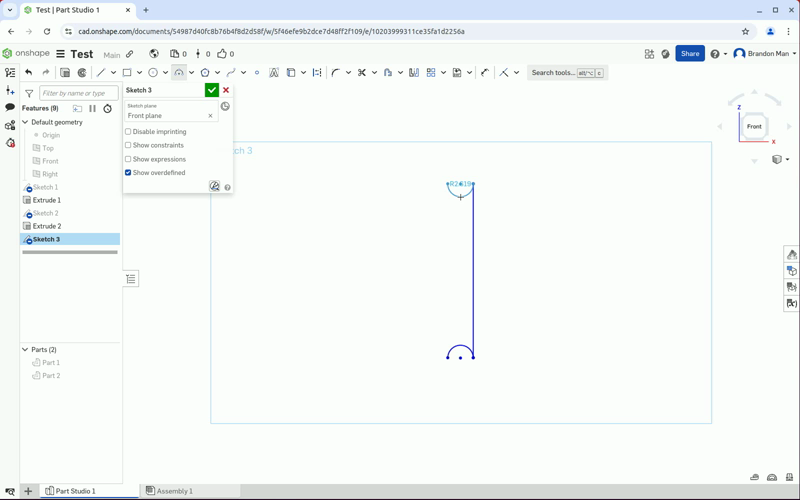
key(esc)
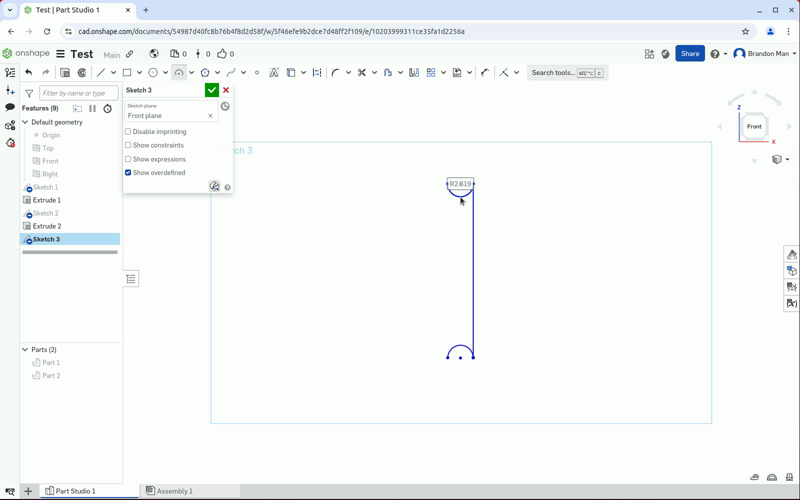
key(l)
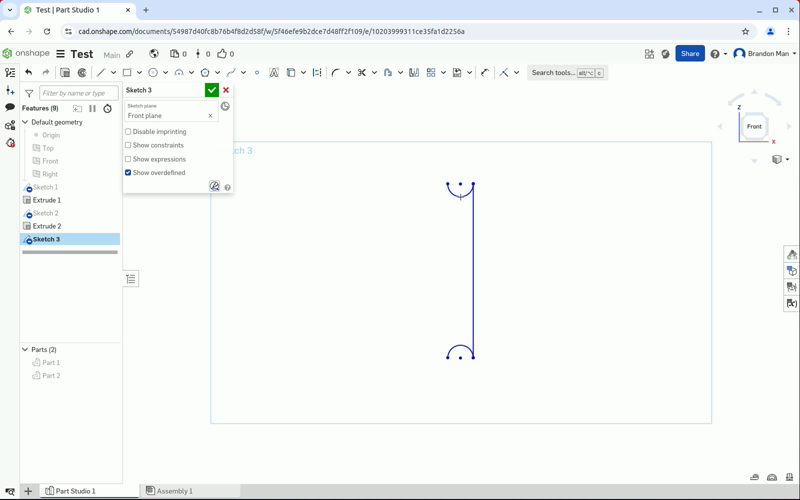
mouse_move(447, 183)
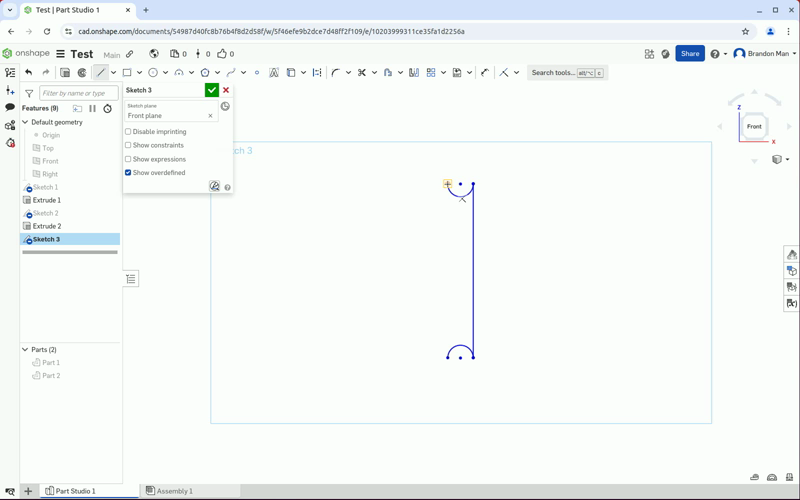
click(447, 183)
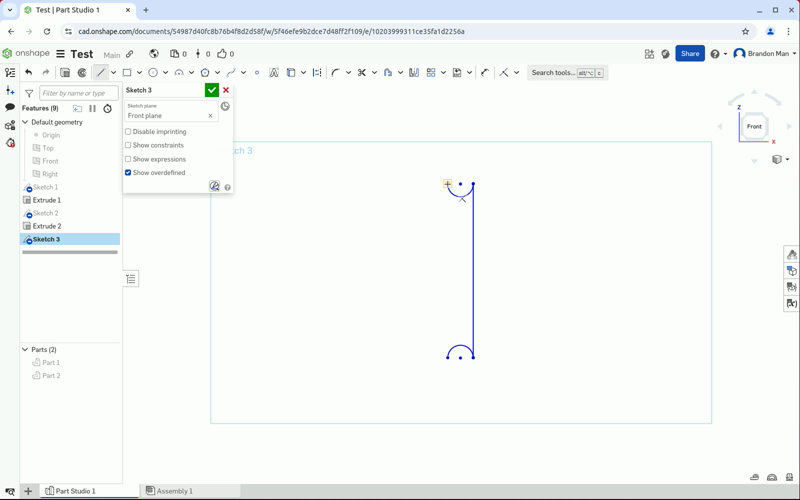
key_down(shift)
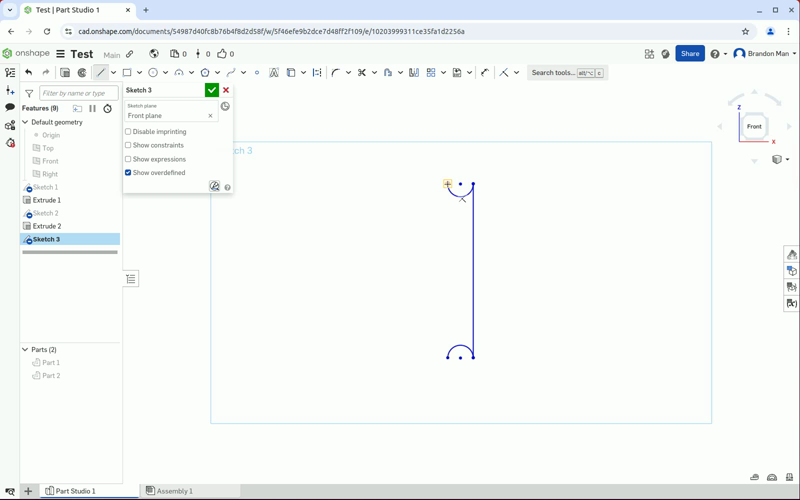
mouse_move(447, 357)
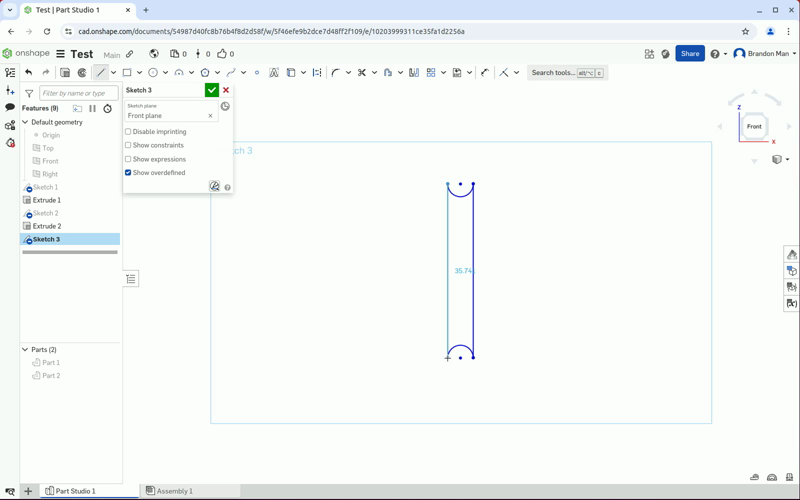
key_up(shift)
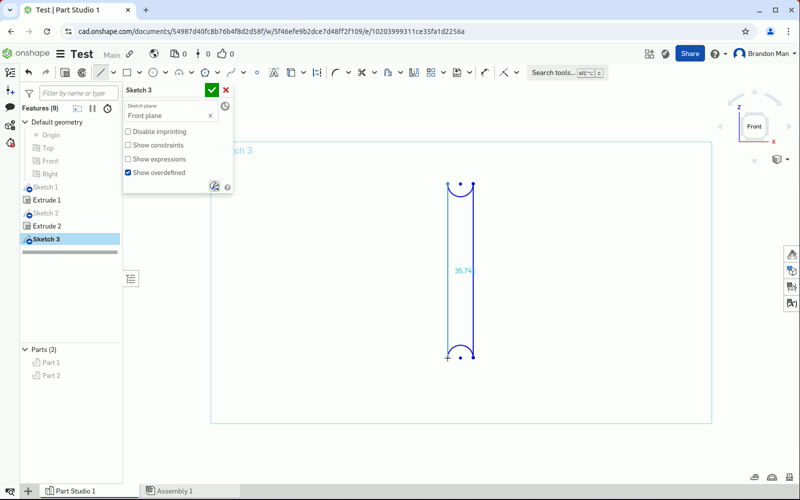
click(447, 357)
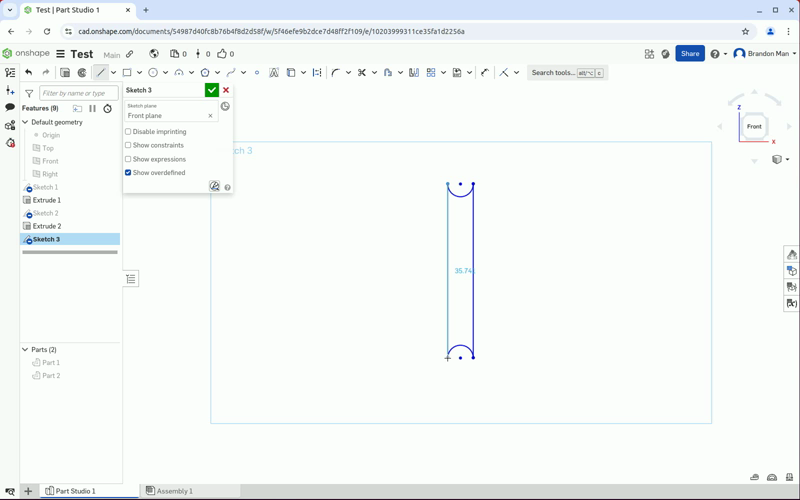
key(esc)
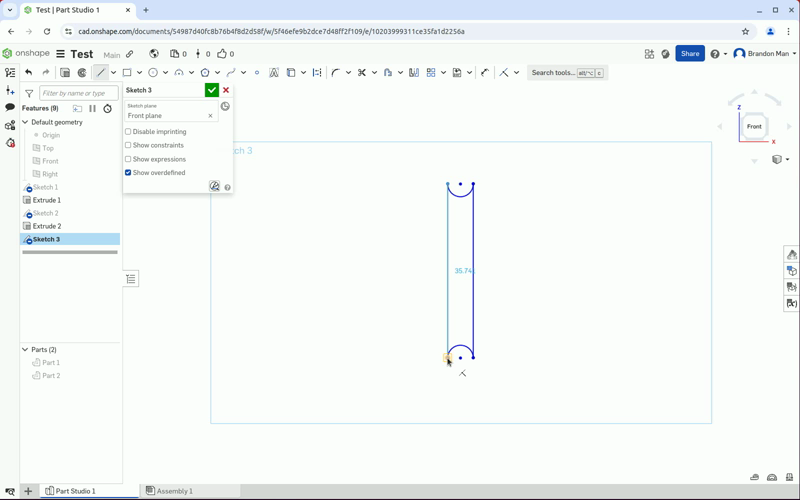
mouse_move(456, 322)
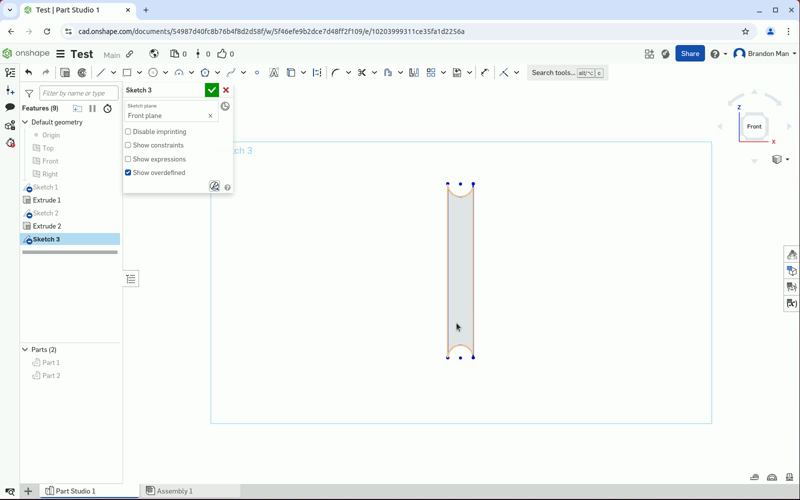
scroll(6)
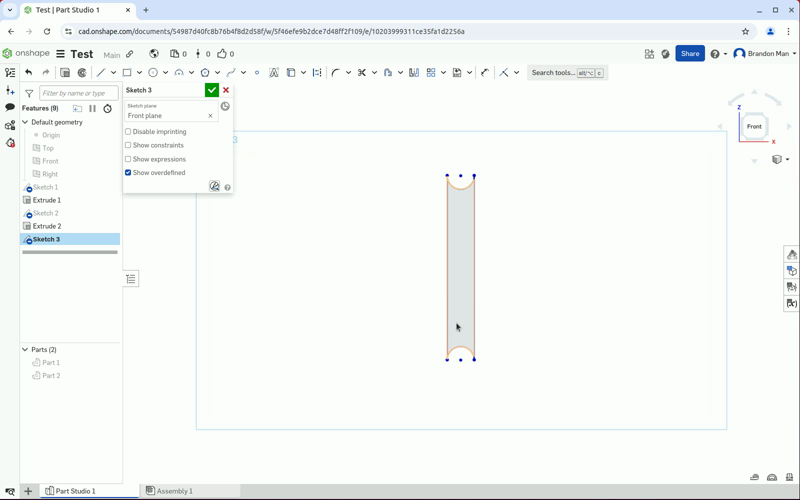
scroll(6)
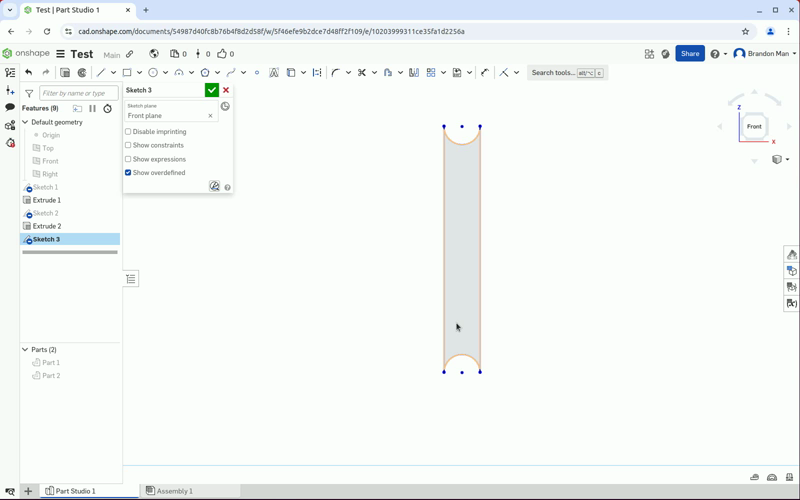
scroll(6)
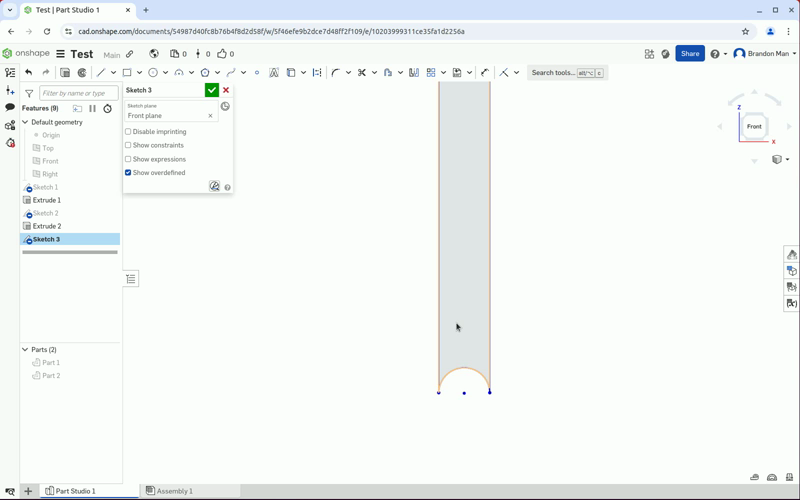
scroll(6)
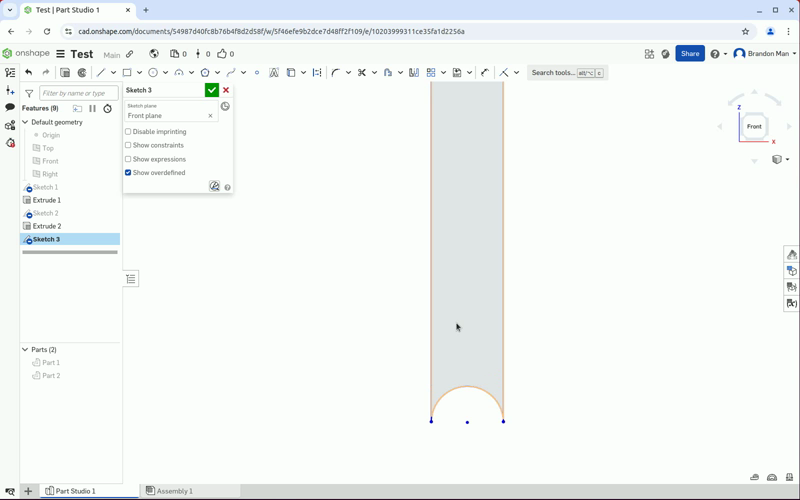
scroll(6)
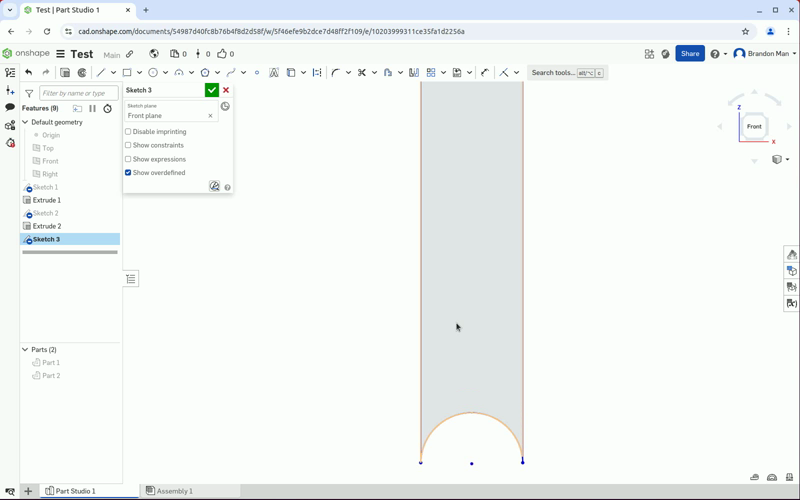
scroll(6)
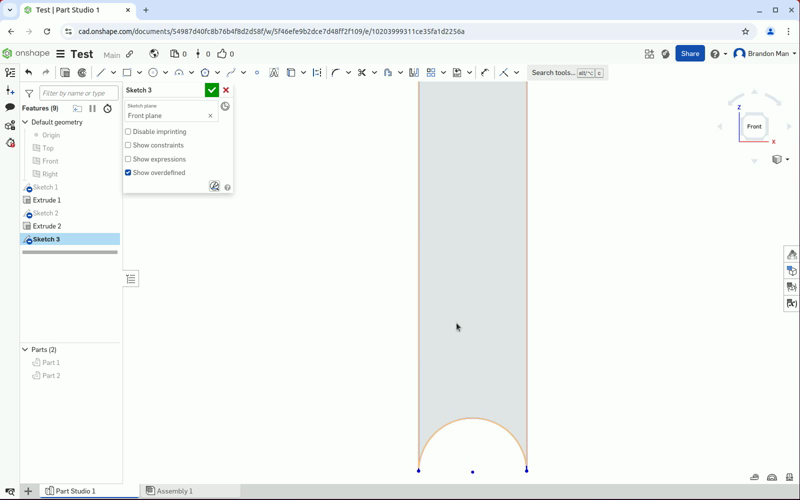
scroll(6)
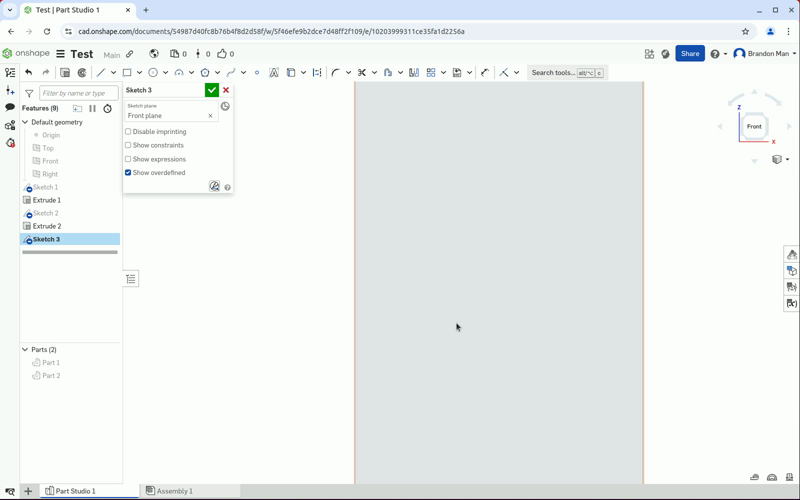
click(456, 322)
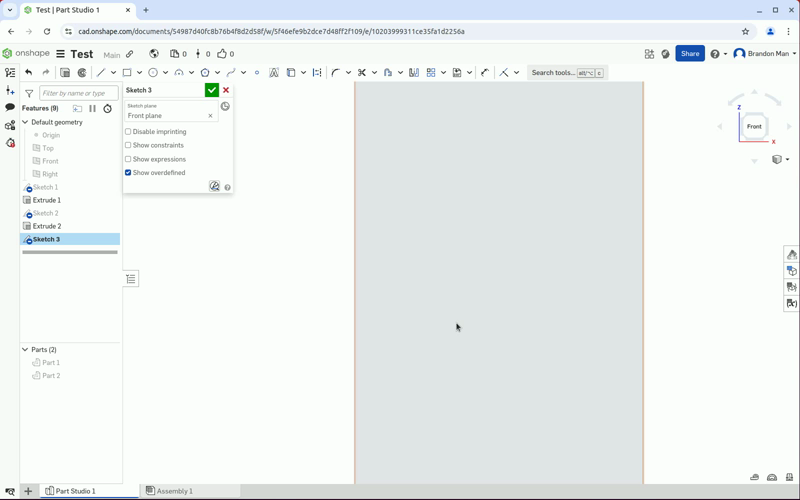
scroll(-6)
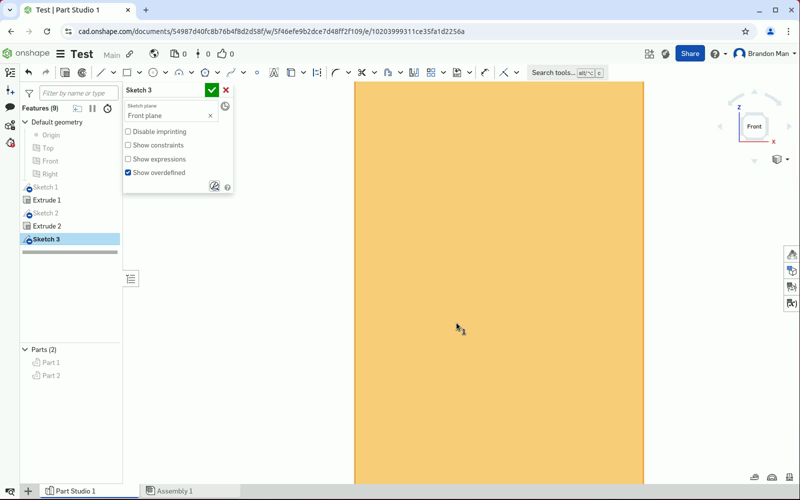
scroll(-6)
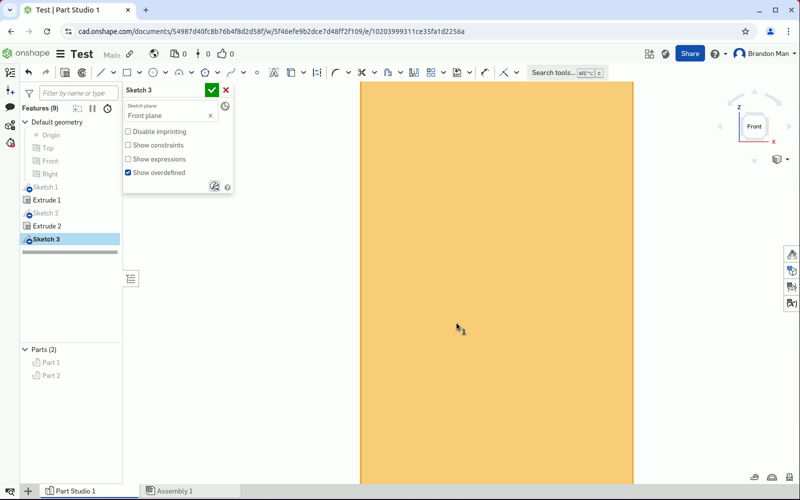
scroll(-6)
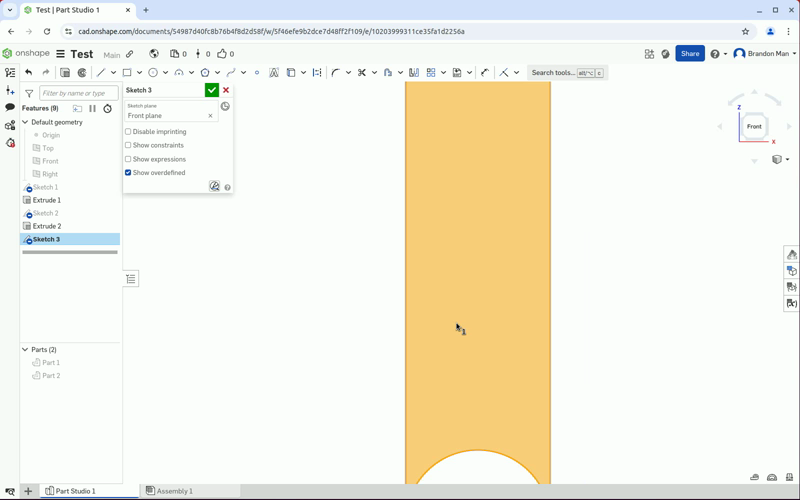
scroll(-6)
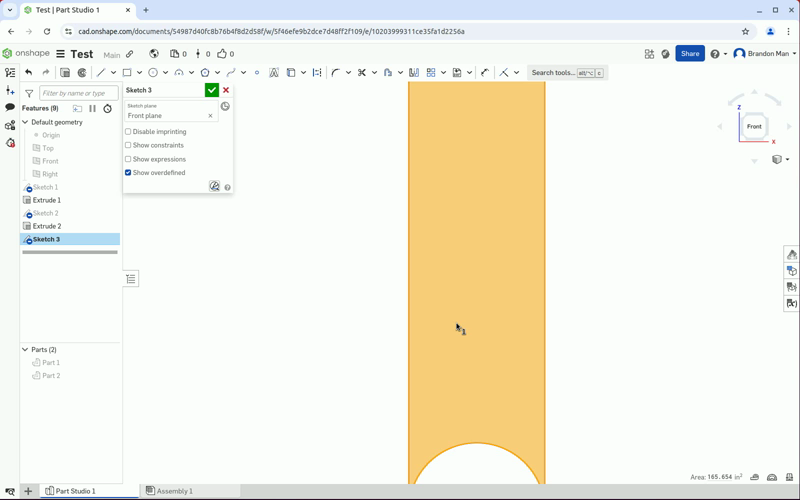
scroll(-6)
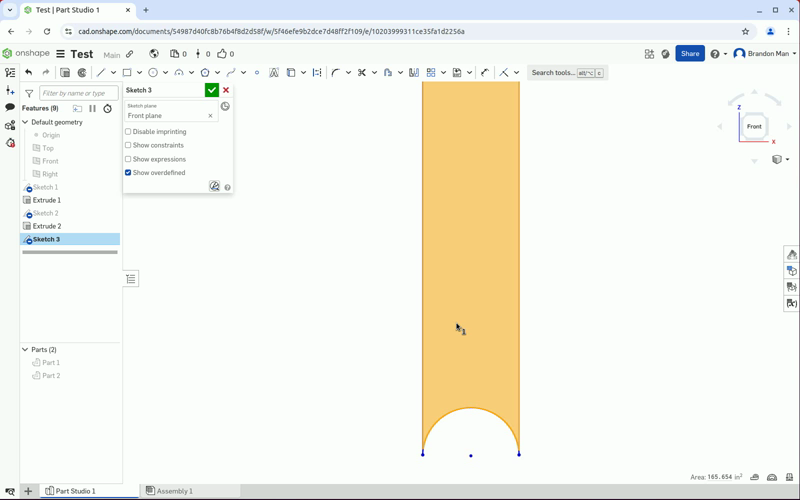
scroll(-6)
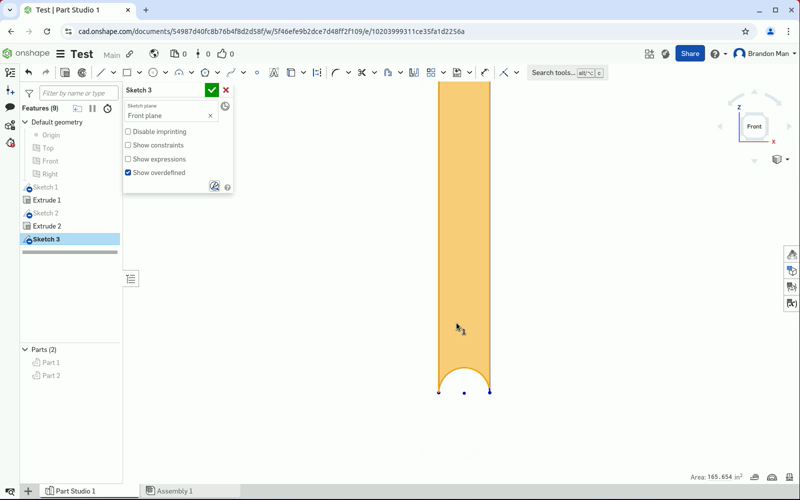
scroll(-6)
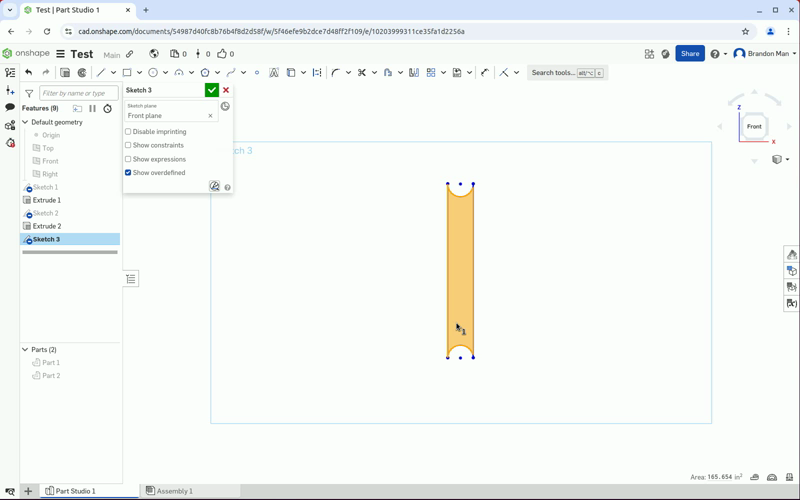
mouse_move(73, 352)
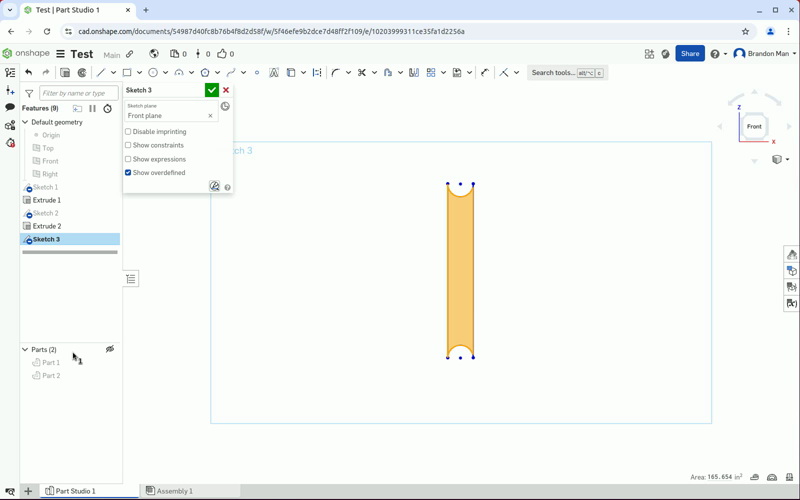
key(shift+y)
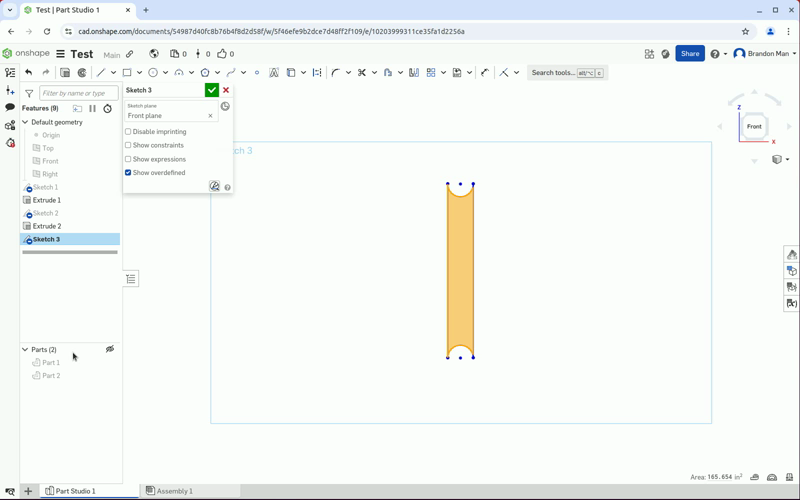
key(shift+e)
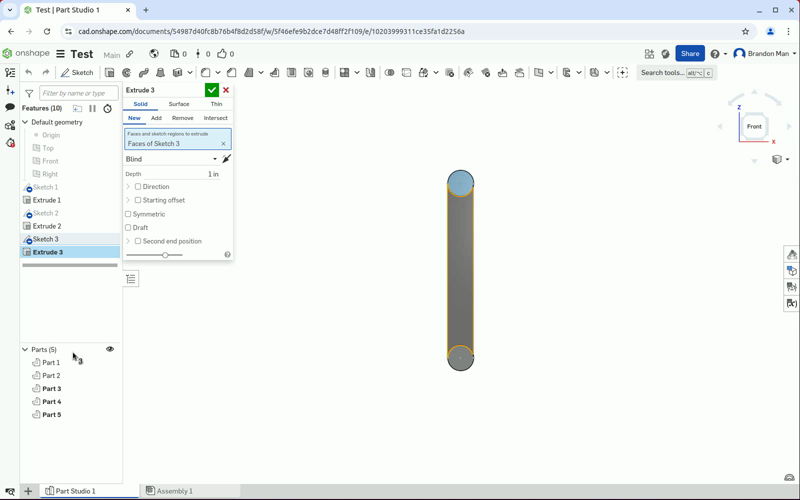
mouse_move(143, 106)
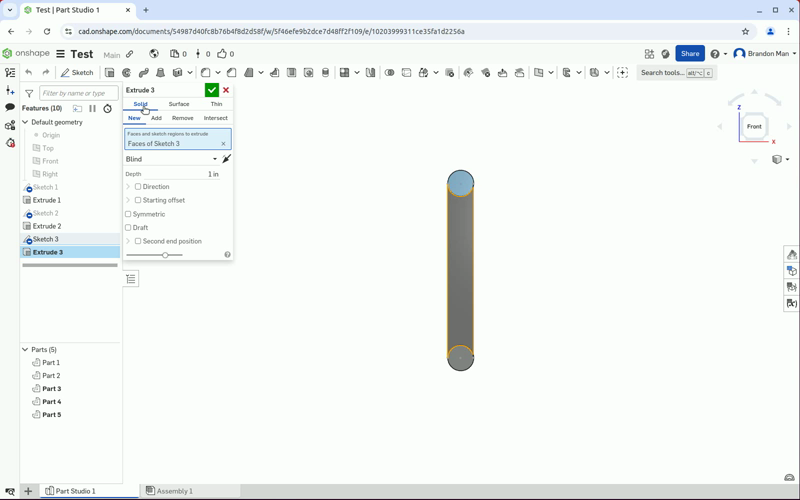
click(143, 106)
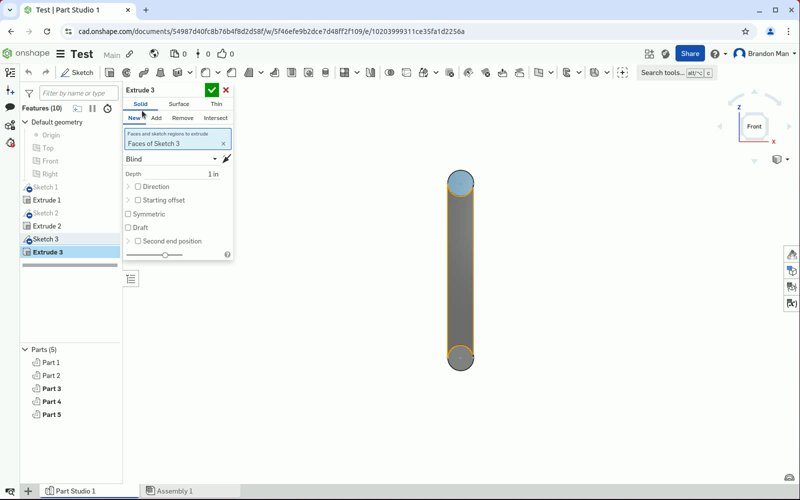
mouse_move(137, 120)
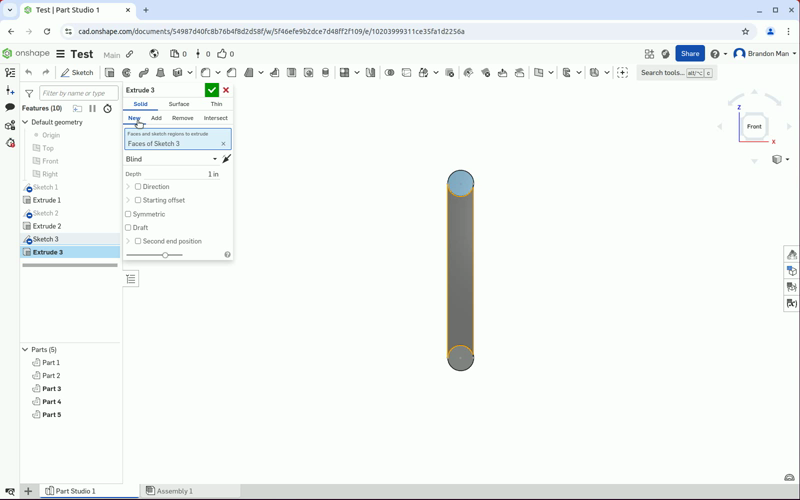
click(137, 120)
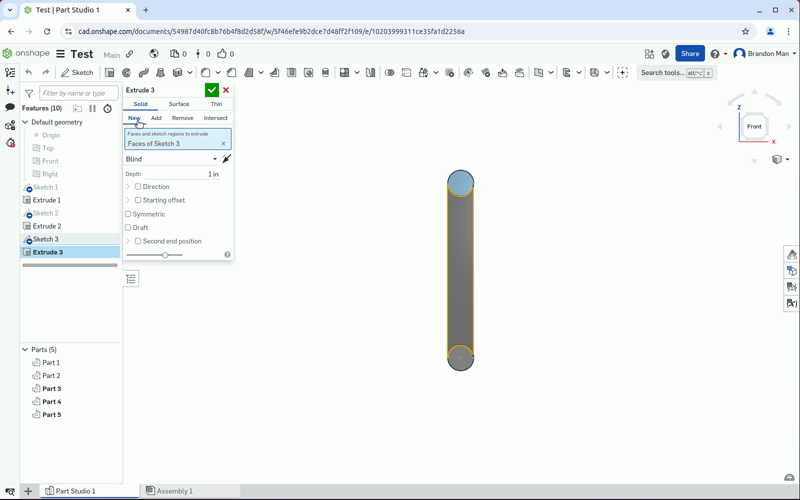
key(tab, 4)
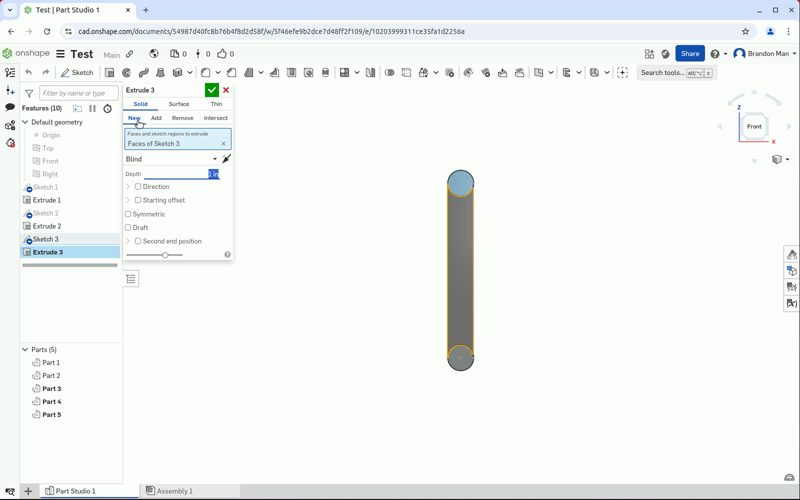
text(0.722)
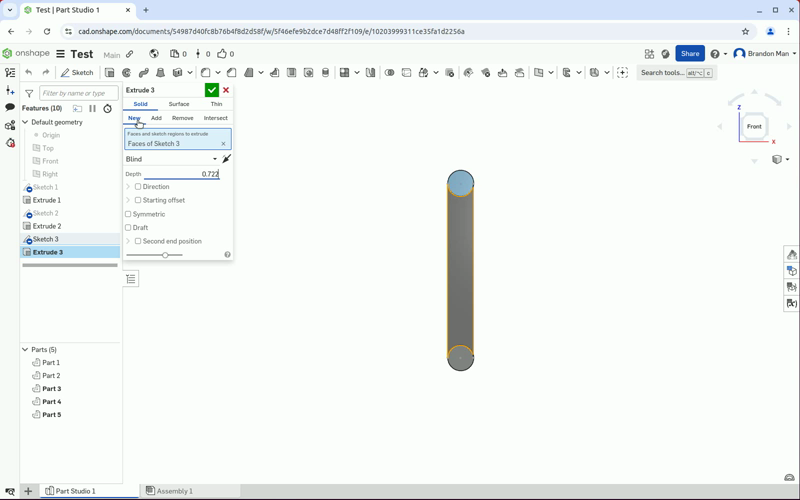
key(enter)
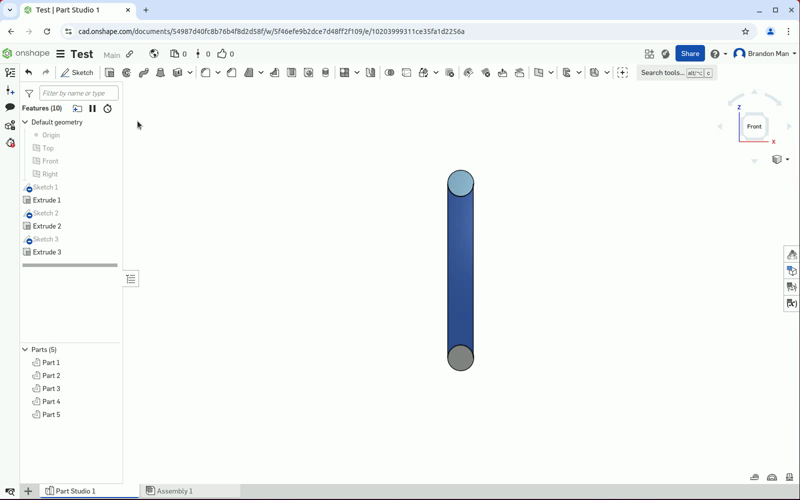
key(shift+h)
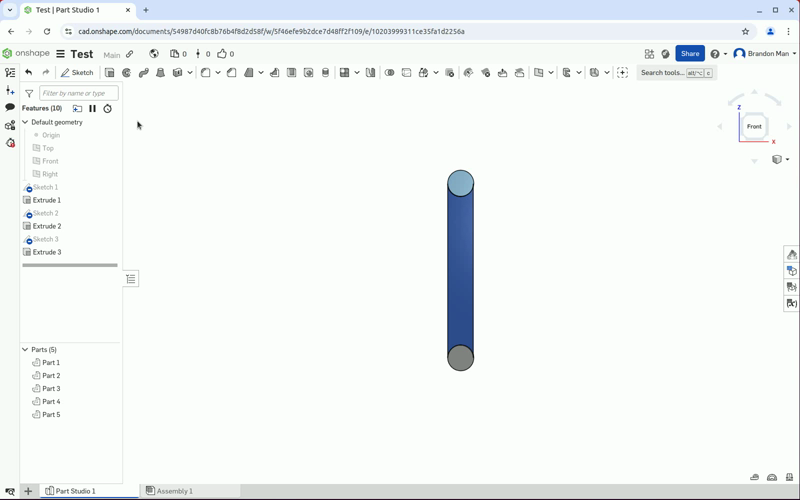
key(shift+h)
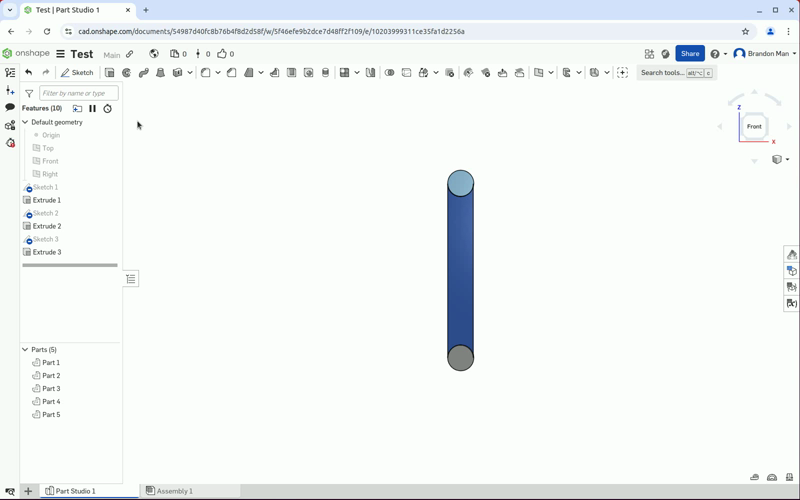
mouse_move(73, 189)
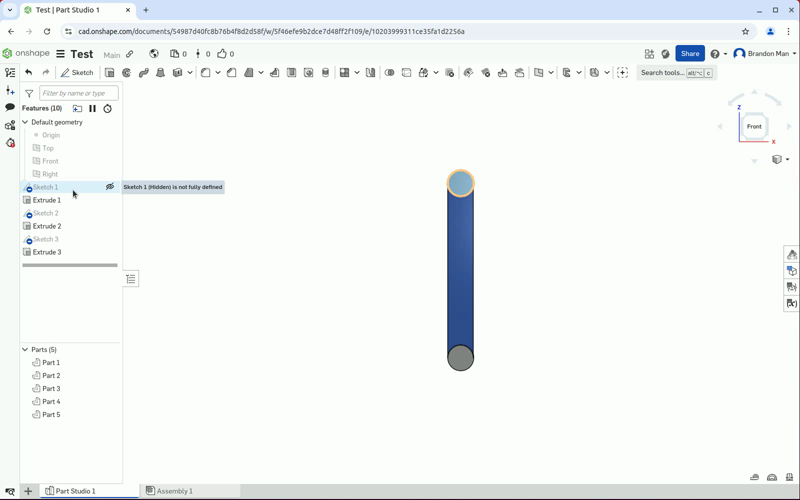
click(73, 189)
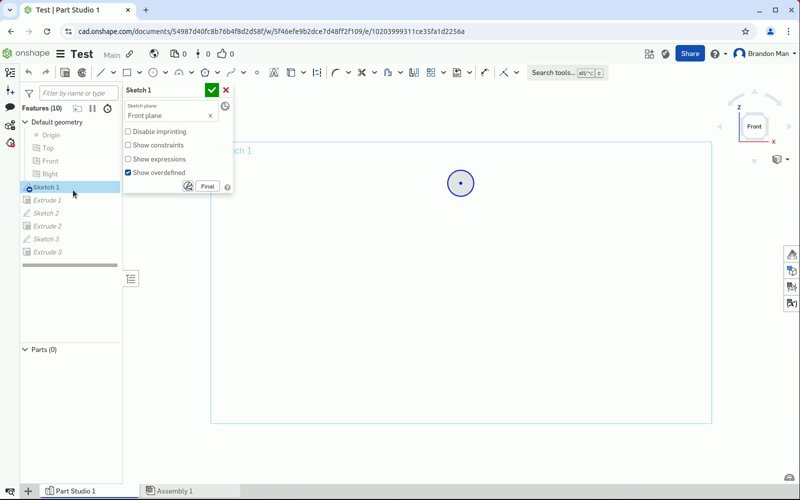
mouse_move(229, 92)
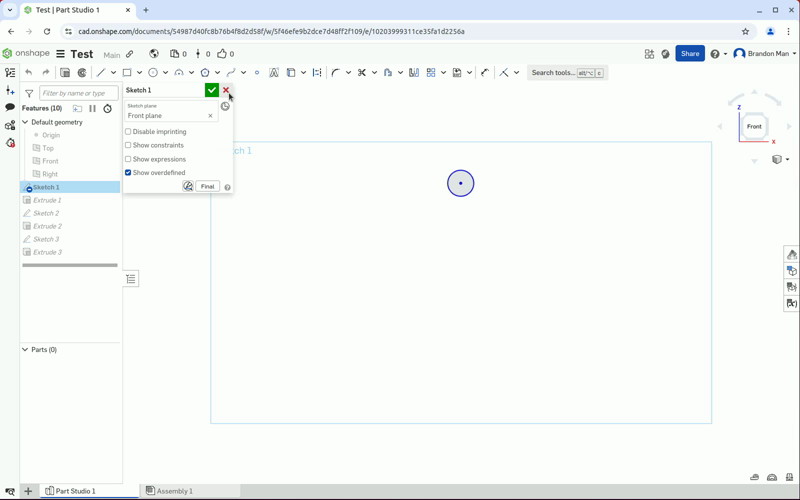
click(229, 92)
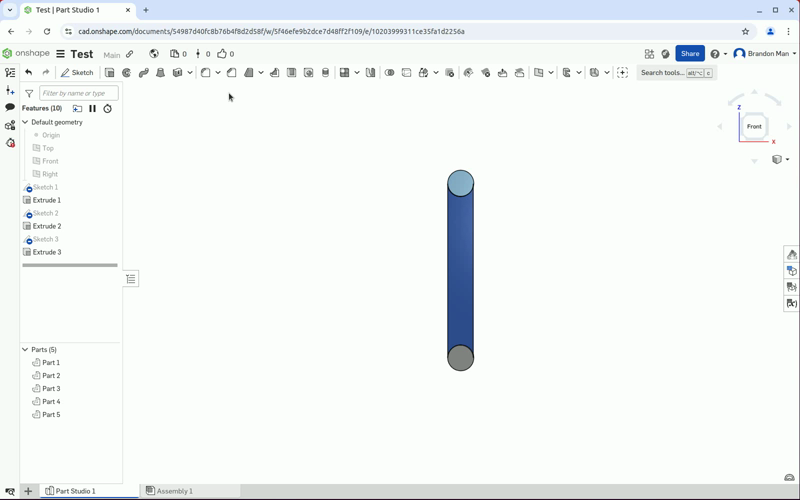
mouse_move(541, 75)
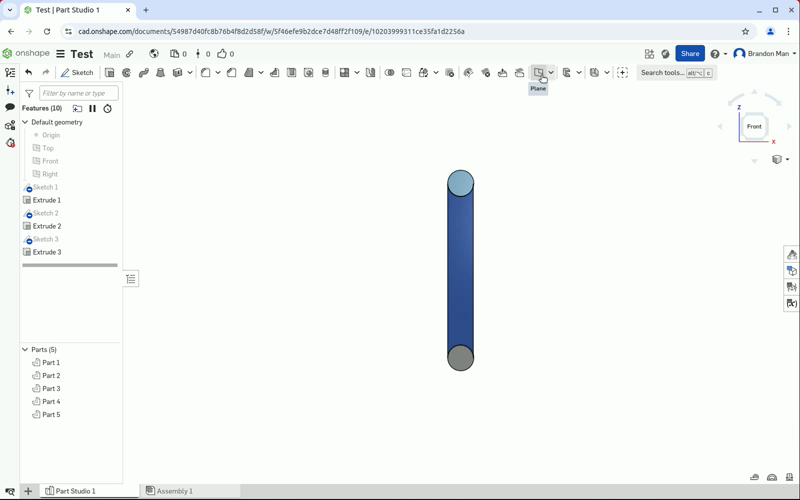
click(541, 75)
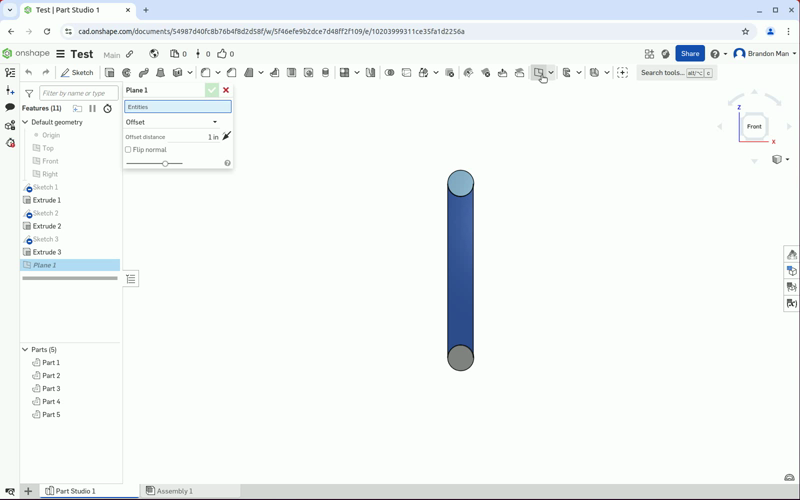
mouse_move(73, 163)
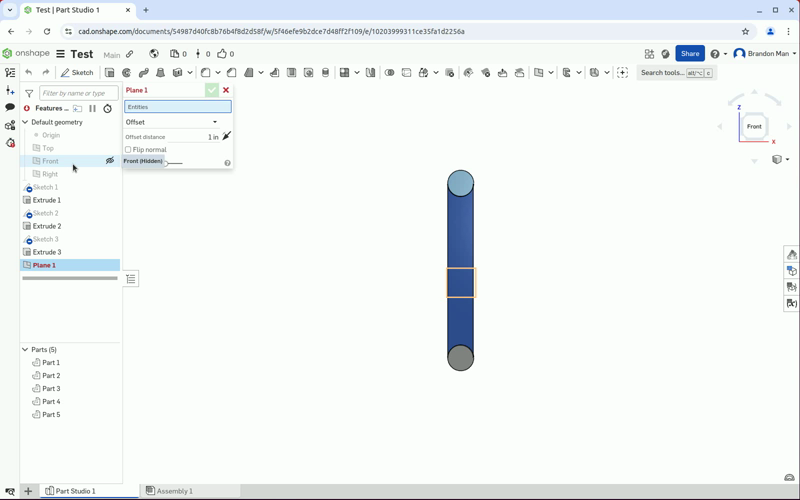
click(73, 163)
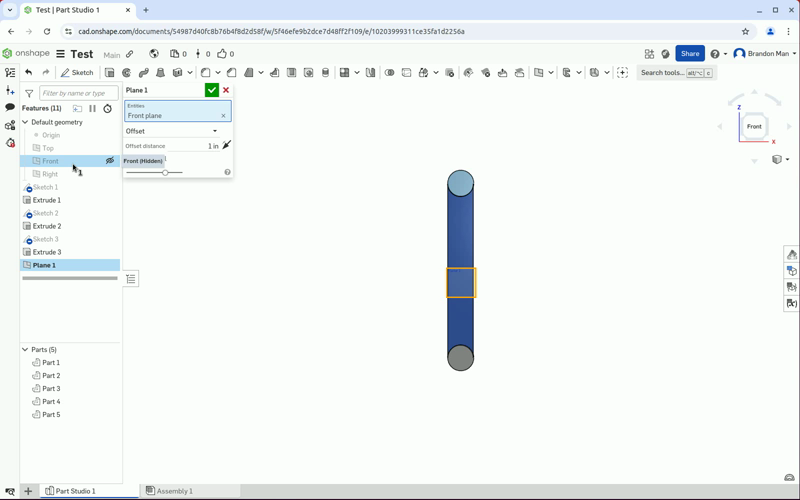
key(tab, 2)
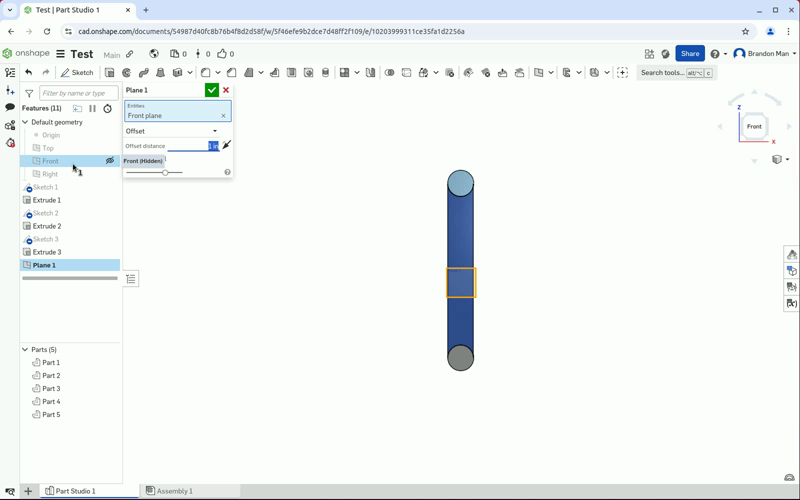
text(0.709)
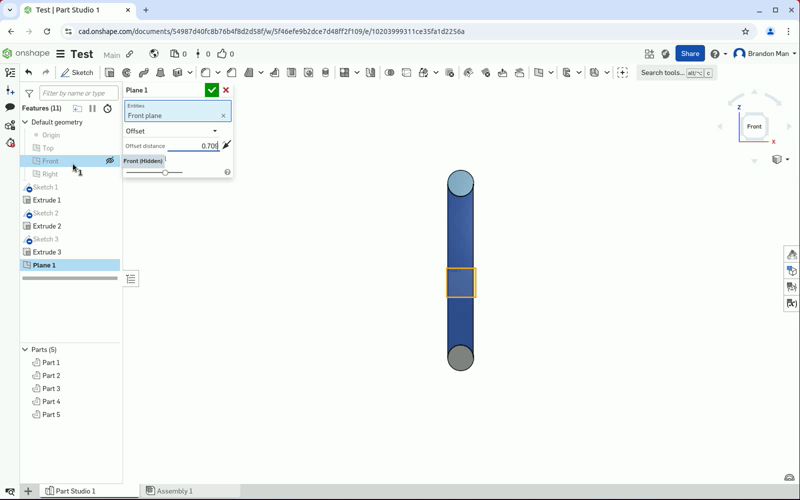
key(enter, 2)
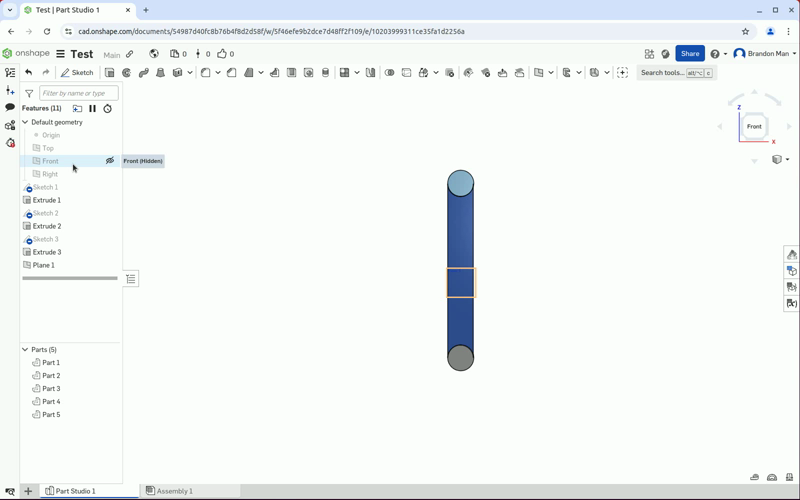
key(shift+s)
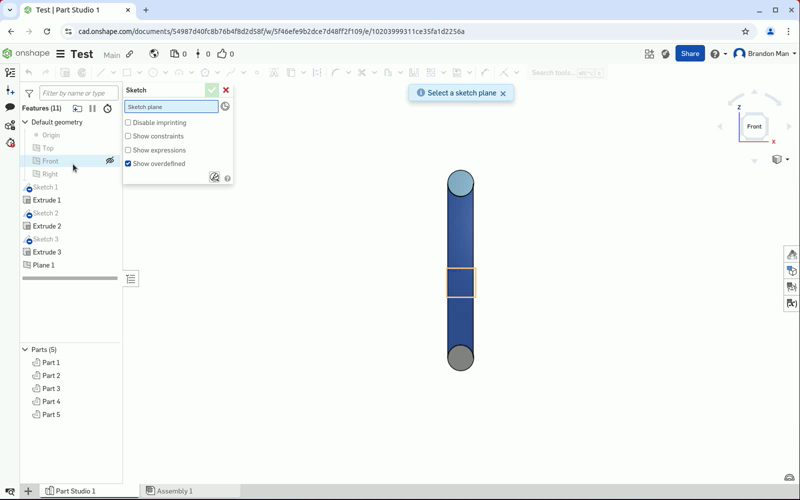
mouse_move(73, 267)
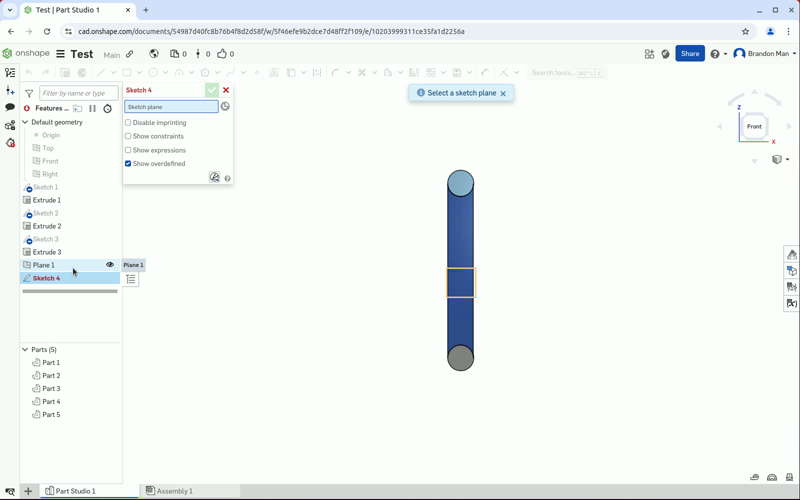
click(73, 267)
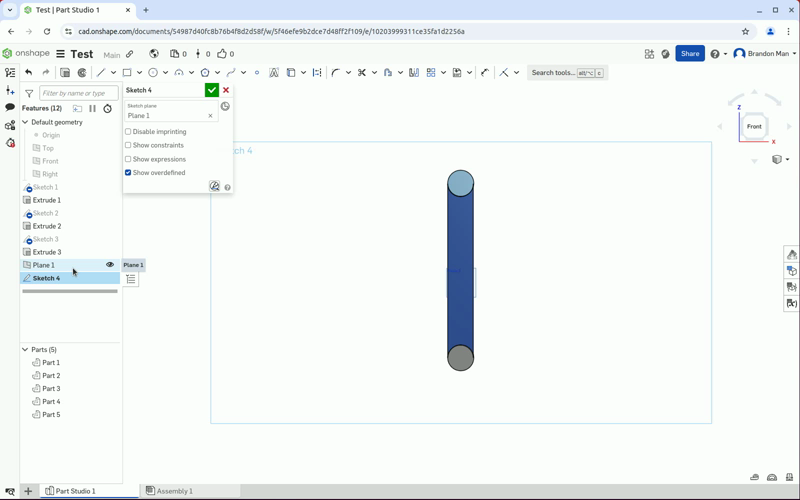
mouse_move(73, 352)
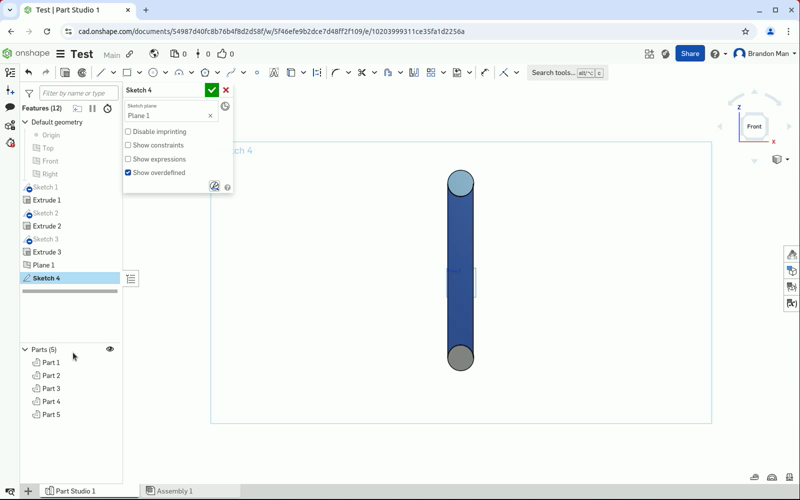
key(y)
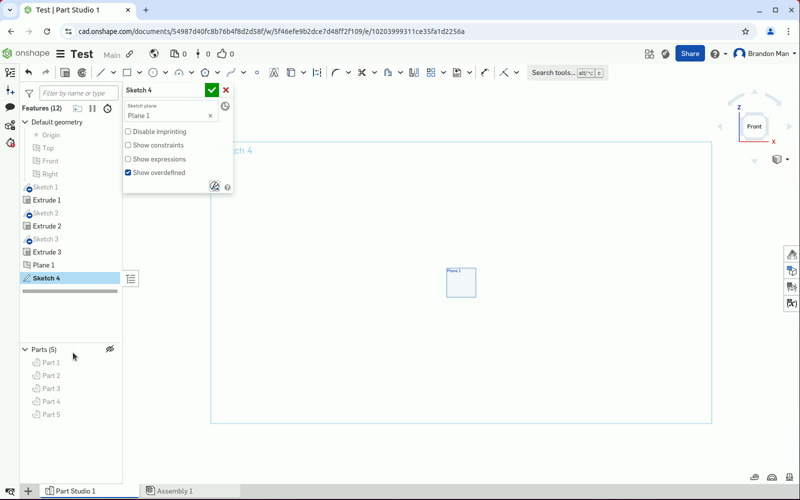
key(c)
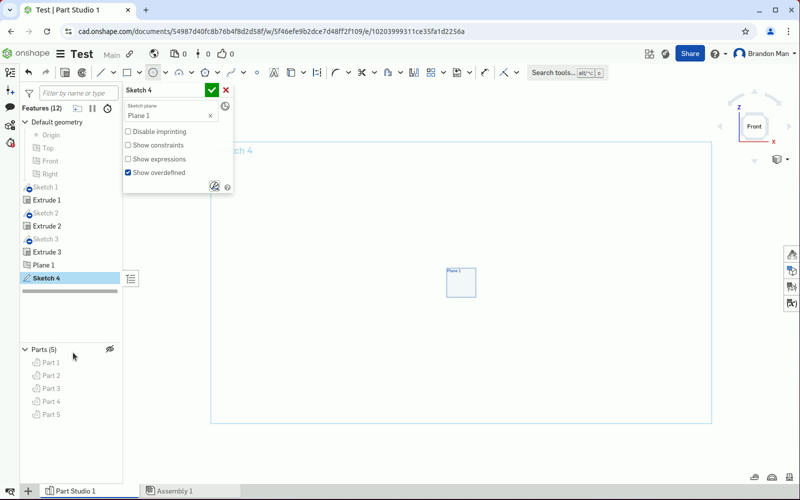
key_down(shift)
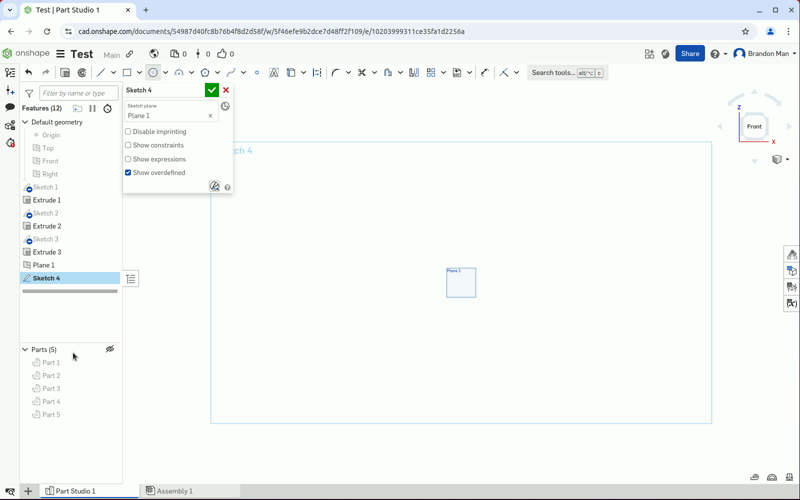
mouse_move(461, 183)
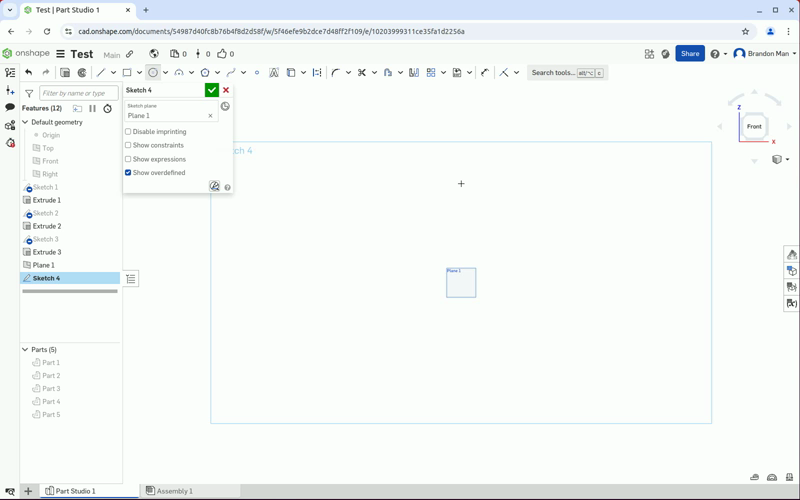
click(461, 183)
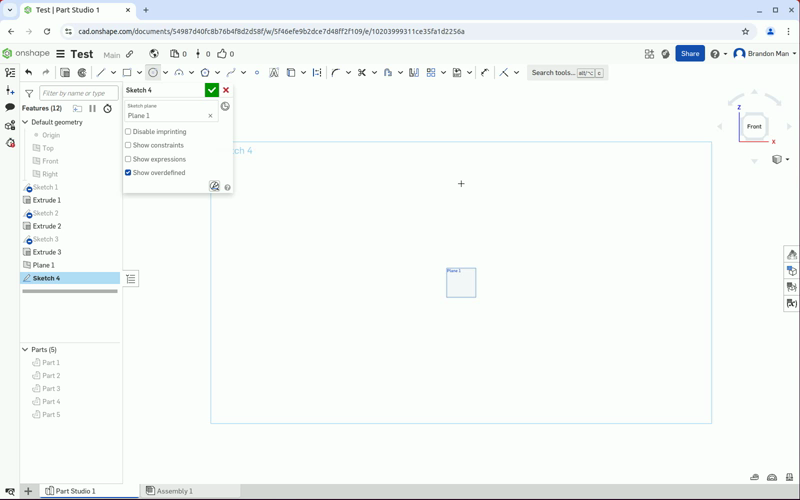
key_up(shift)
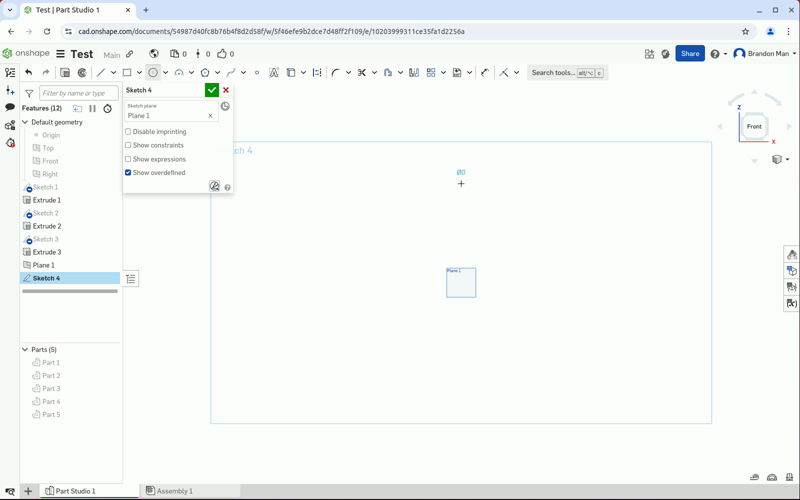
mouse_move(465, 183)
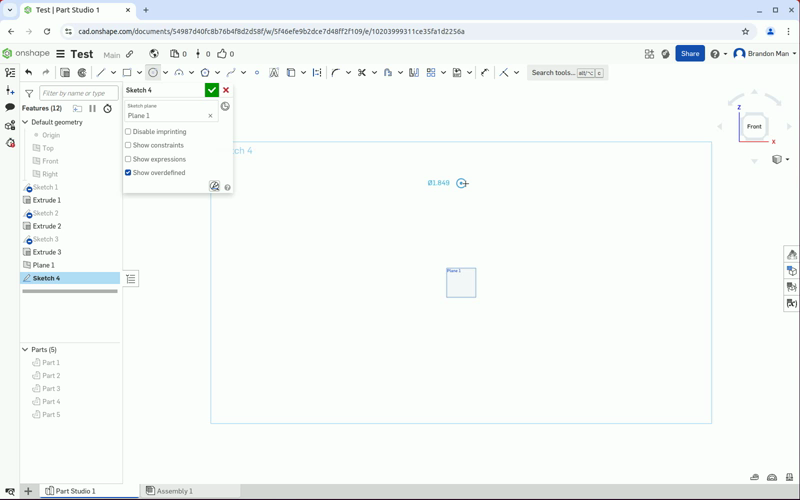
click(465, 183)
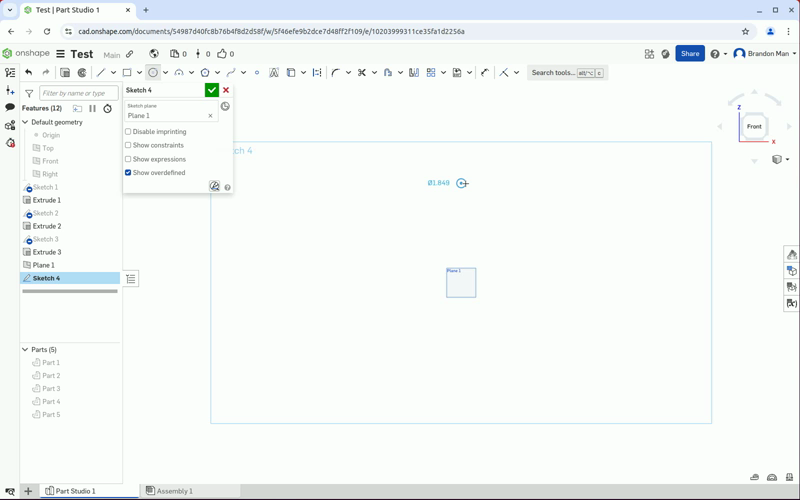
key(esc)
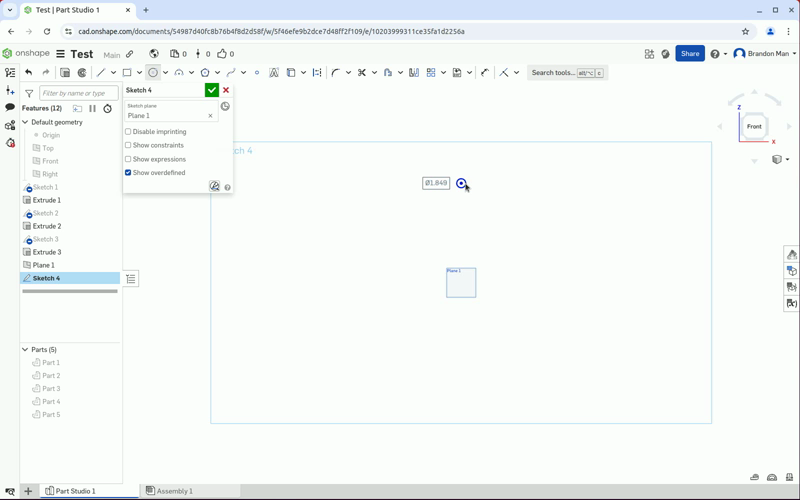
mouse_move(461, 182)
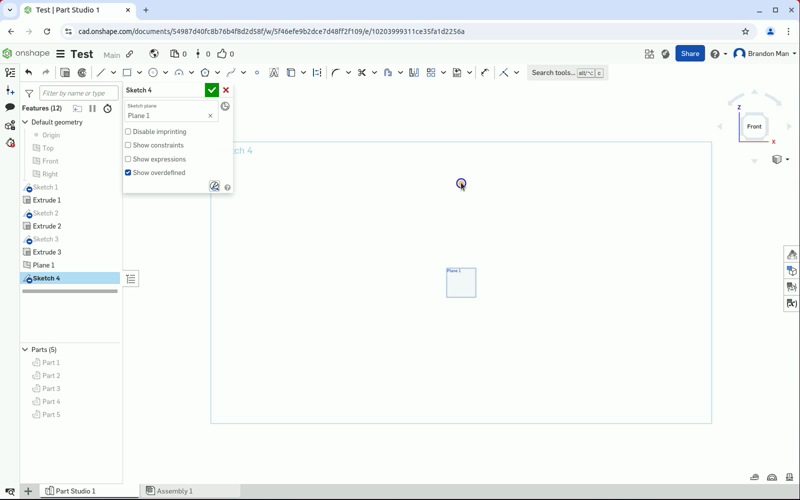
scroll(6)
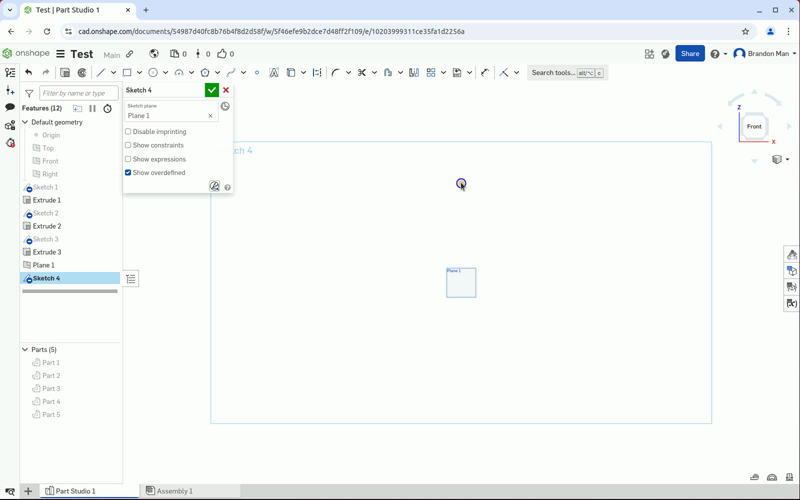
scroll(6)
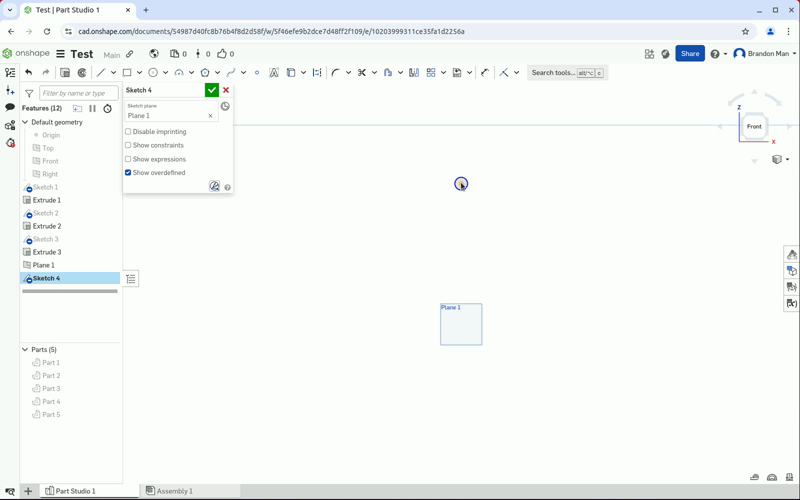
scroll(6)
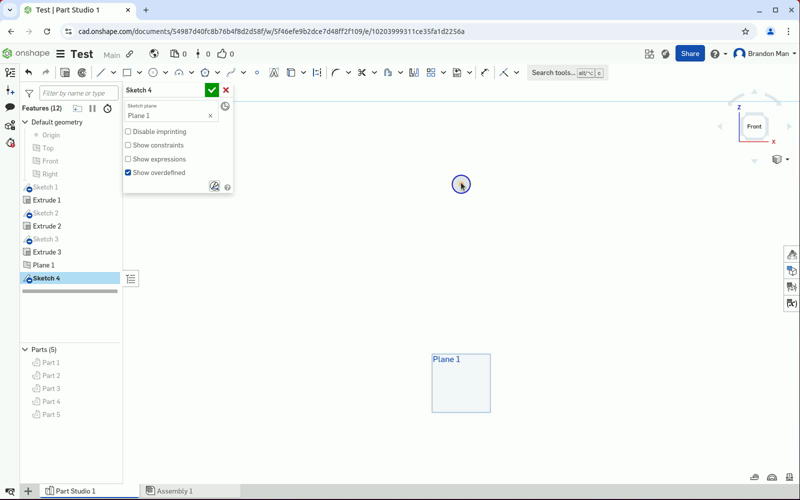
scroll(6)
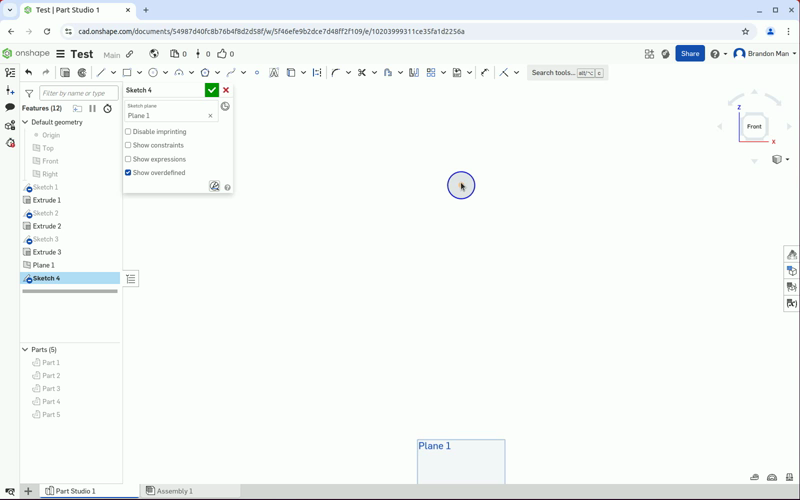
scroll(6)
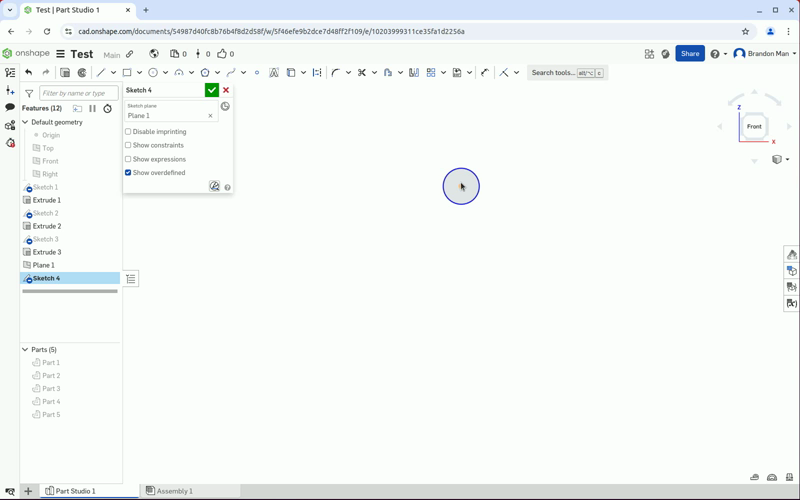
scroll(6)
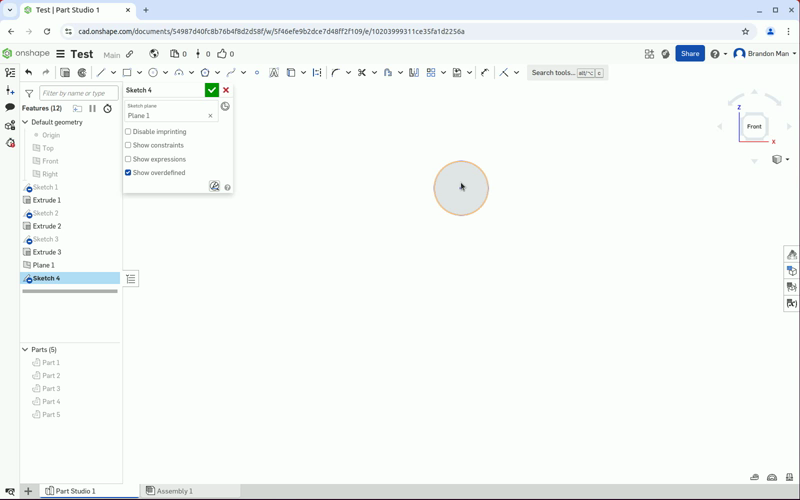
scroll(6)
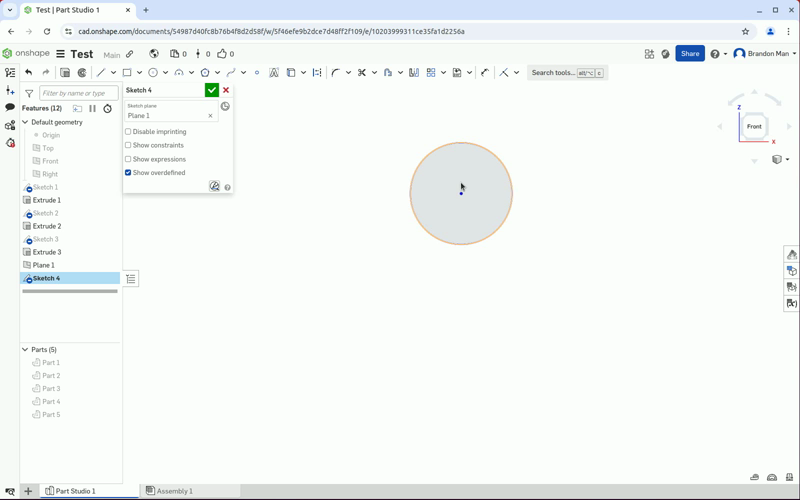
click(461, 182)
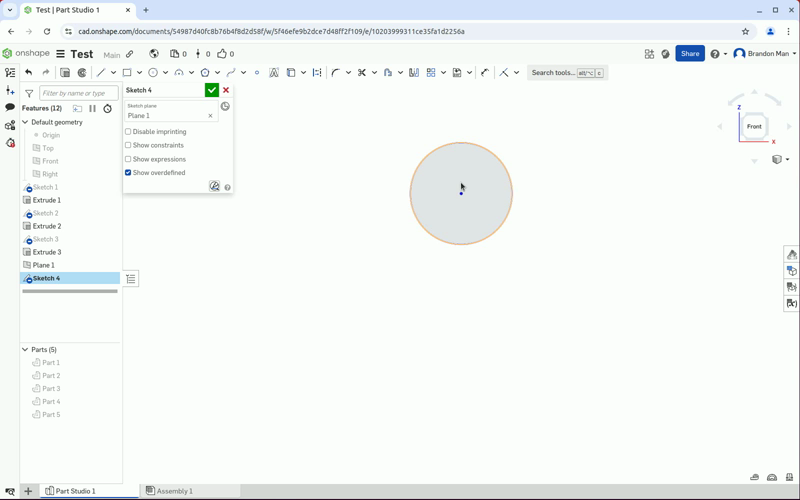
scroll(-6)
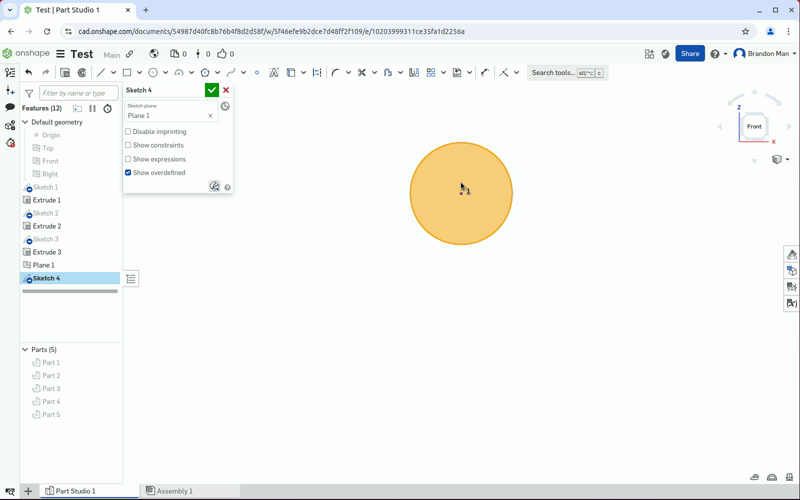
scroll(-6)
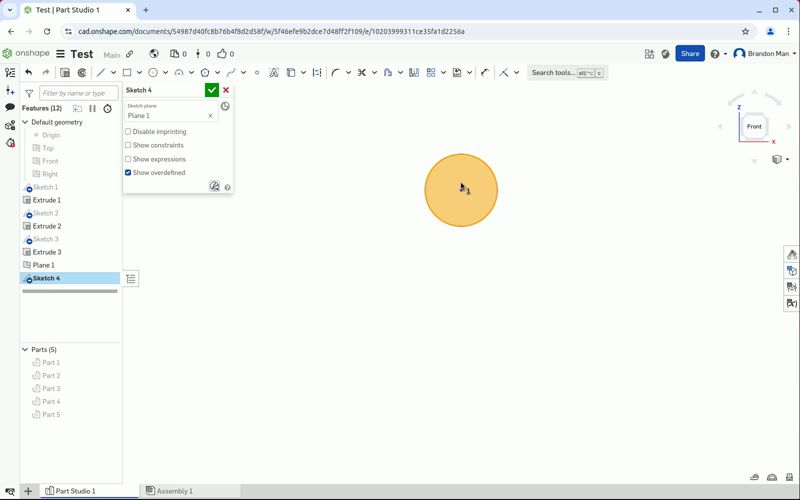
scroll(-6)
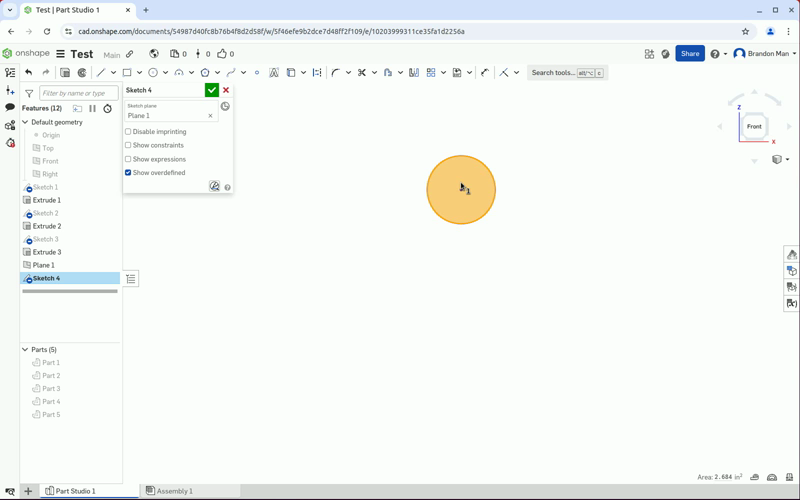
scroll(-6)
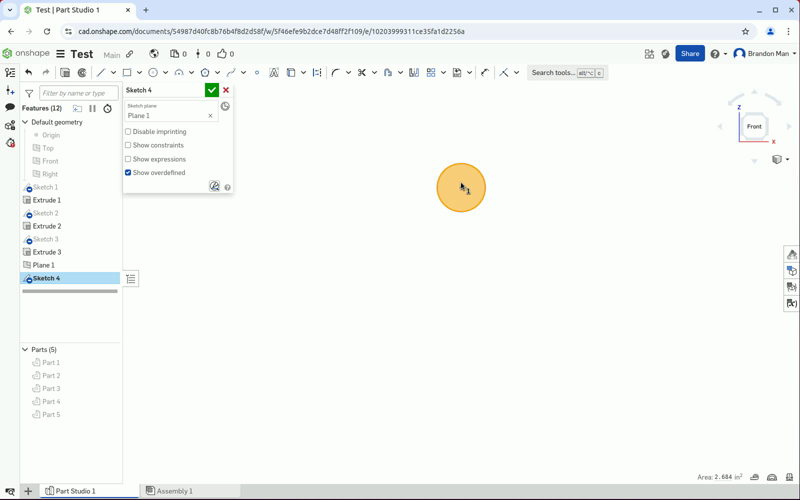
scroll(-6)
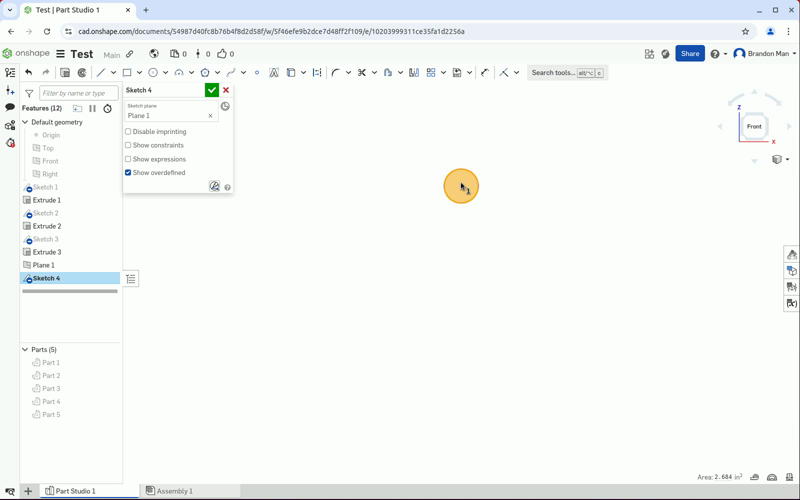
scroll(-6)
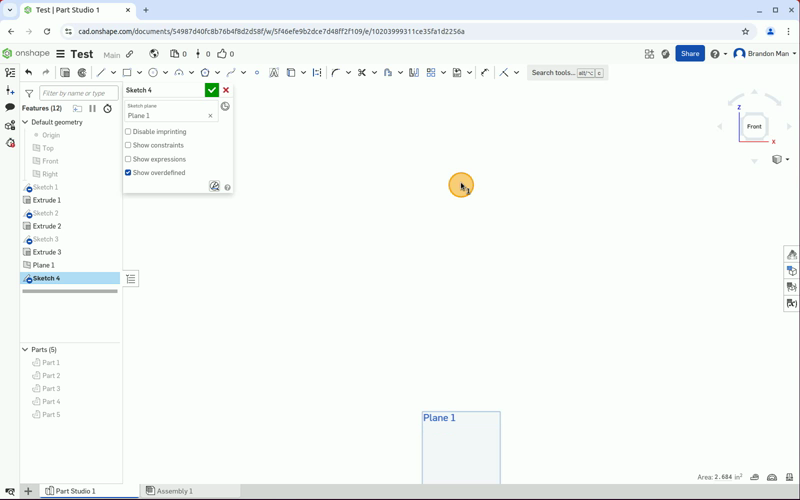
scroll(-6)
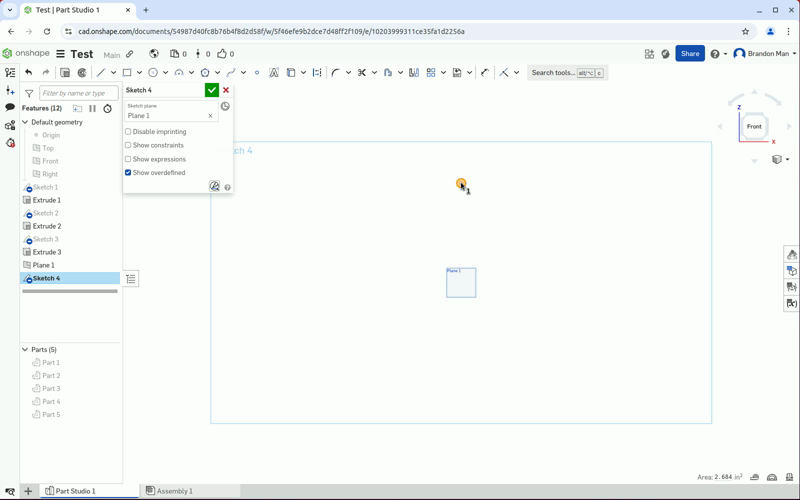
mouse_move(73, 352)
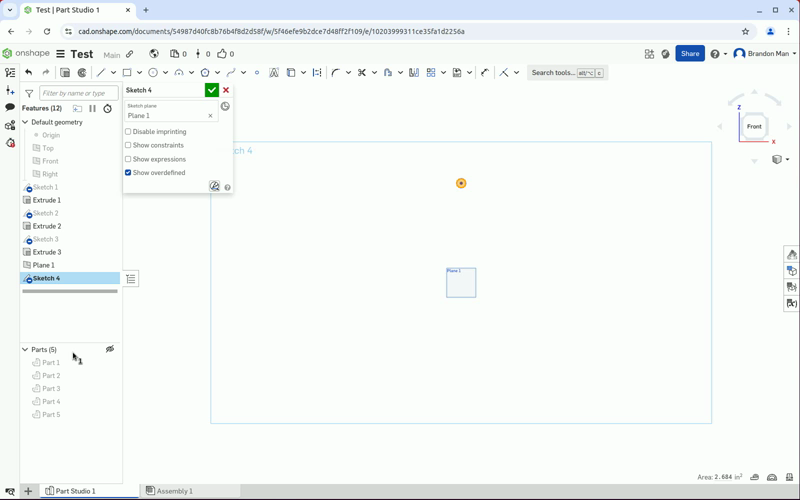
key(shift+y)
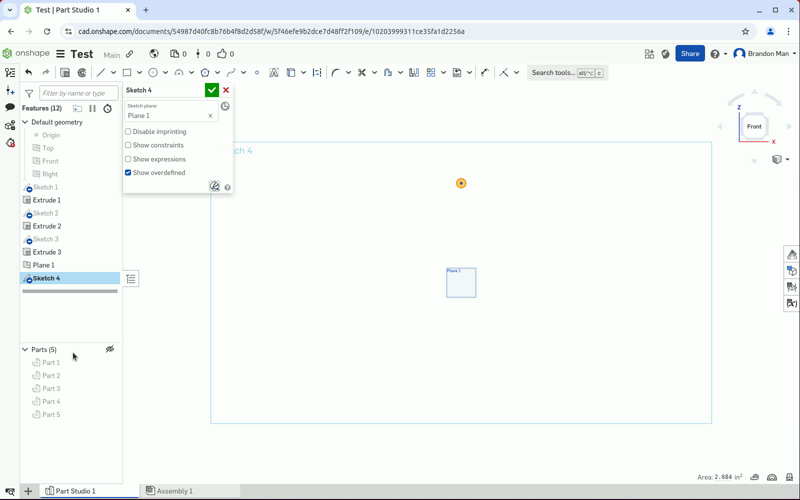
key(shift+e)
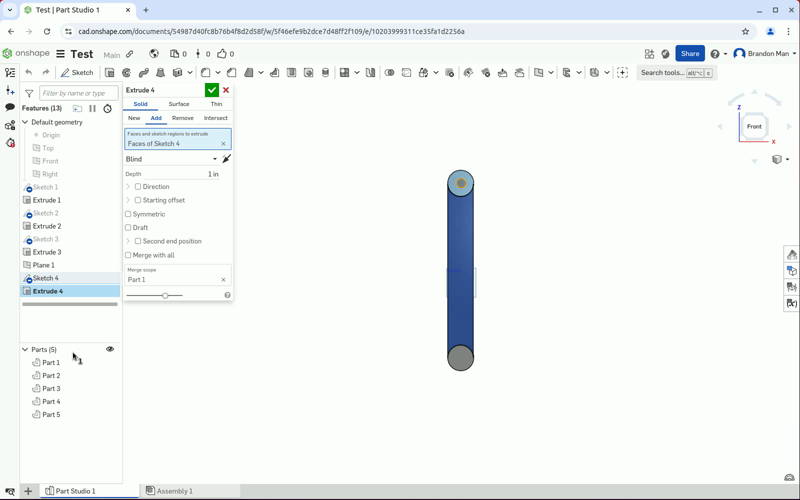
mouse_move(143, 106)
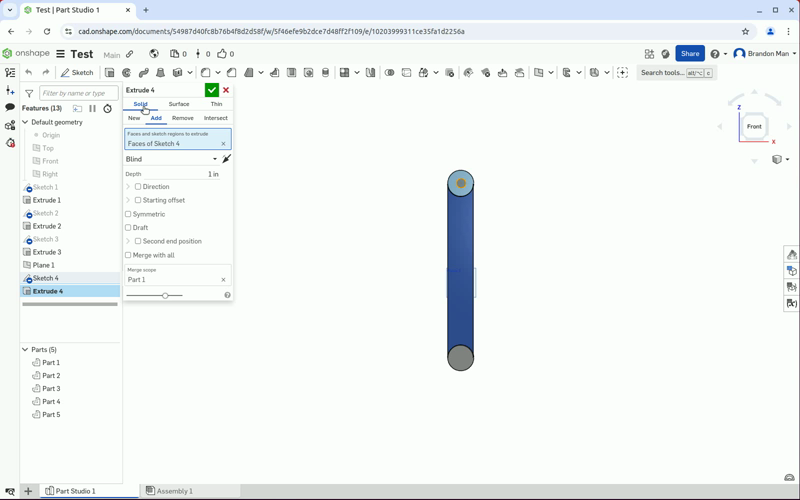
click(143, 106)
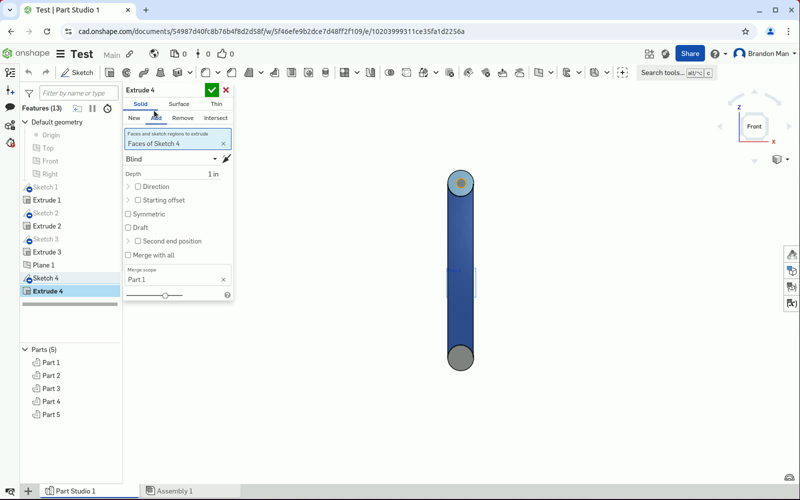
mouse_move(186, 120)
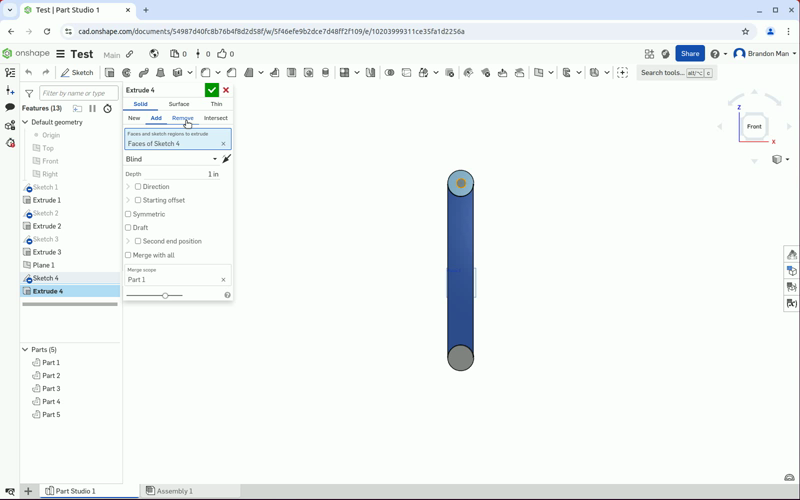
click(186, 120)
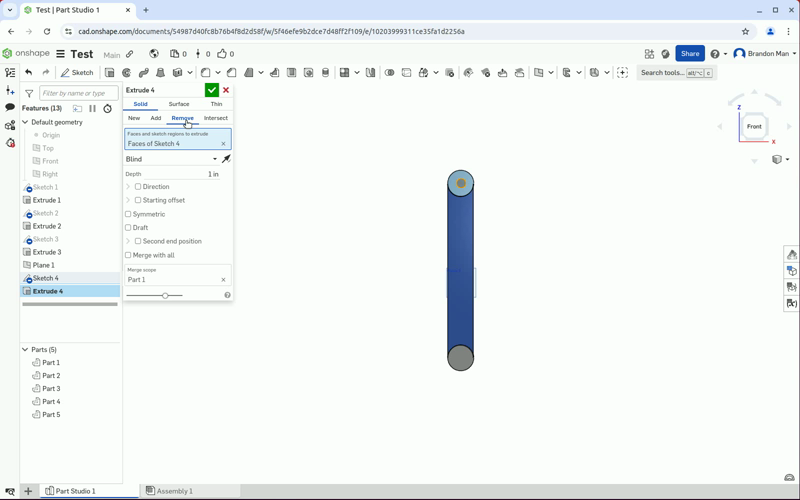
key(tab, 4)
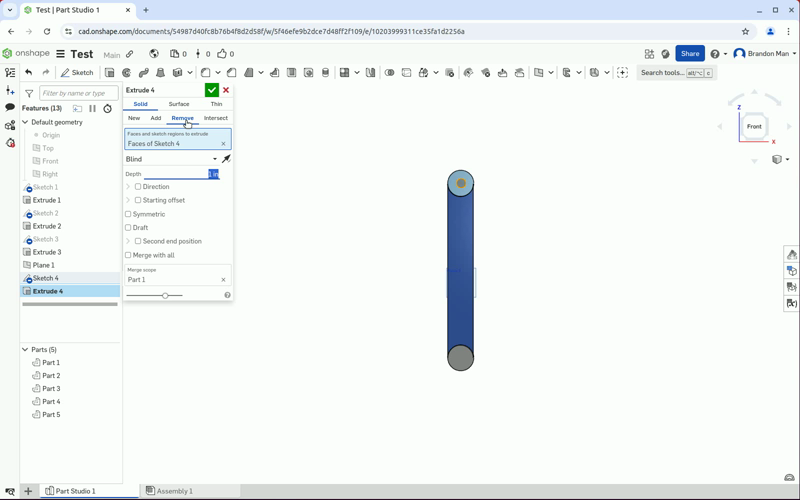
text(6.499)
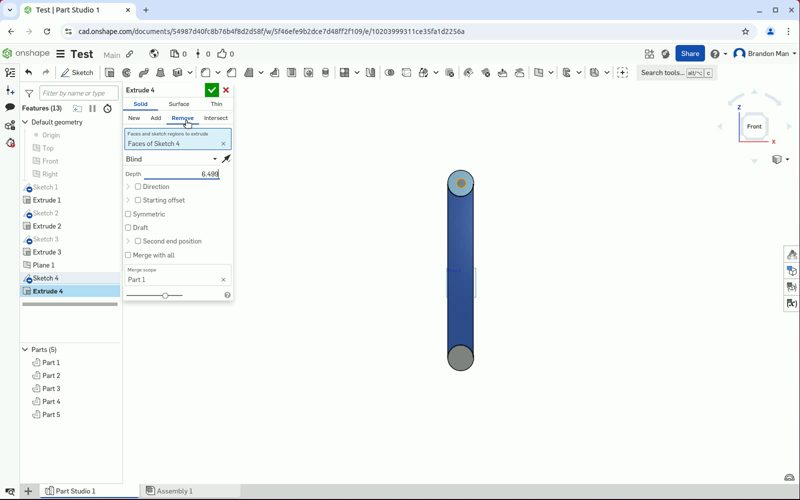
key(tab, 6)
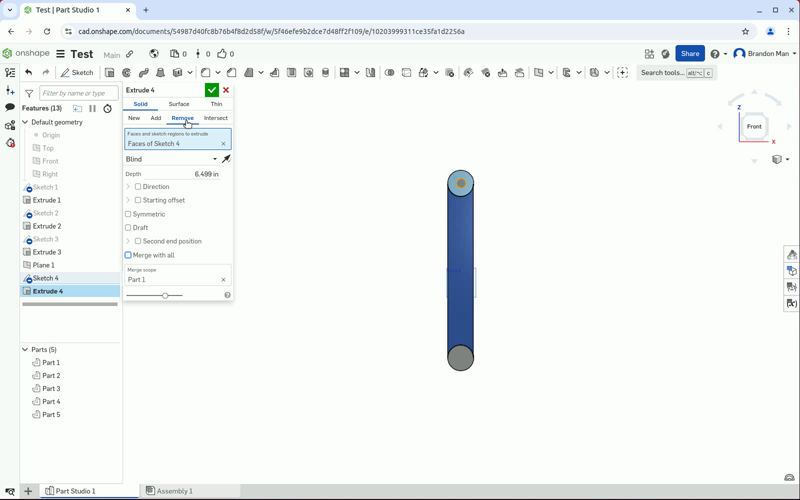
key(space)
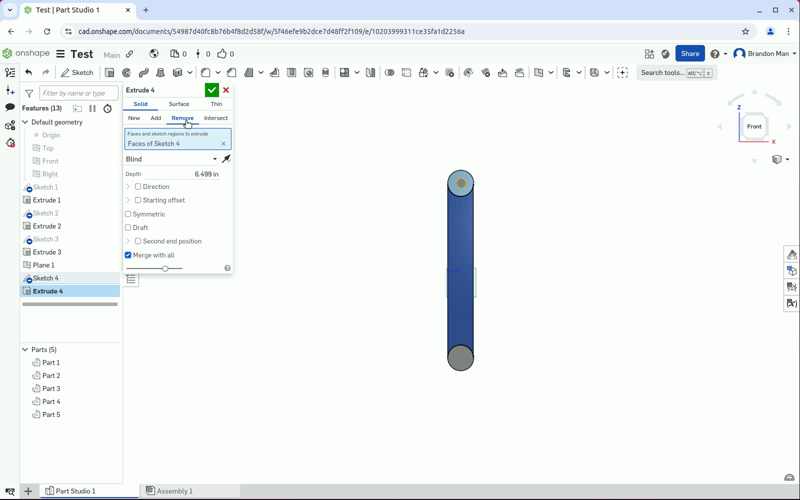
key(enter)
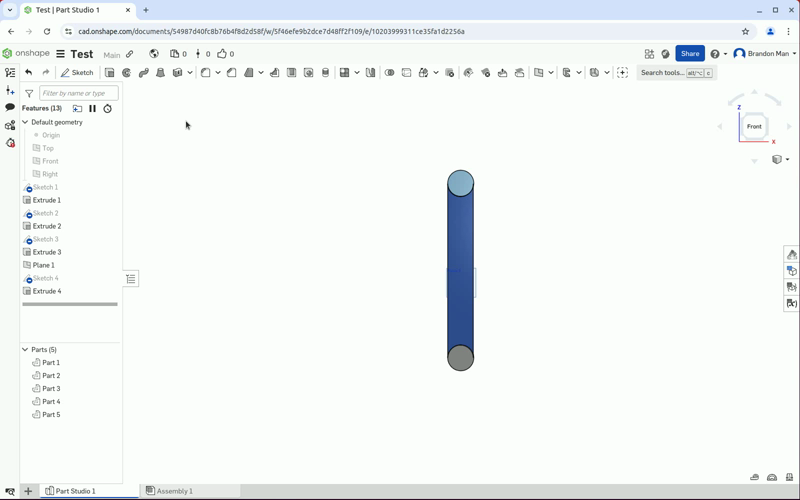
key(shift+h)
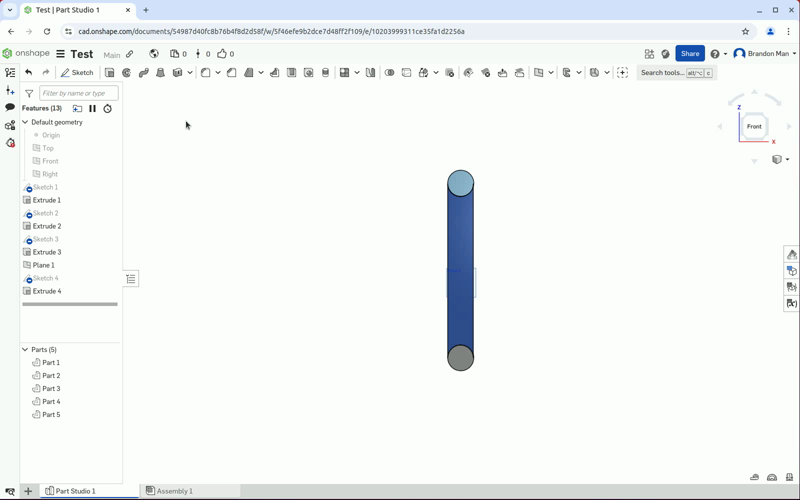
key(shift+h)
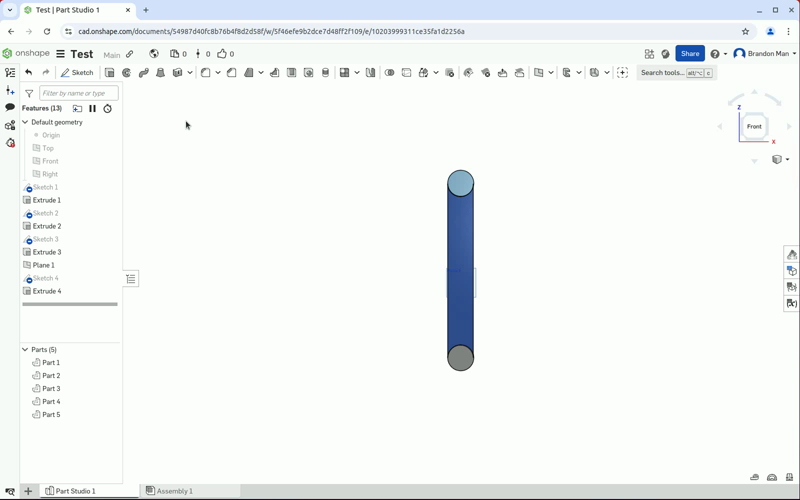
mouse_move(73, 189)
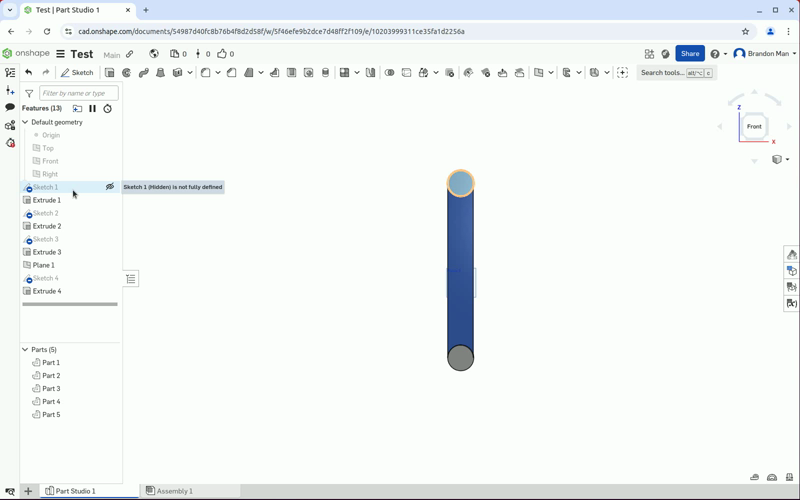
click(73, 189)
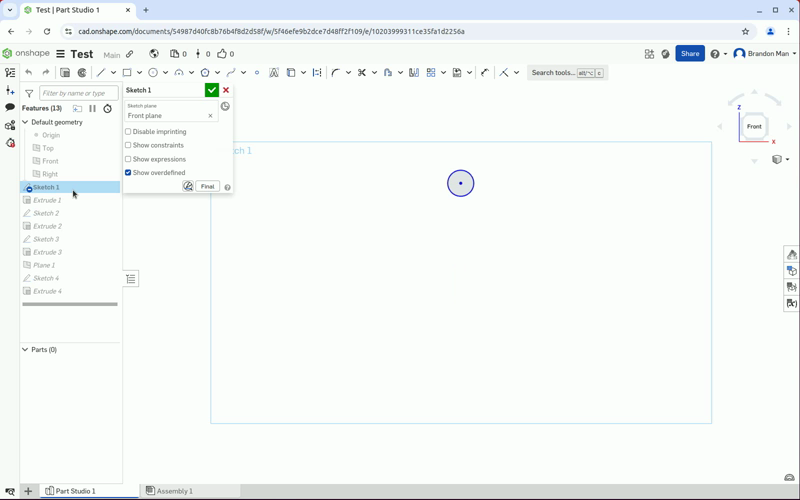
mouse_move(229, 92)
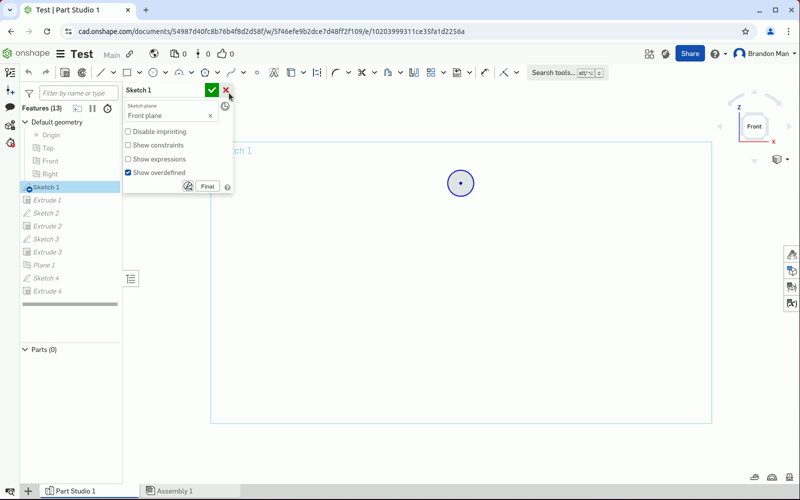
click(229, 92)
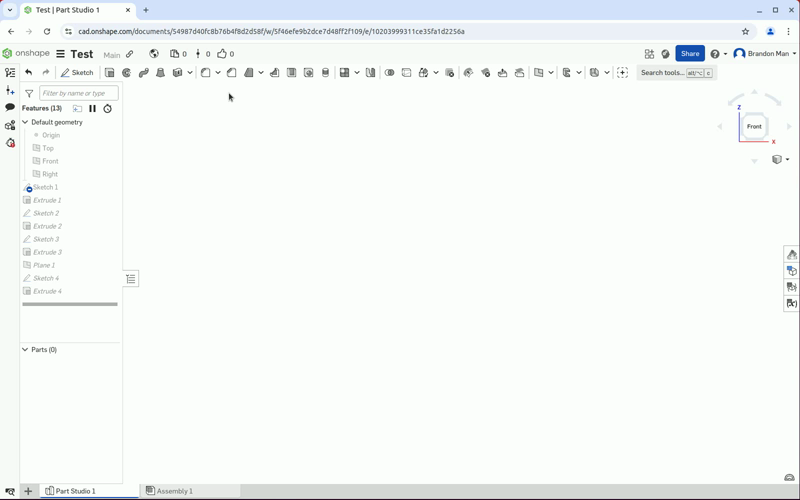
key(shift+s)
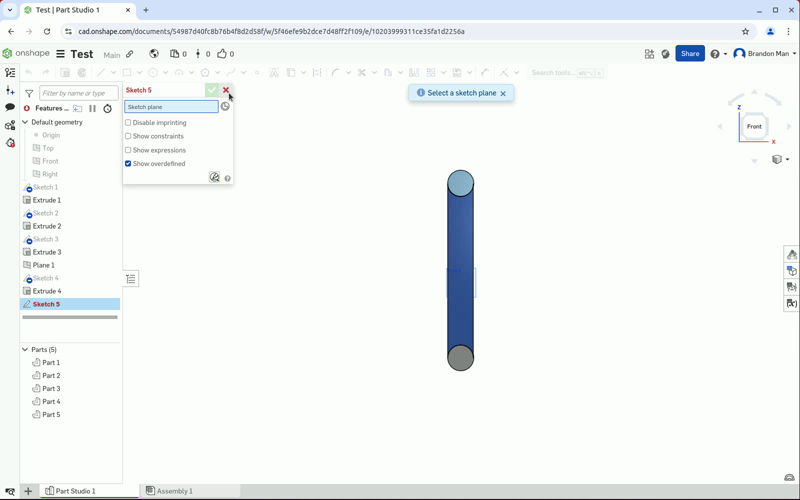
mouse_move(73, 267)
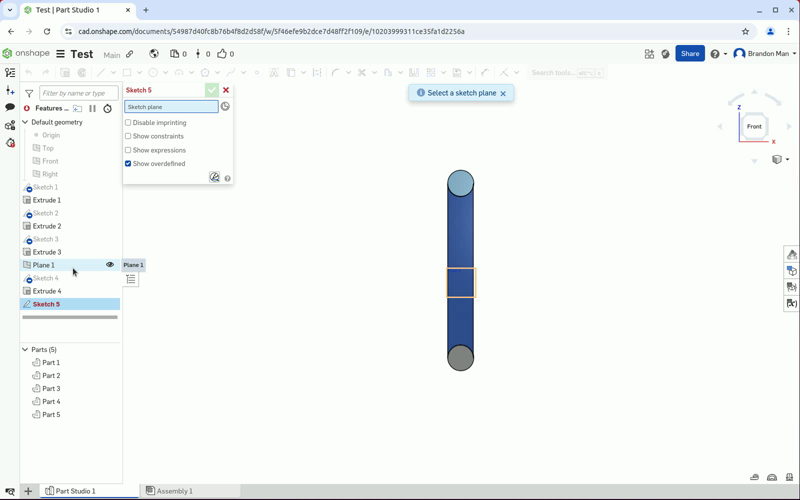
click(73, 267)
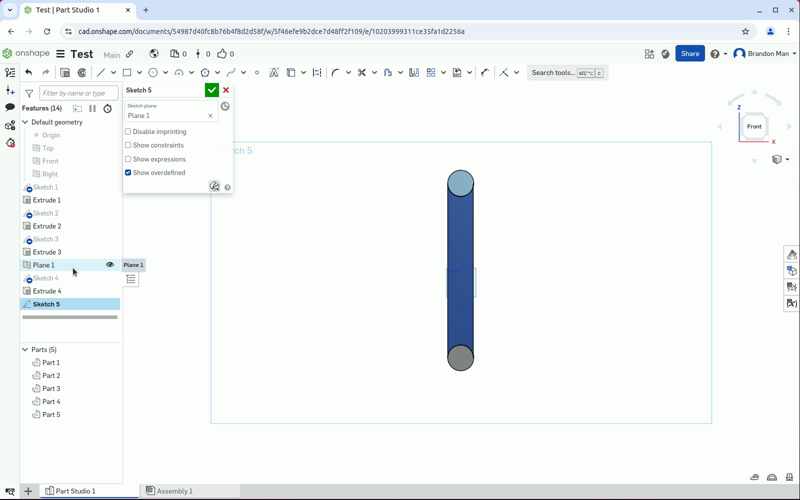
mouse_move(73, 352)
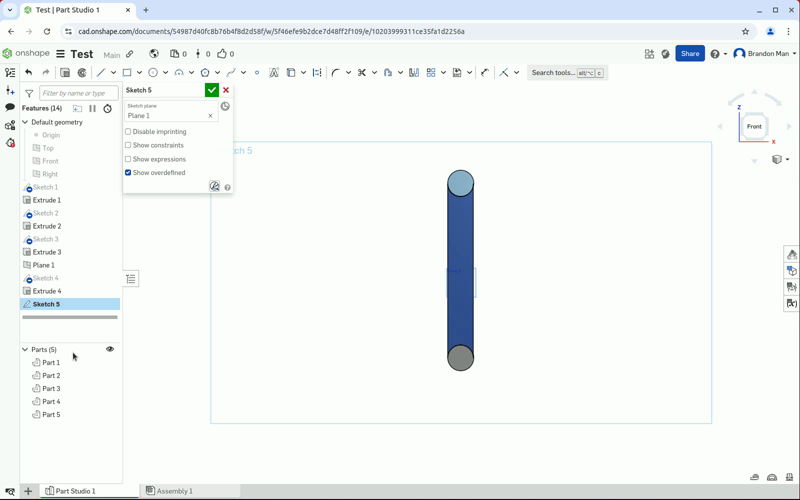
key(y)
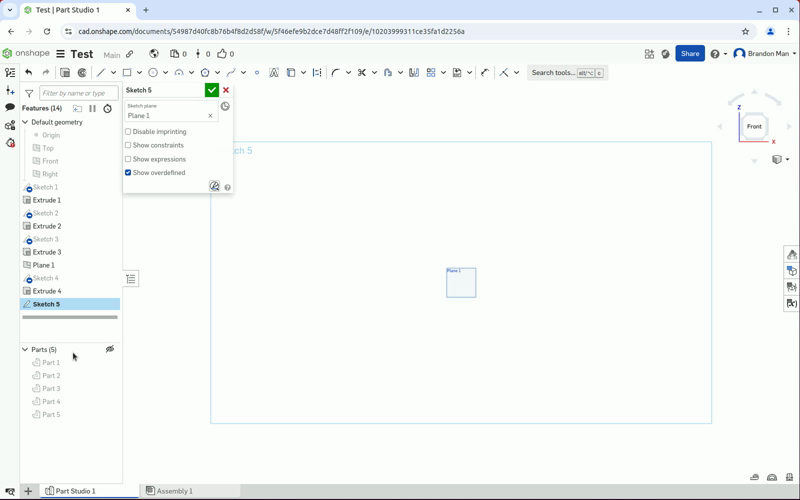
key(c)
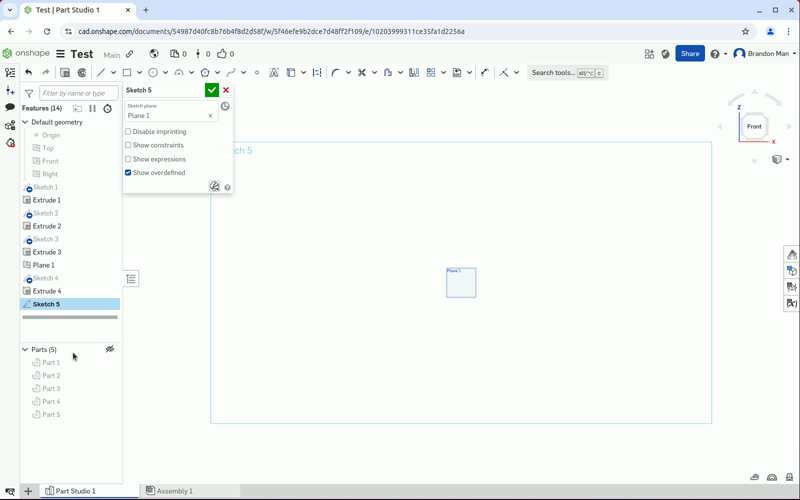
key_down(shift)
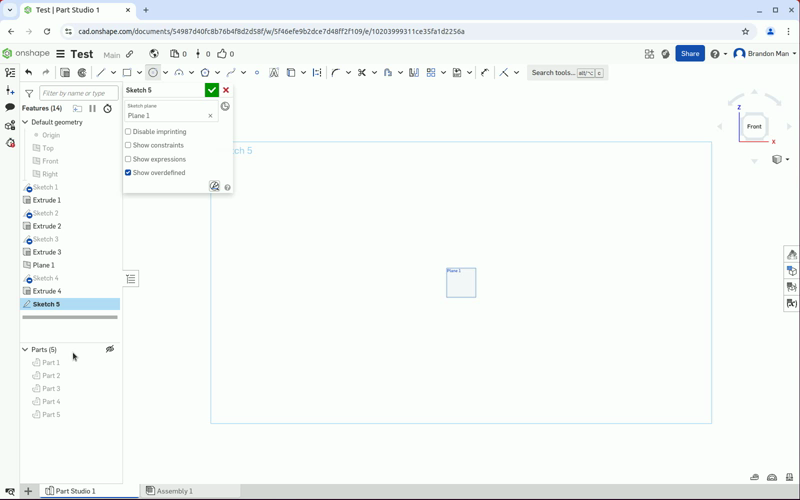
mouse_move(461, 357)
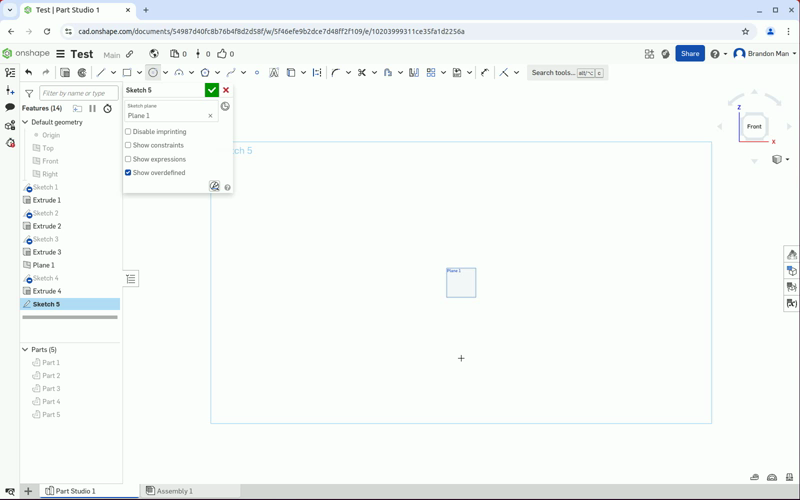
click(461, 357)
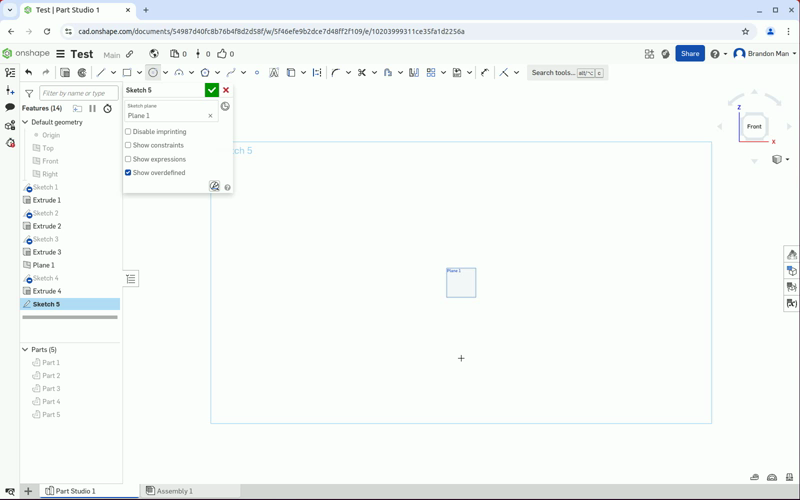
key_up(shift)
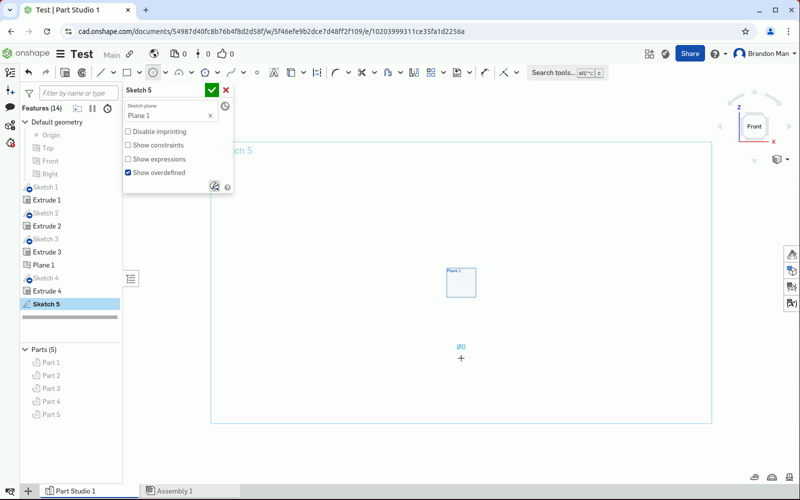
mouse_move(465, 357)
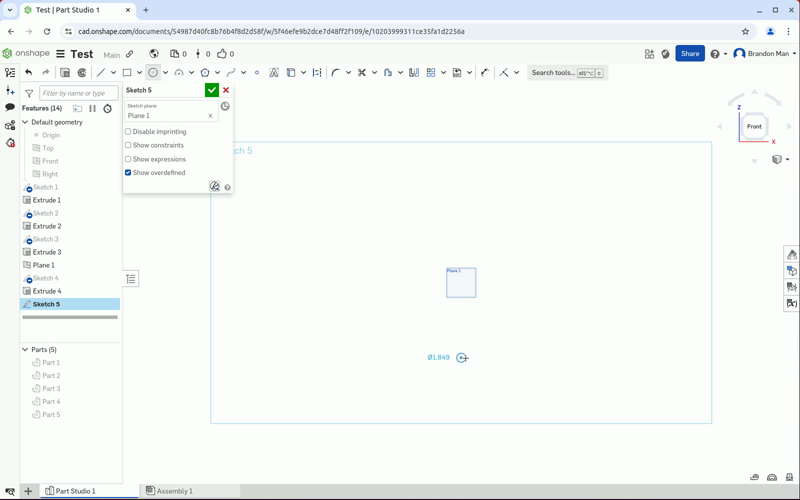
click(465, 357)
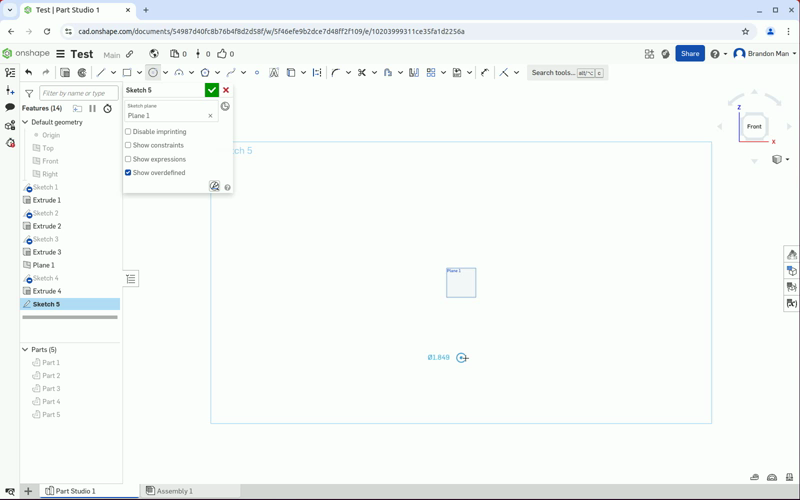
key(esc)
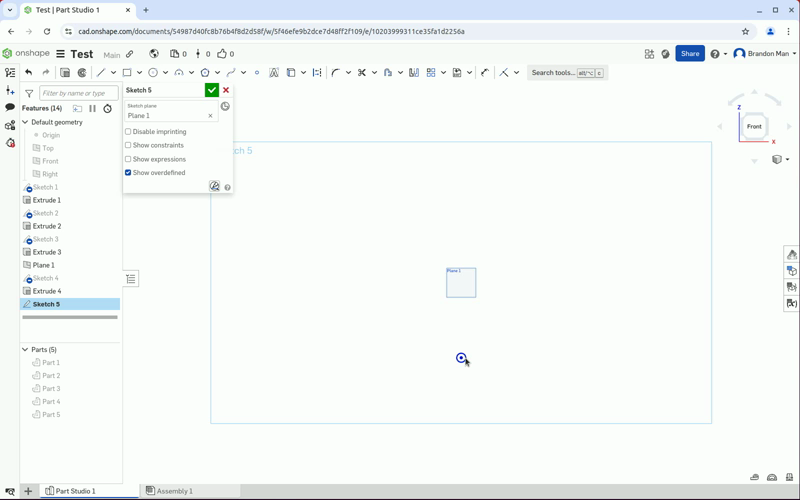
mouse_move(457, 356)
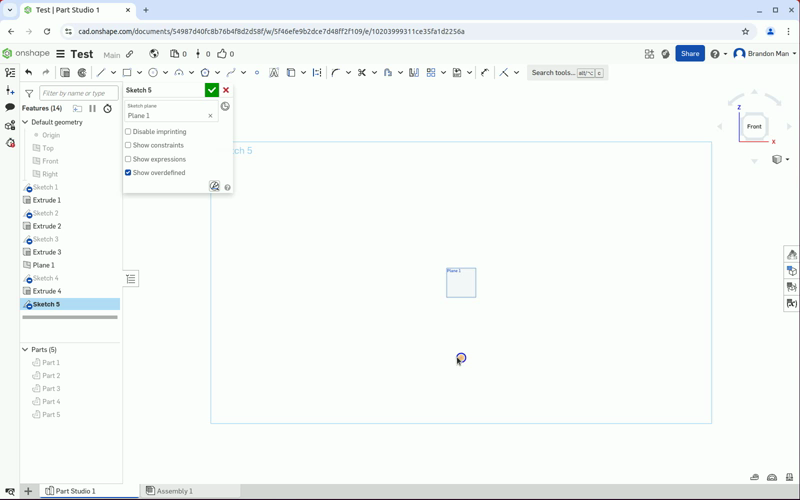
scroll(6)
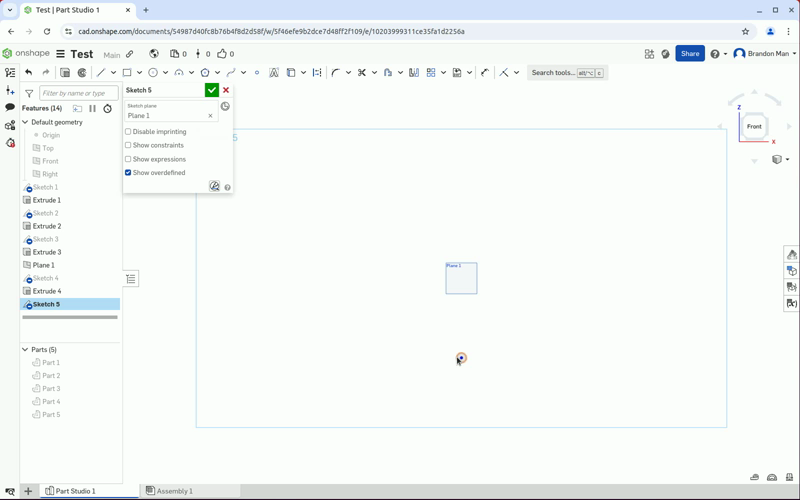
scroll(6)
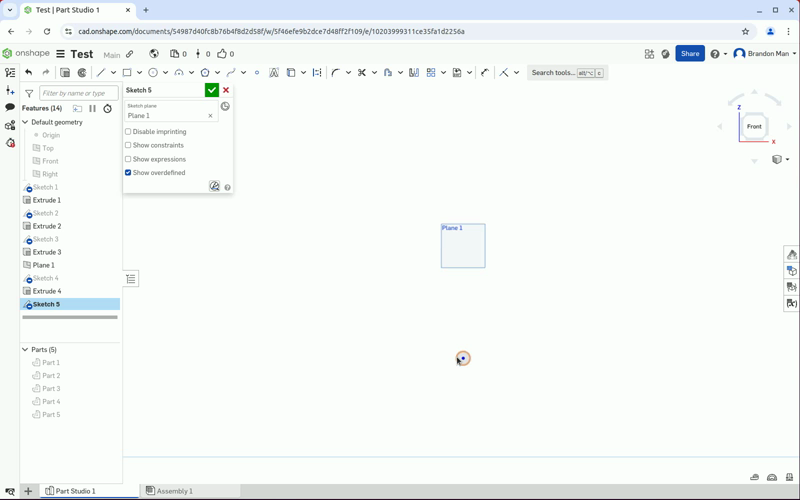
scroll(6)
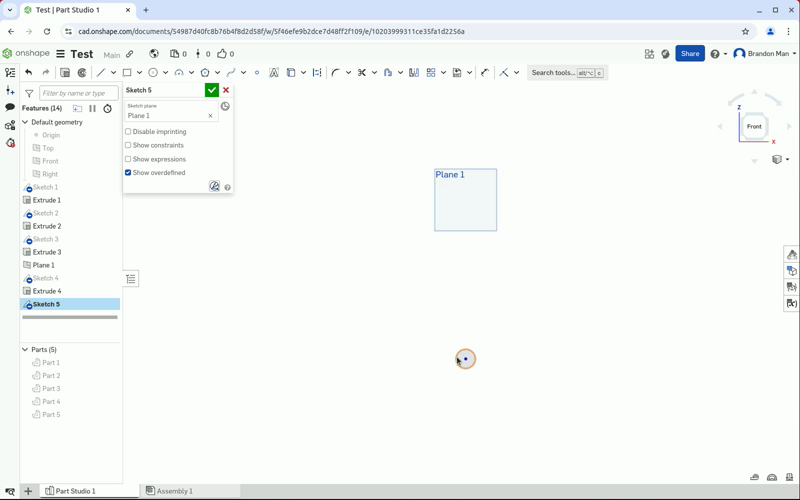
scroll(6)
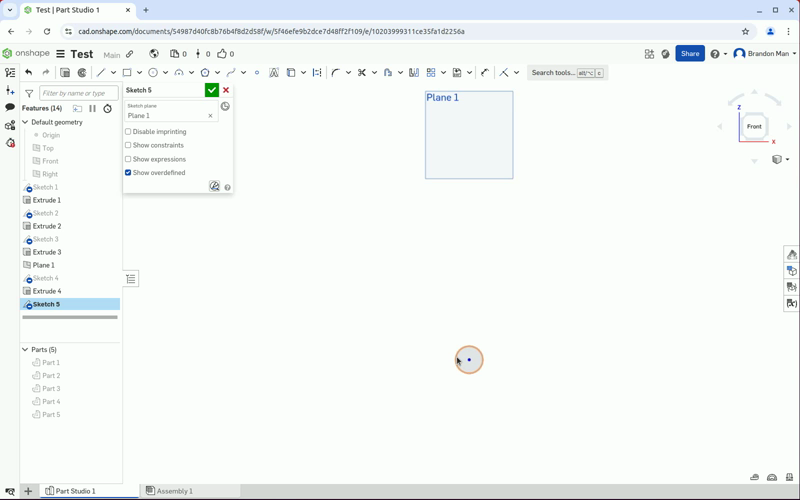
scroll(6)
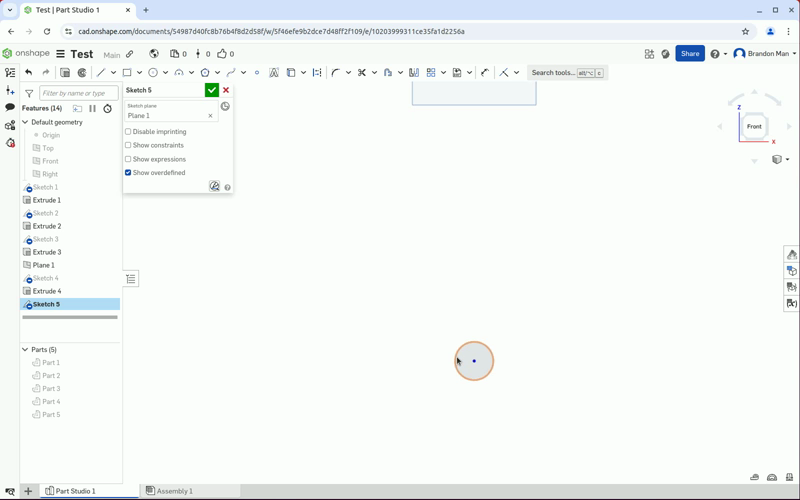
scroll(6)
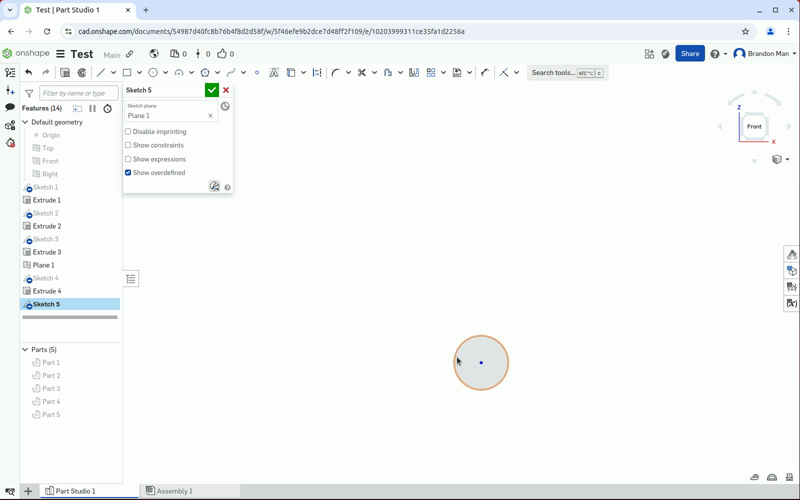
scroll(6)
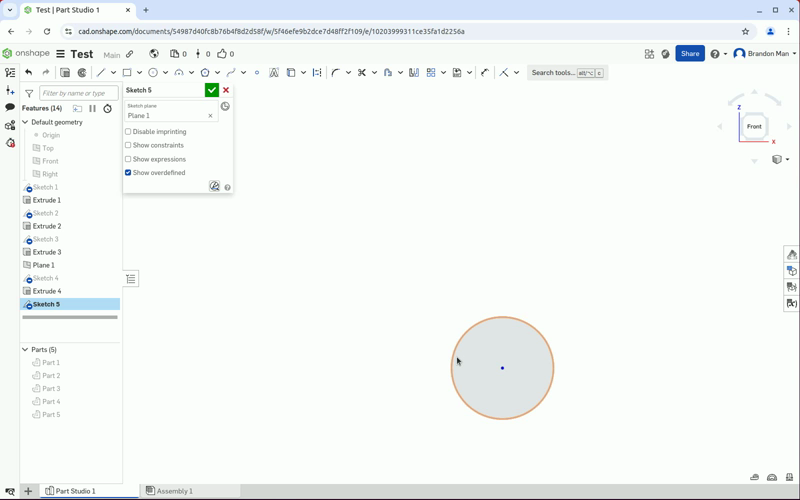
click(457, 356)
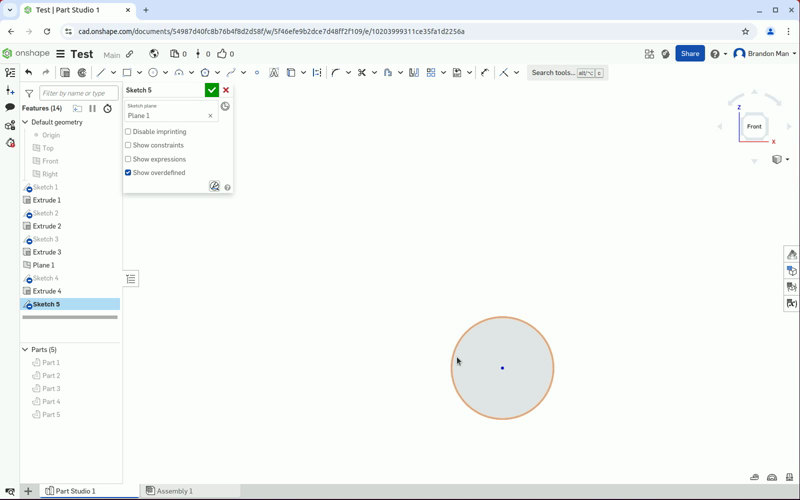
scroll(-6)
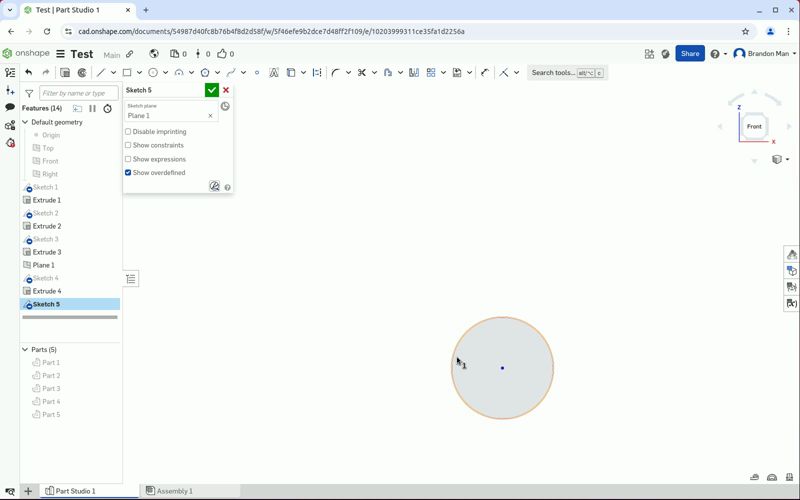
scroll(-6)
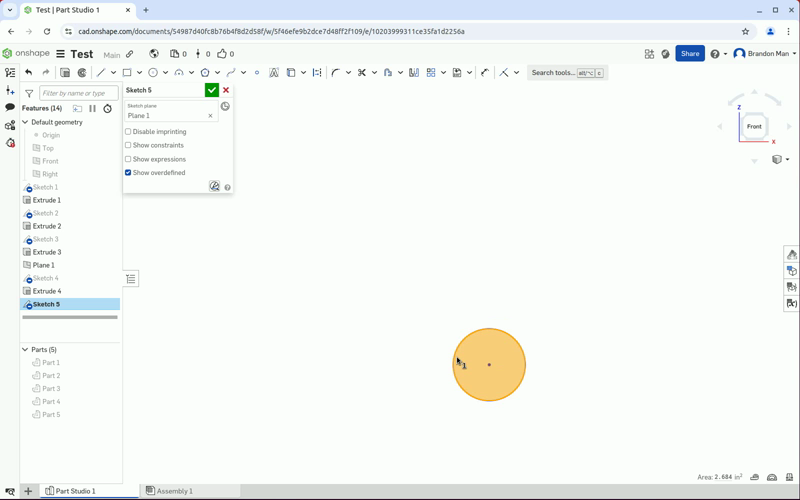
scroll(-6)
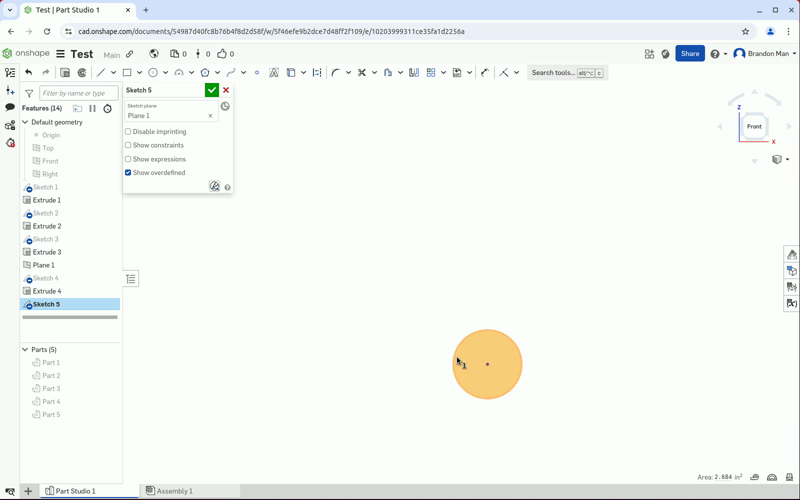
scroll(-6)
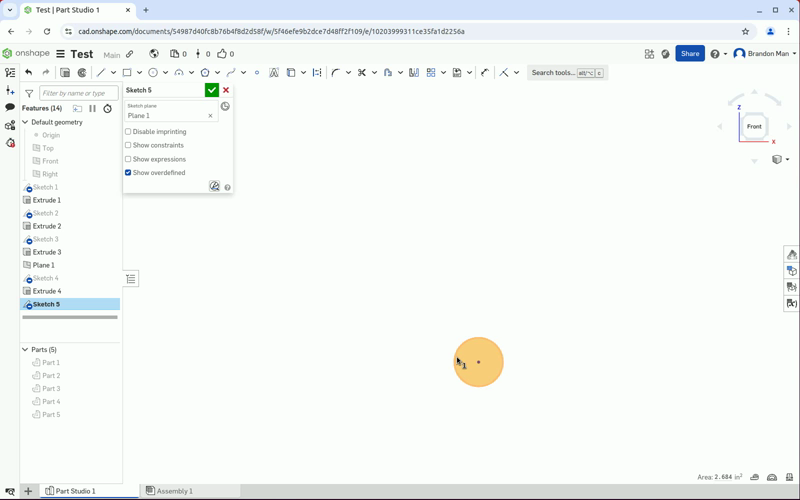
scroll(-6)
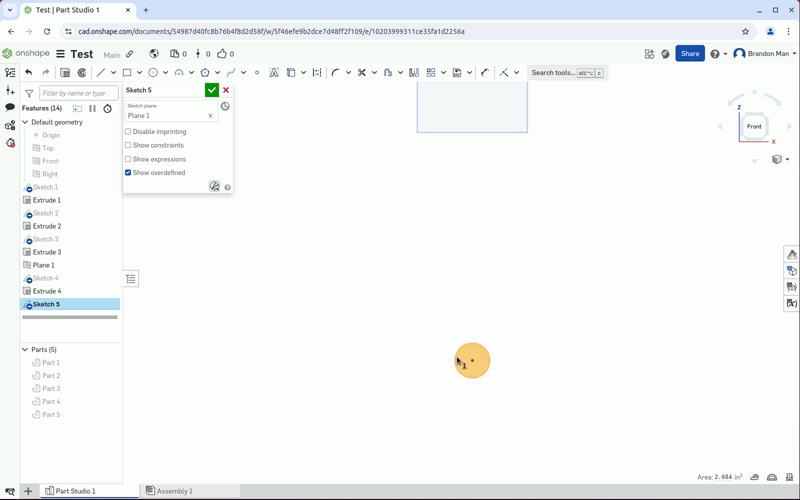
scroll(-6)
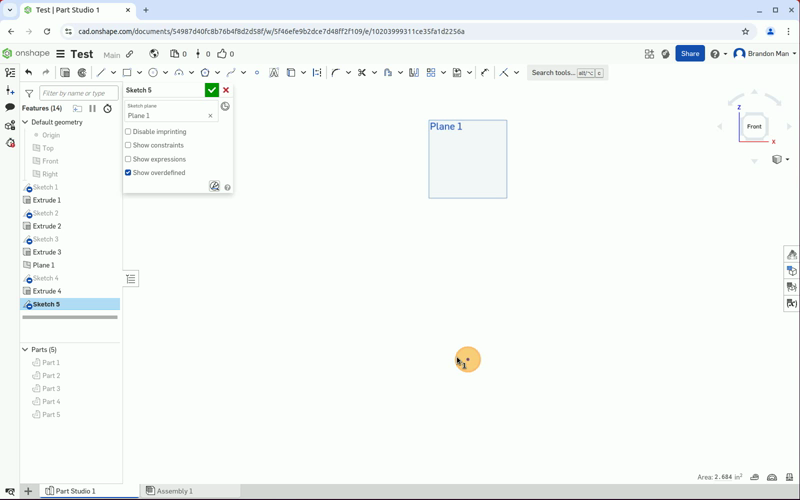
scroll(-6)
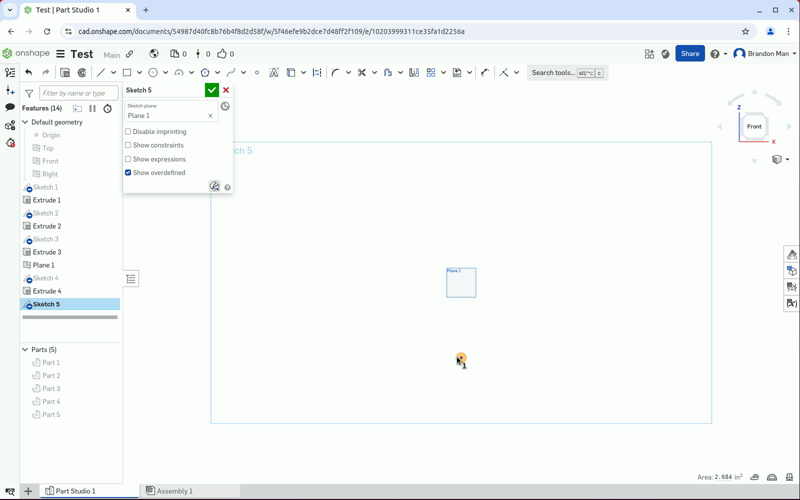
mouse_move(73, 352)
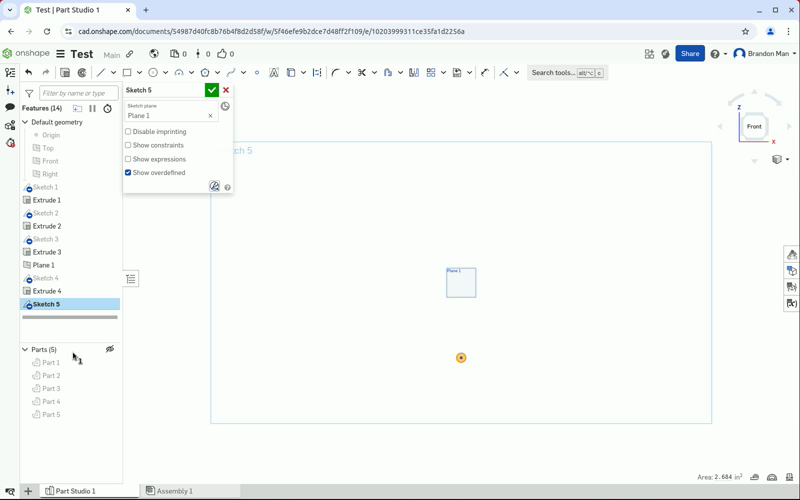
key(shift+y)
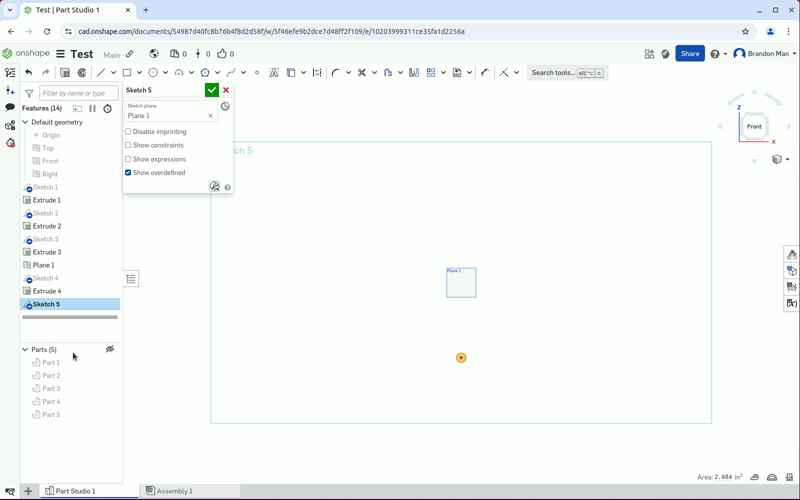
key(shift+e)
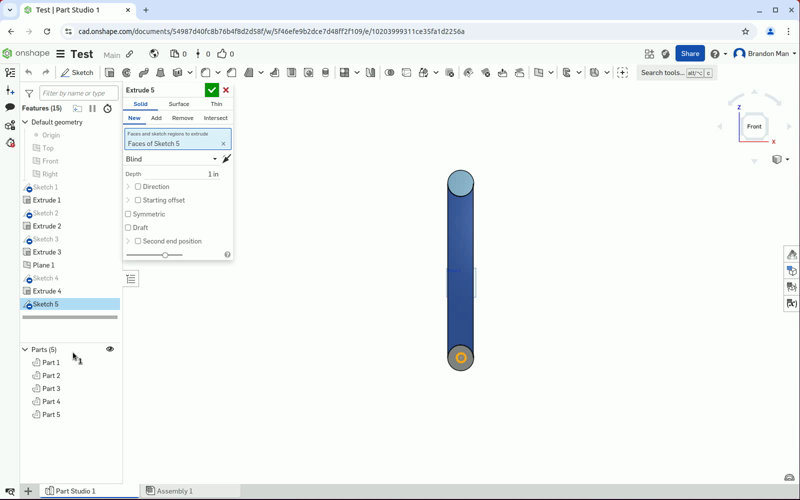
mouse_move(143, 106)
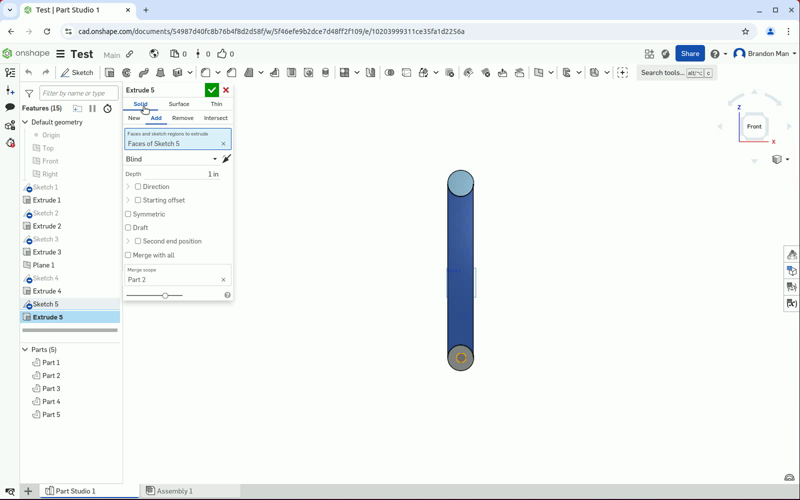
click(143, 106)
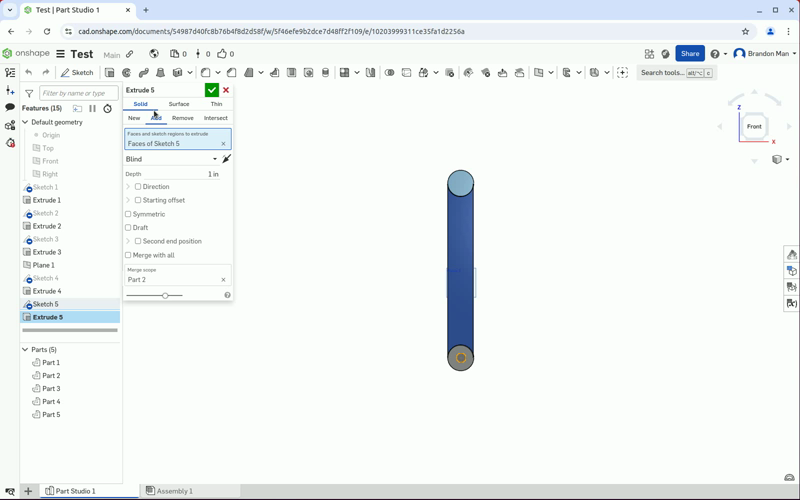
mouse_move(186, 120)
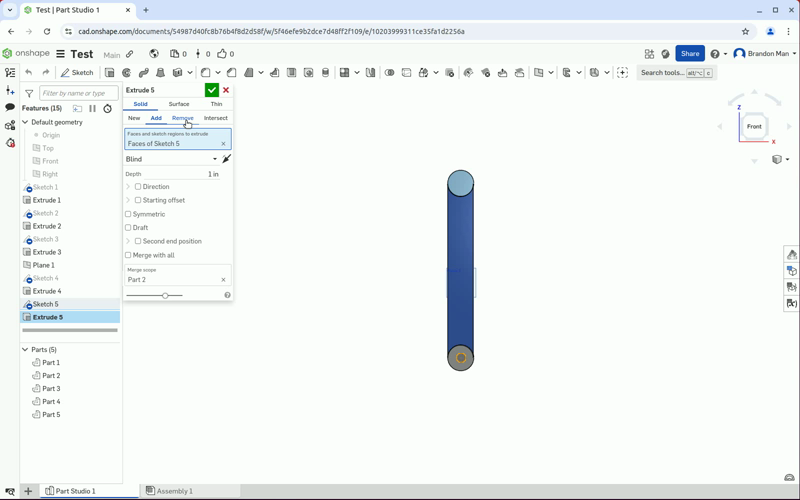
click(186, 120)
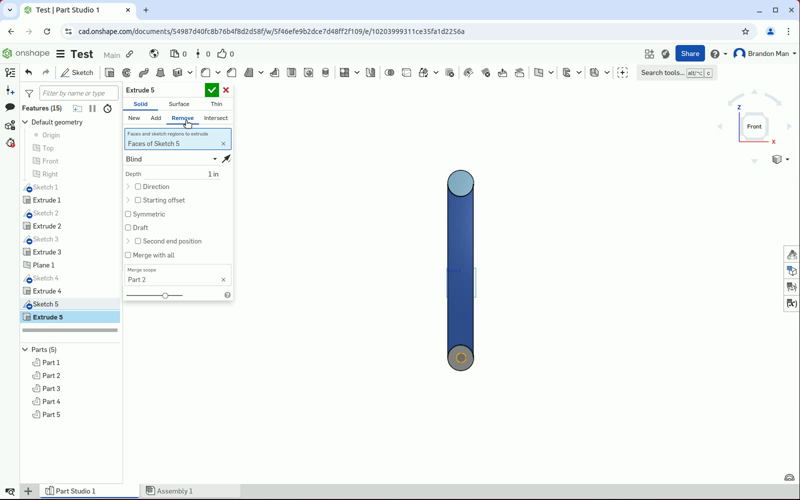
key(tab, 4)
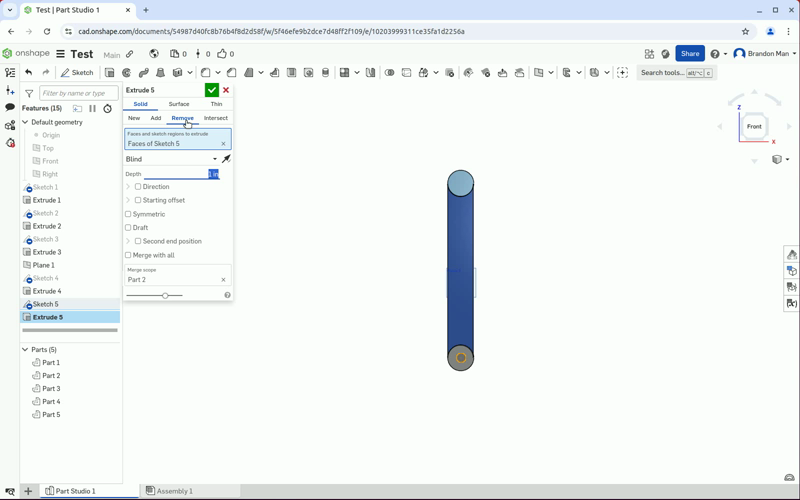
text(6.499)
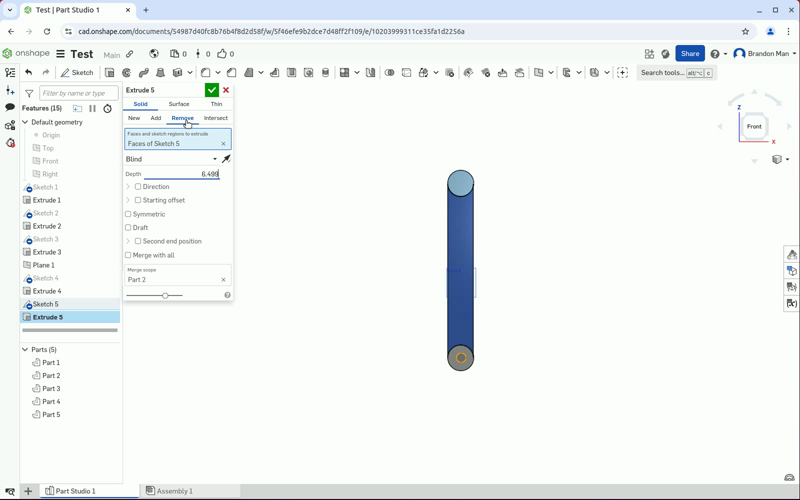
key(tab, 6)
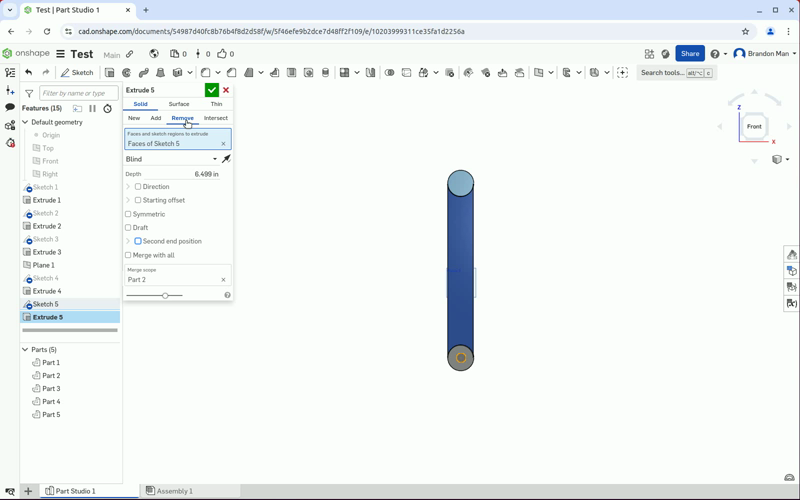
key(space)
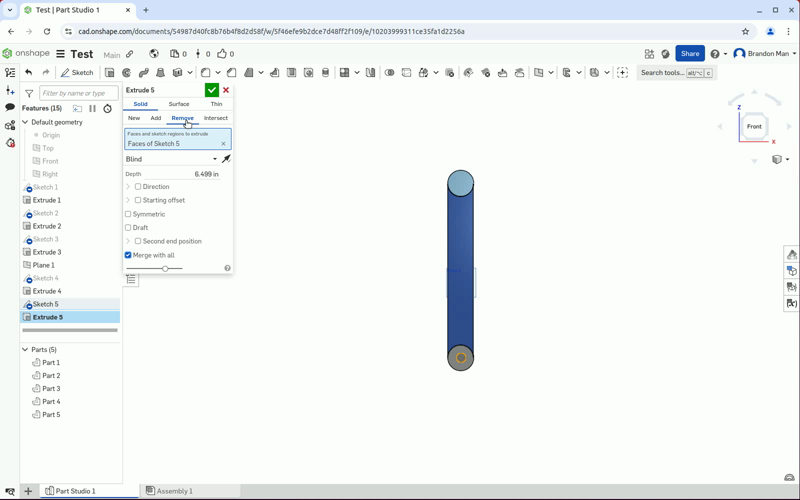
key(enter)
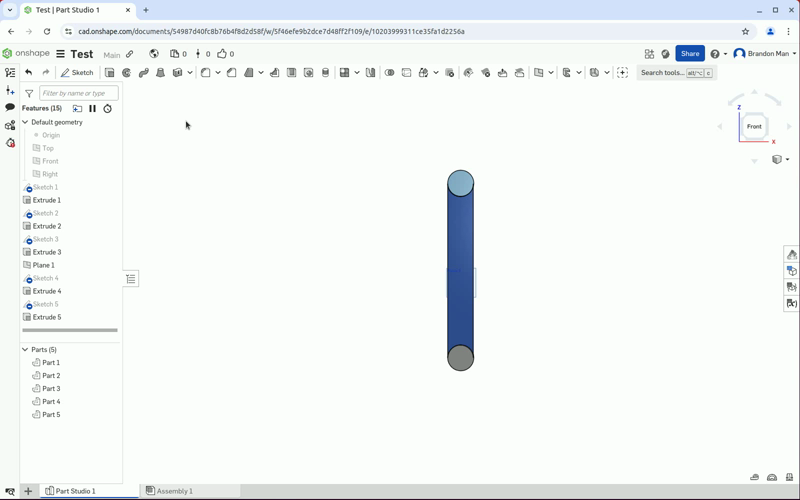
key(shift+h)
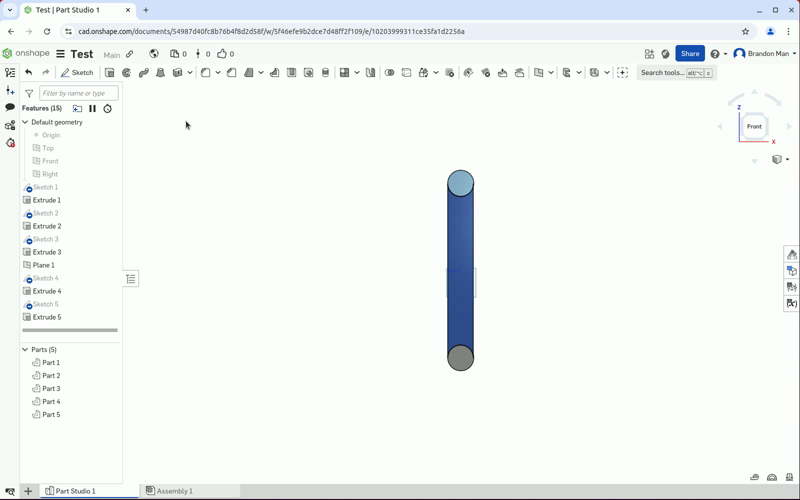
key(shift+h)
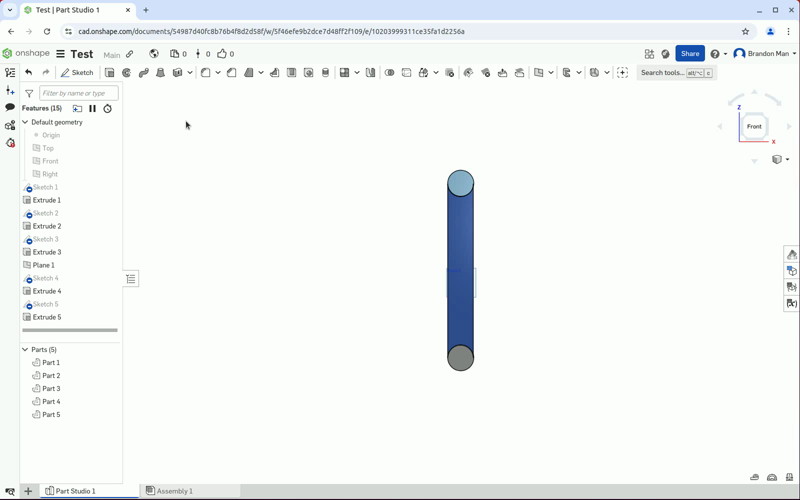
mouse_move(73, 189)
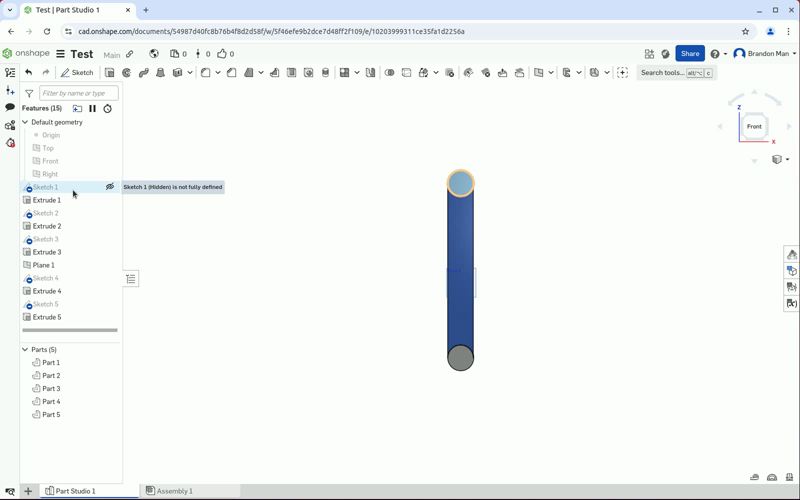
click(73, 189)
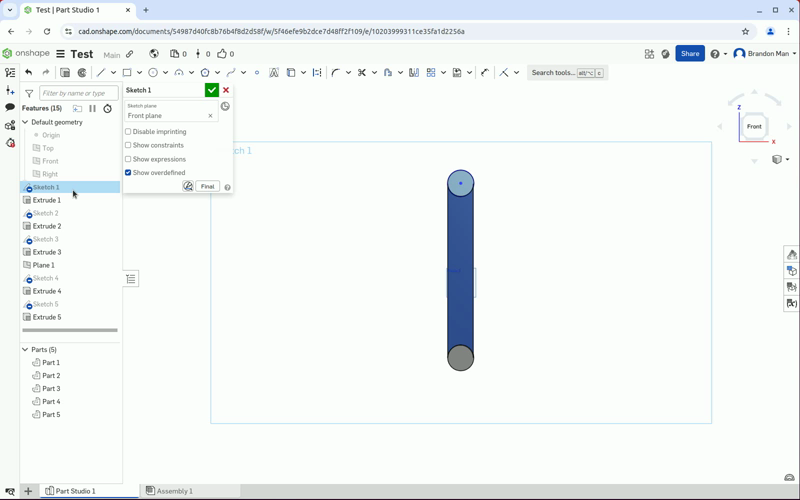
mouse_move(229, 92)
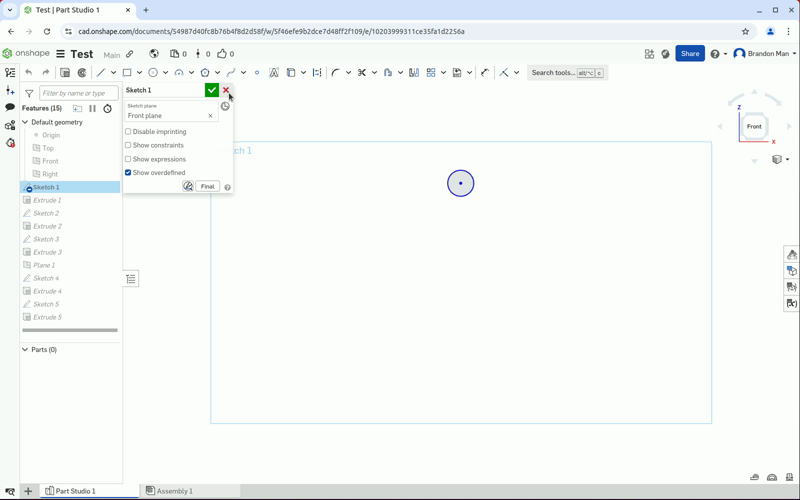
click(229, 92)
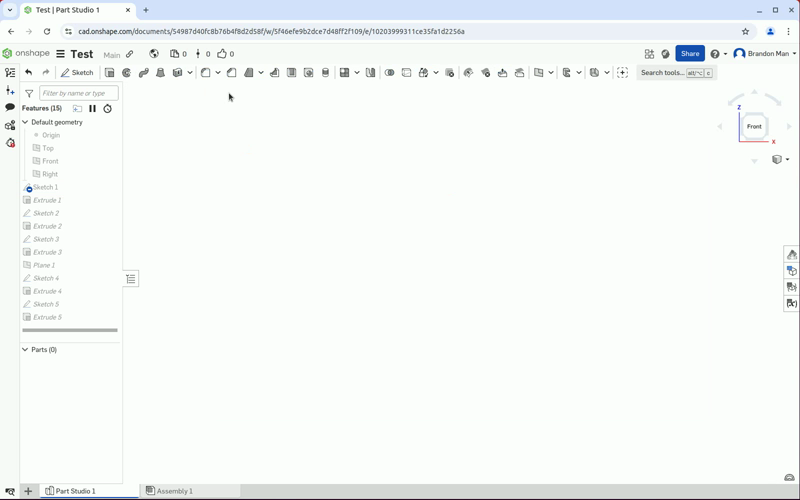
key(shift+s)
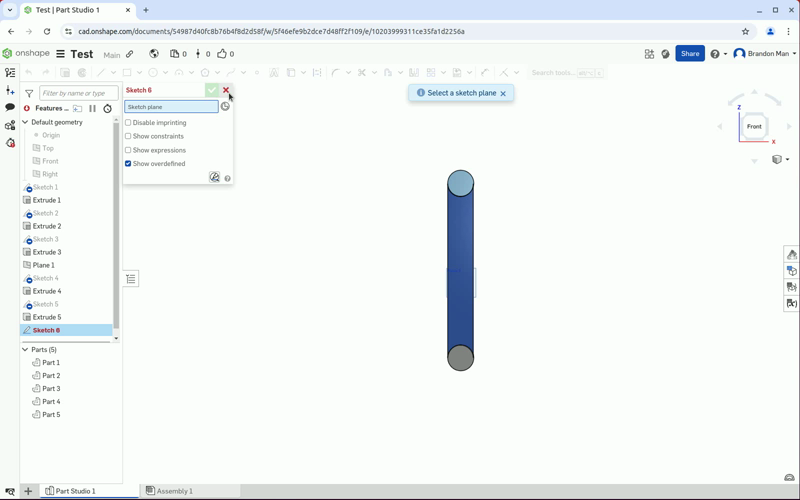
mouse_move(69, 267)
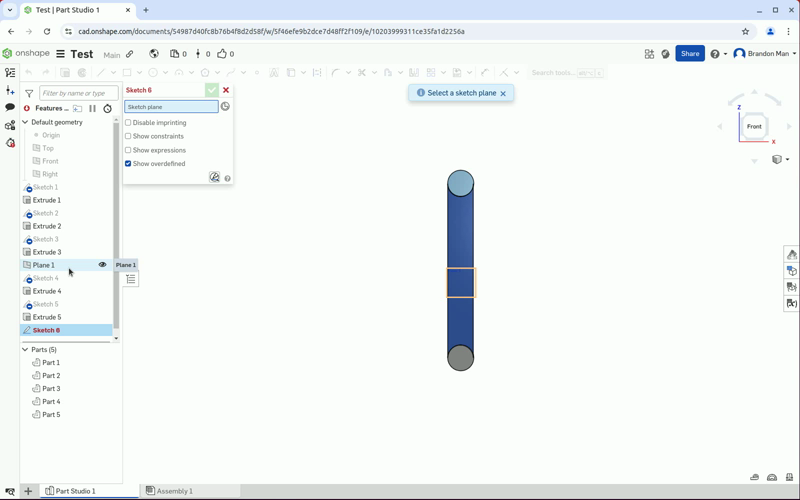
click(69, 267)
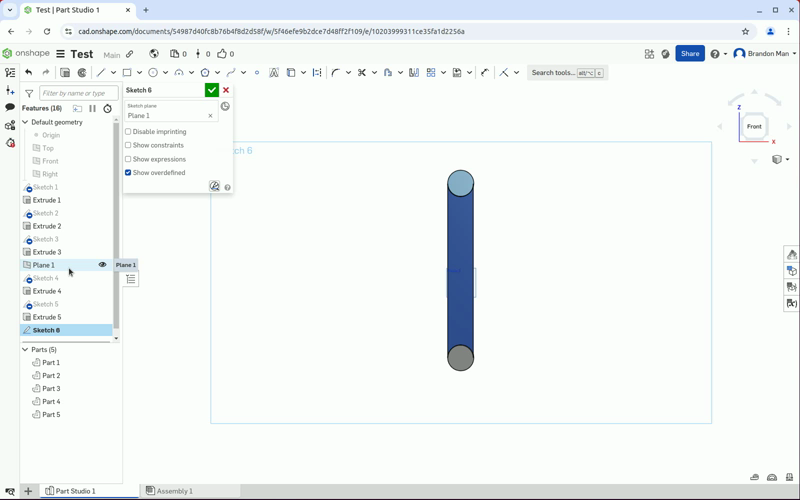
mouse_move(73, 352)
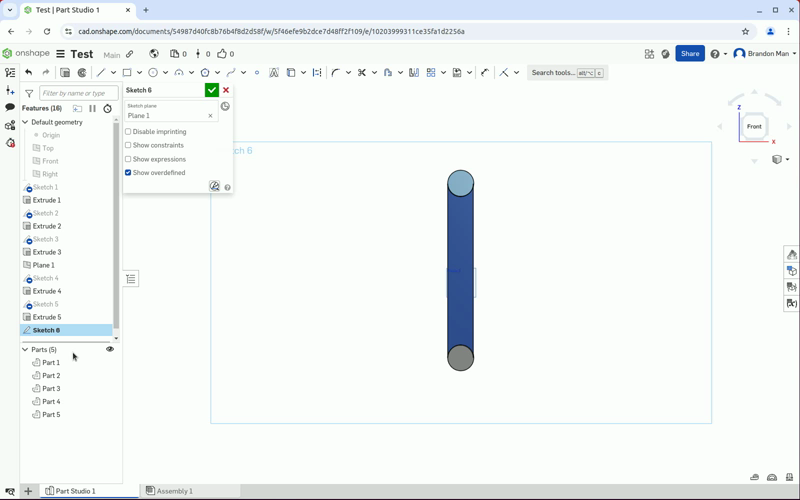
key(y)
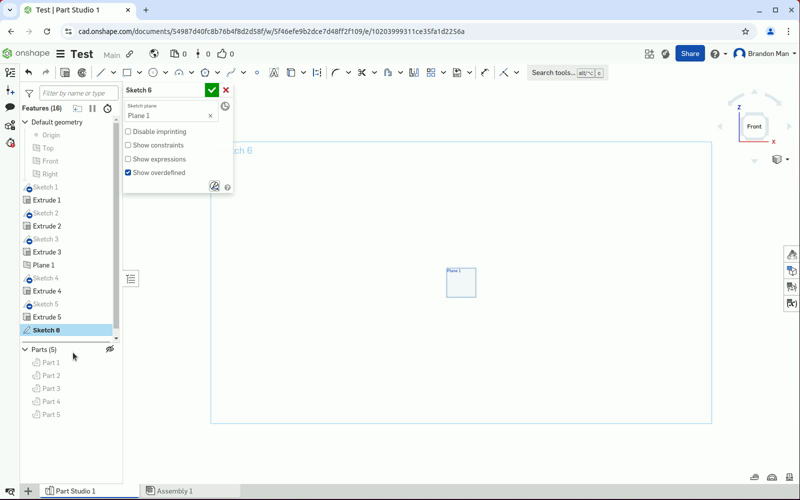
key(c)
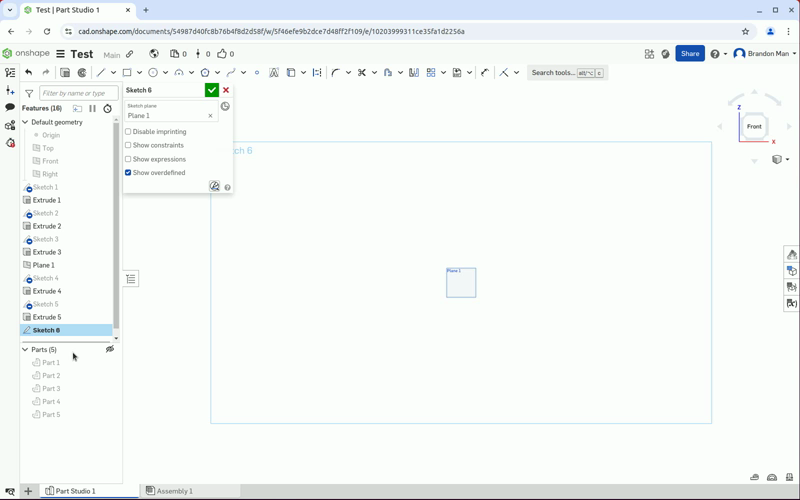
key_down(shift)
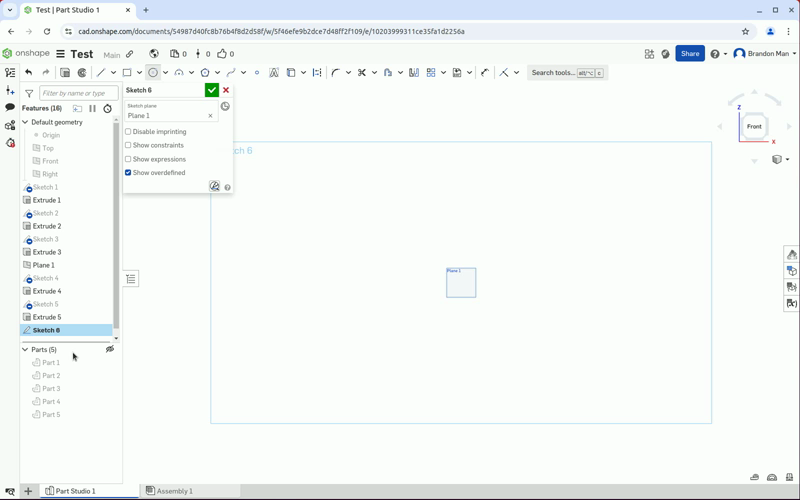
mouse_move(461, 261)
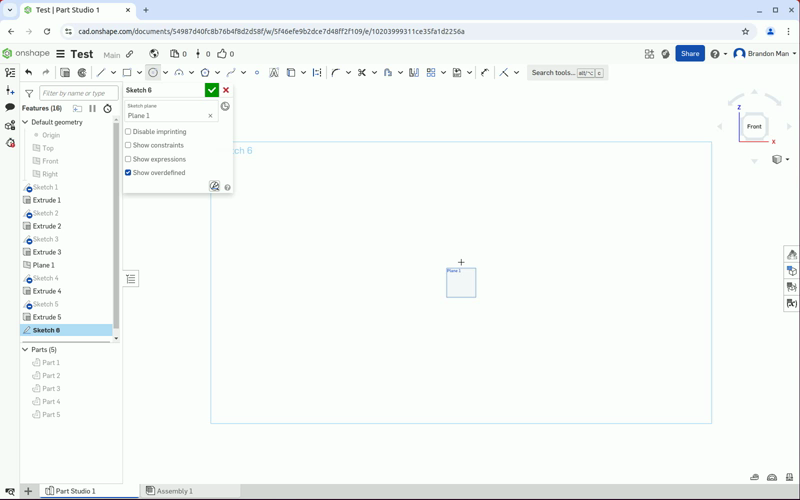
click(461, 261)
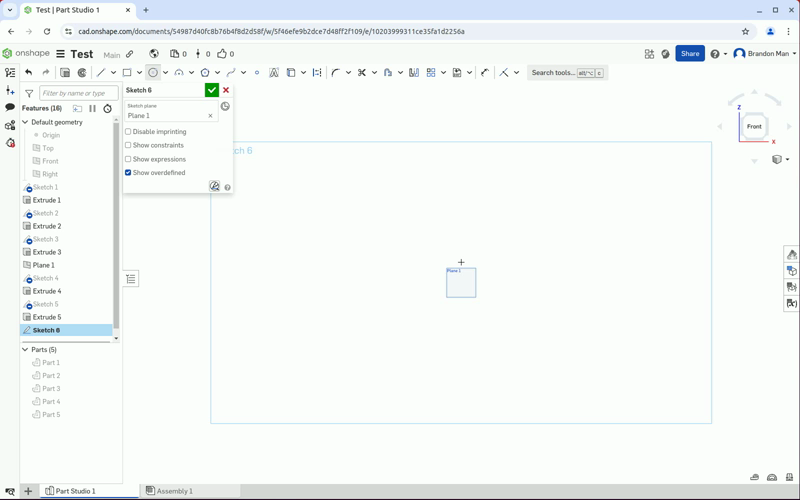
key_up(shift)
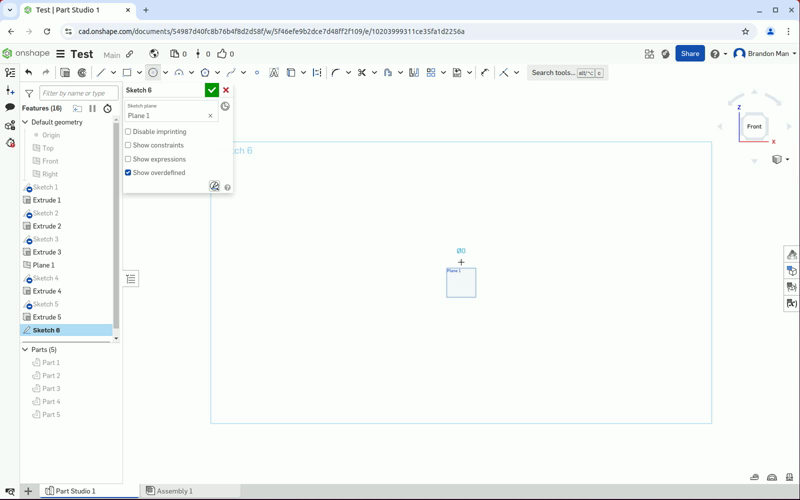
mouse_move(465, 261)
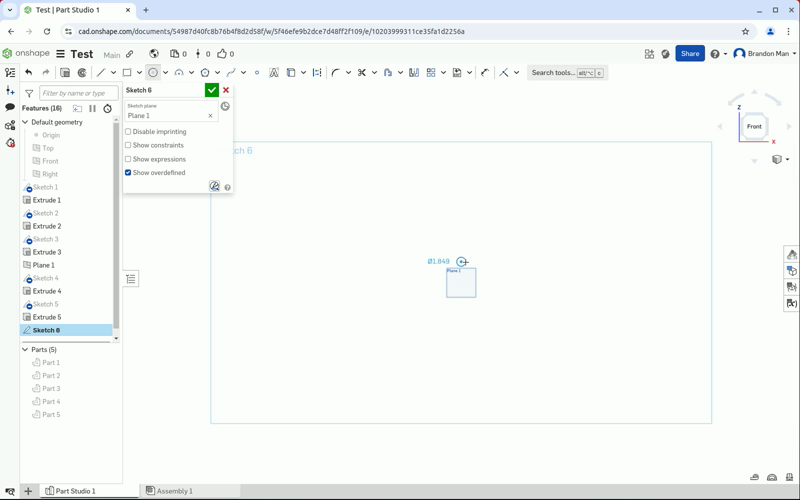
click(465, 261)
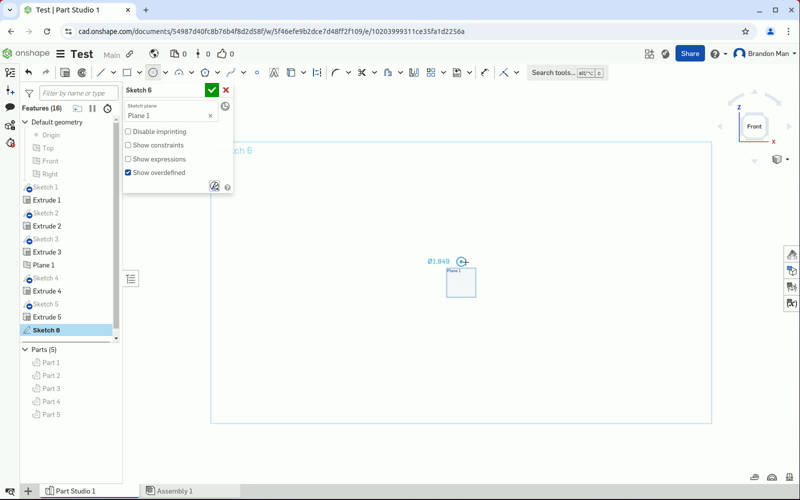
key(esc)
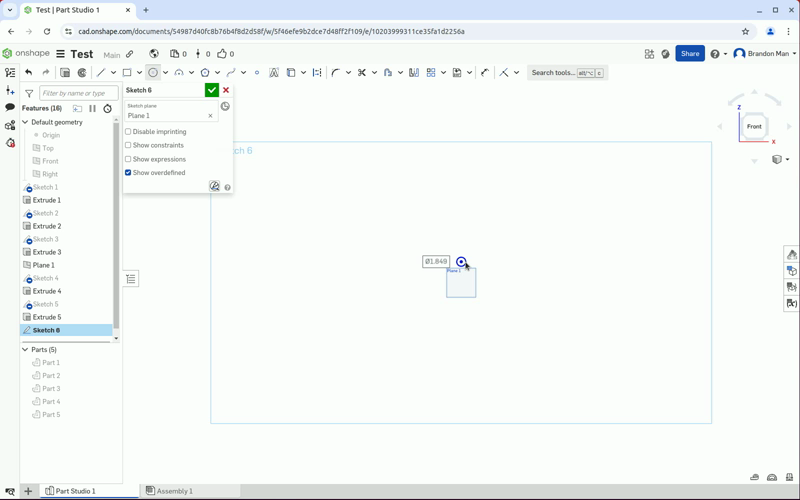
mouse_move(462, 263)
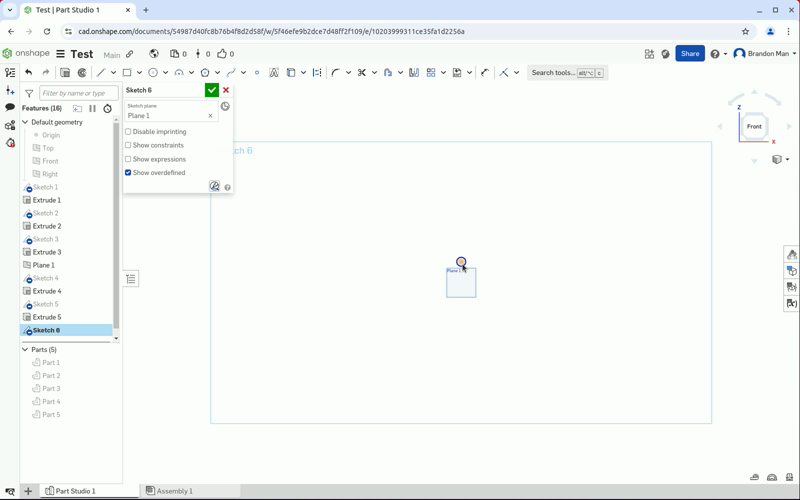
scroll(6)
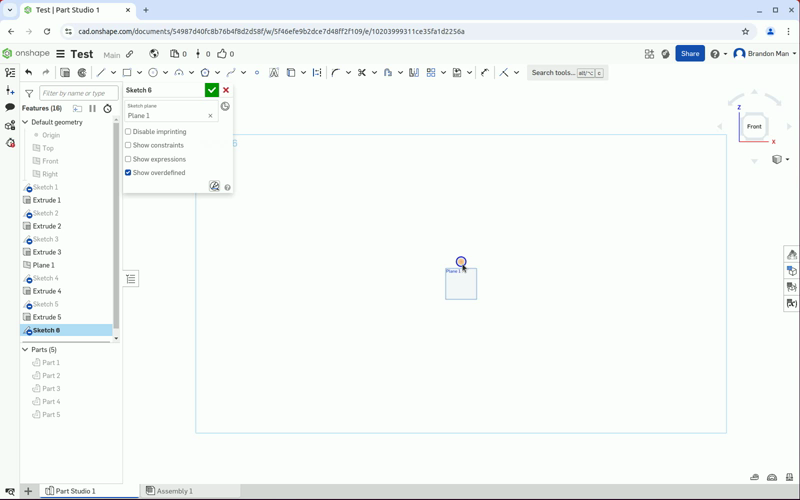
scroll(6)
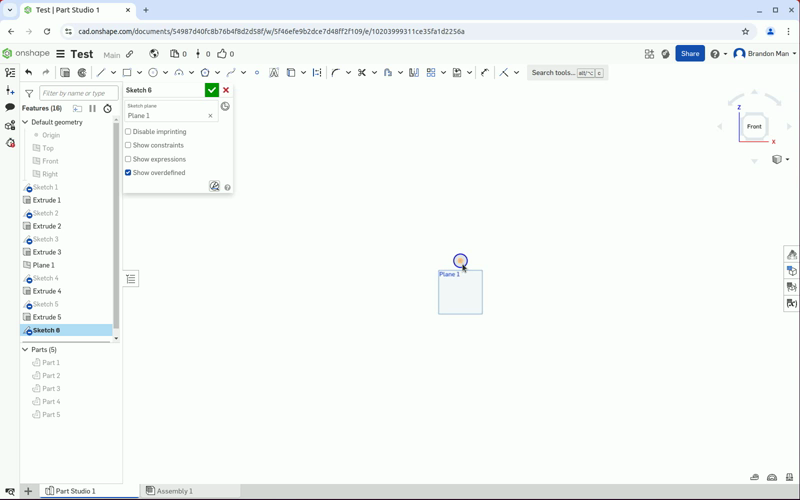
scroll(6)
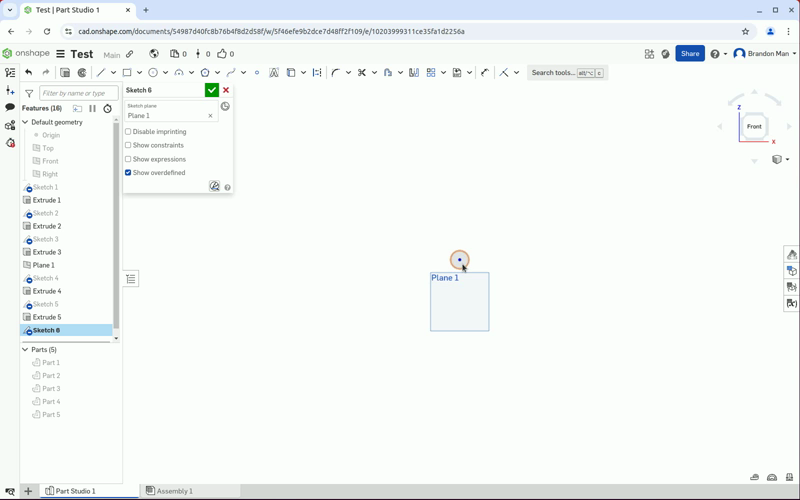
scroll(6)
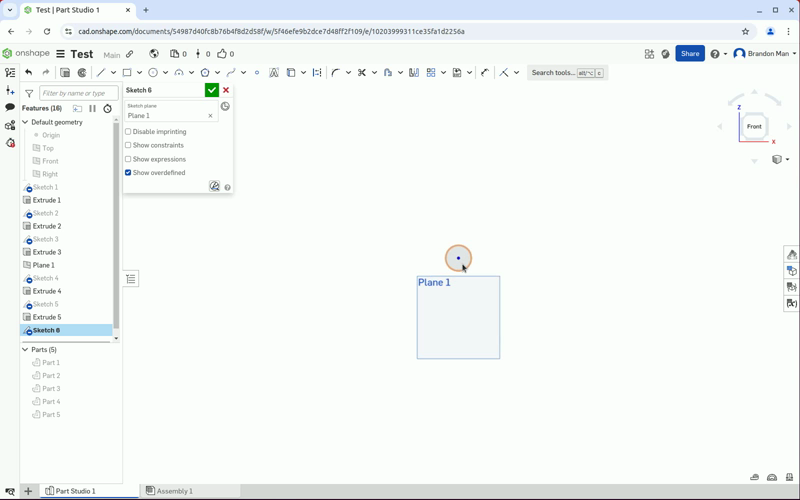
scroll(6)
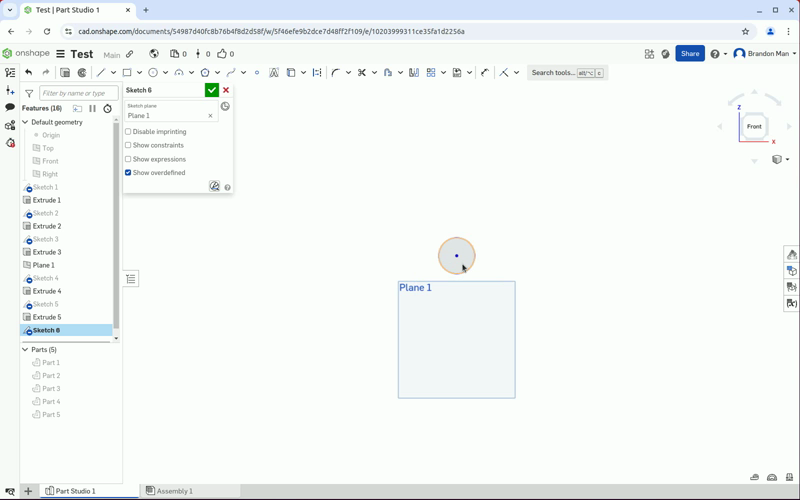
scroll(6)
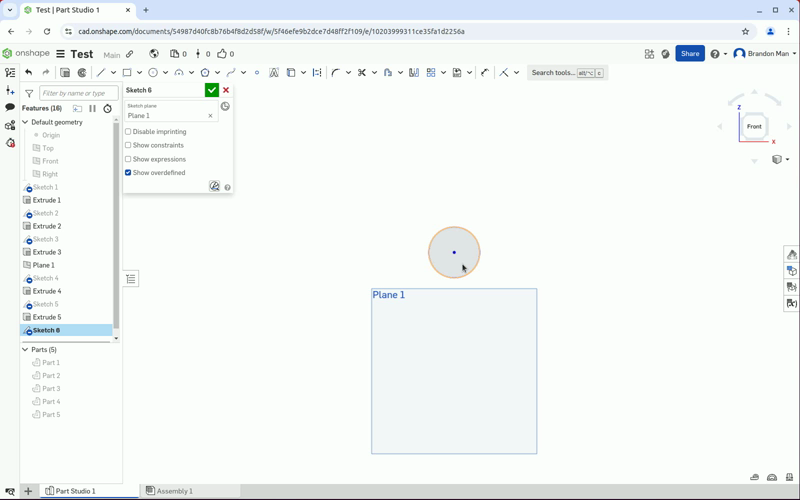
scroll(6)
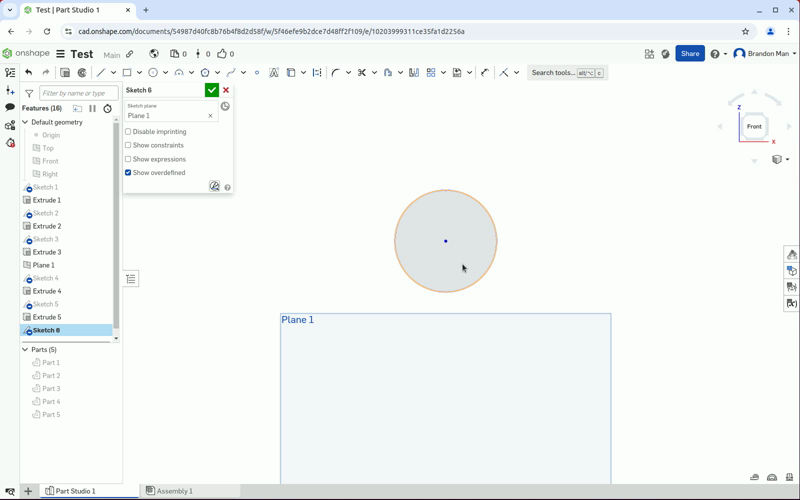
click(462, 263)
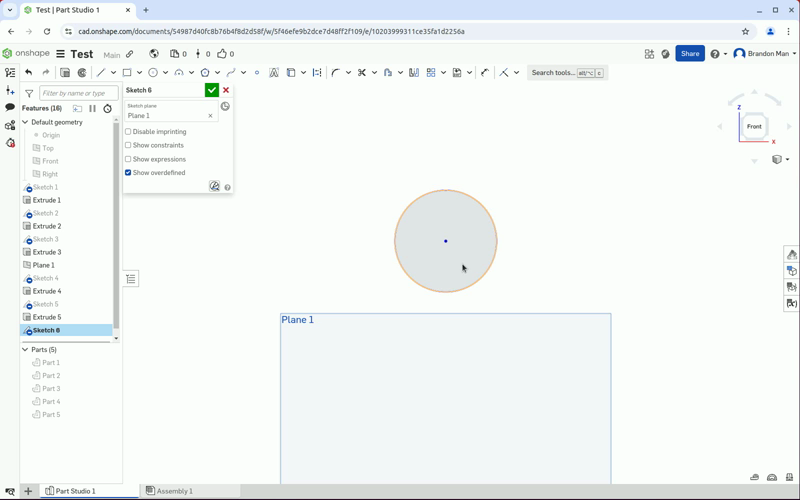
scroll(-6)
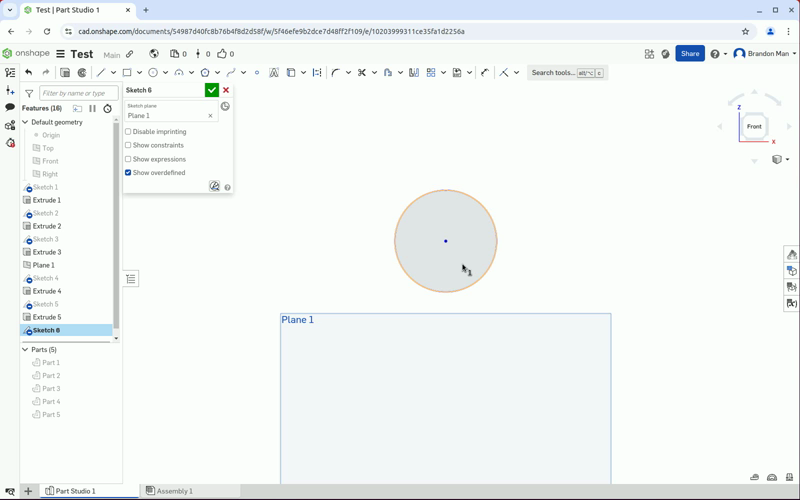
scroll(-6)
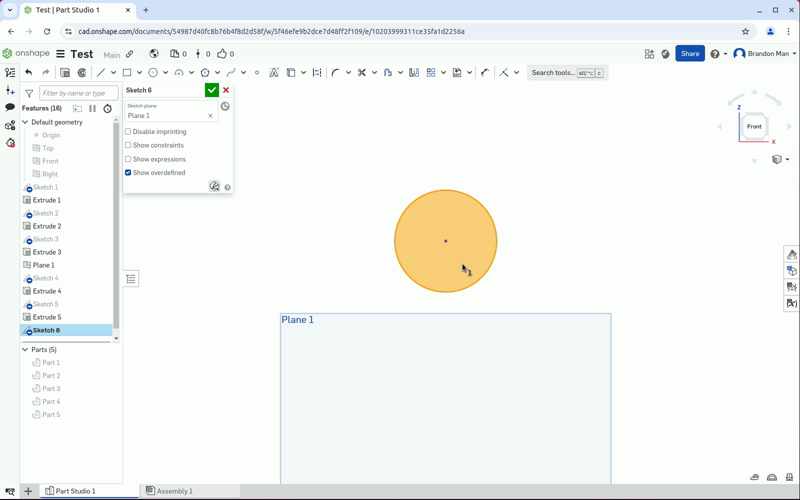
scroll(-6)
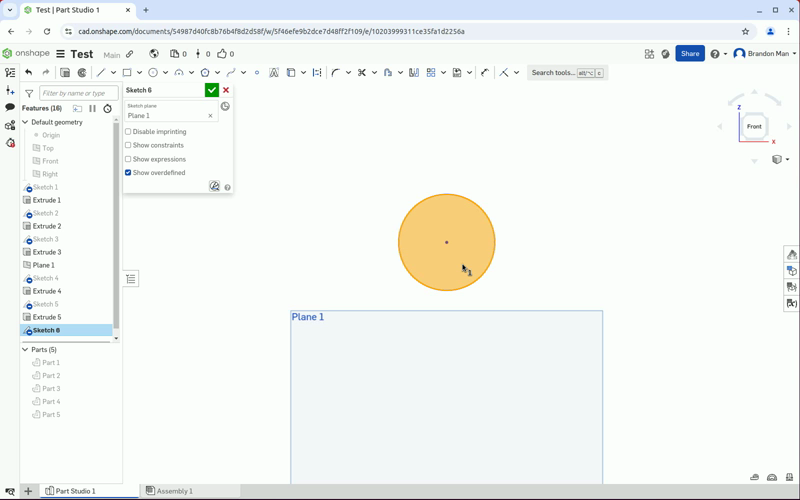
scroll(-6)
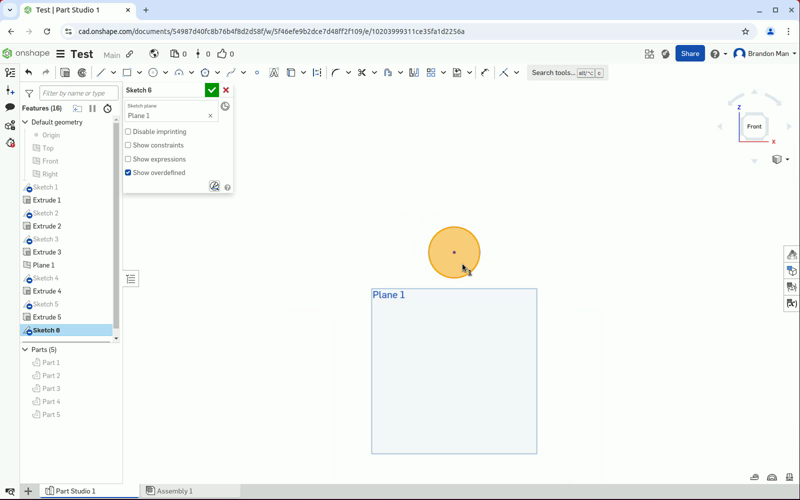
scroll(-6)
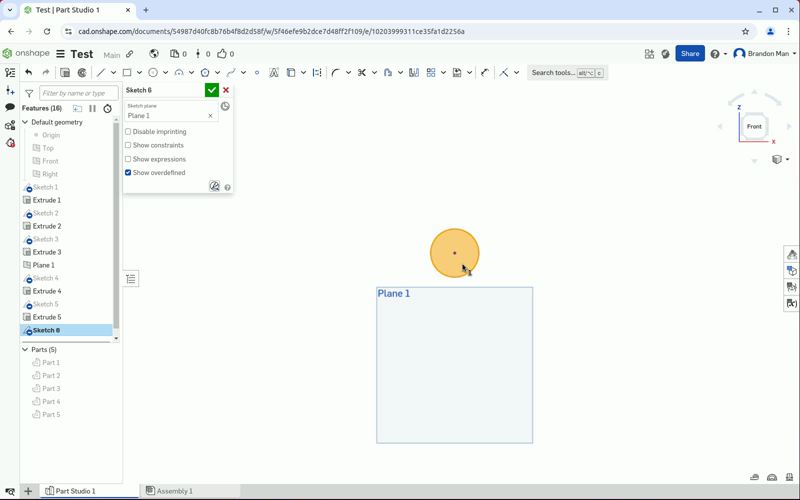
scroll(-6)
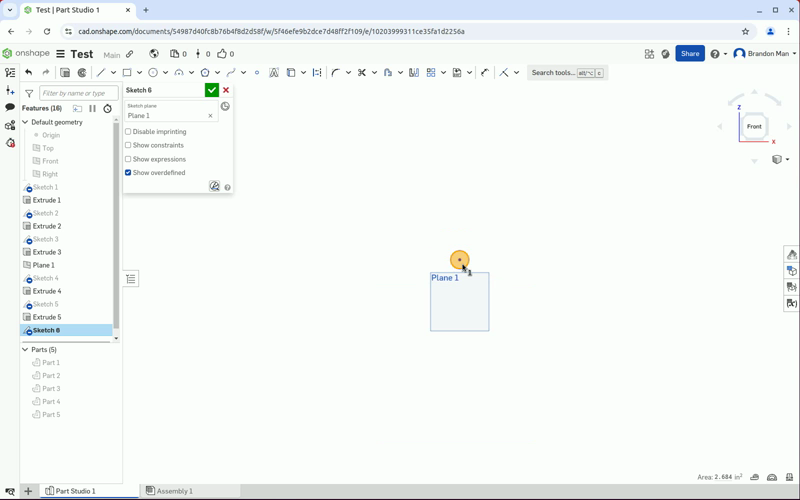
scroll(-6)
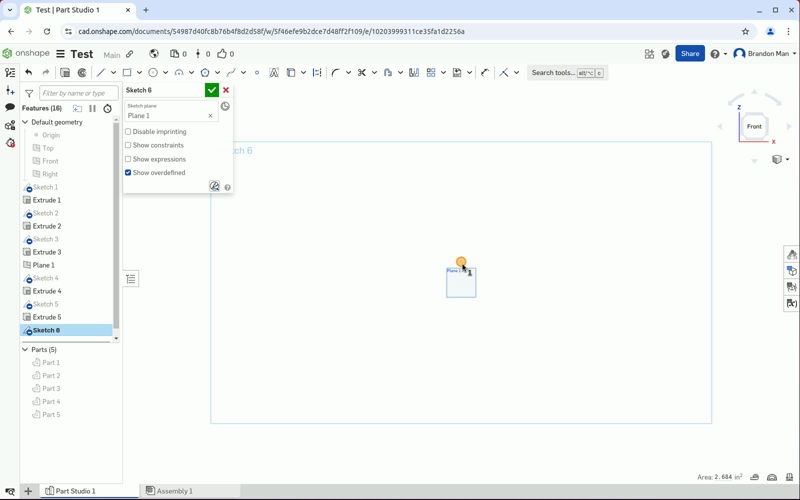
mouse_move(73, 352)
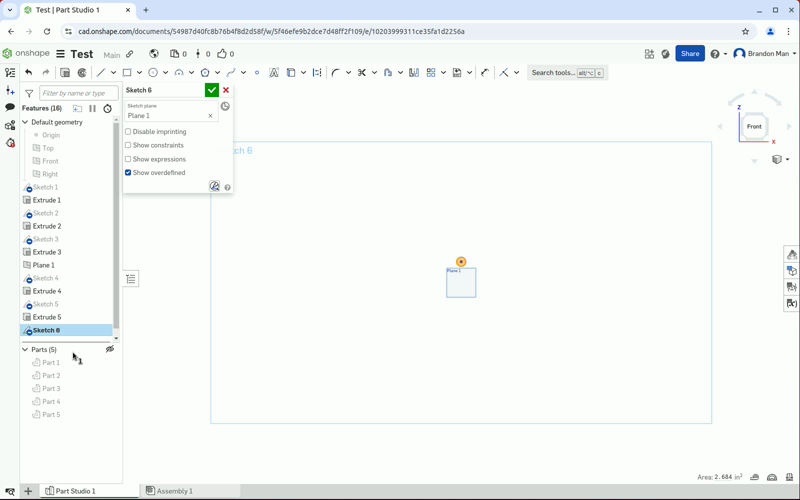
key(shift+y)
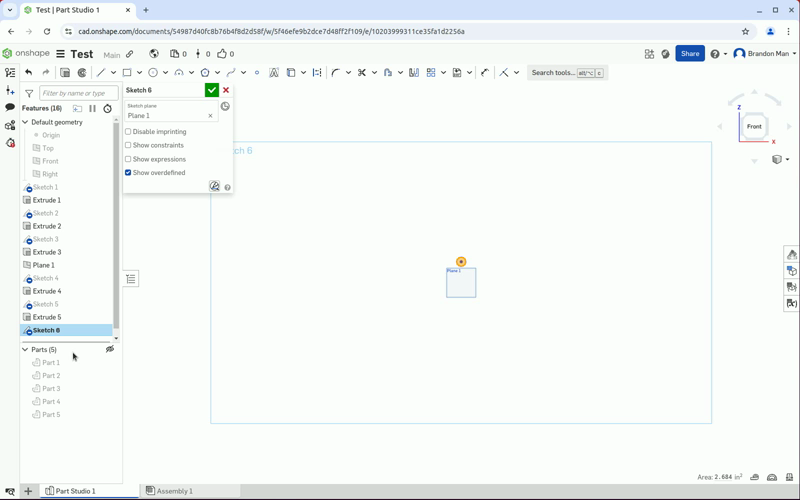
key(shift+e)
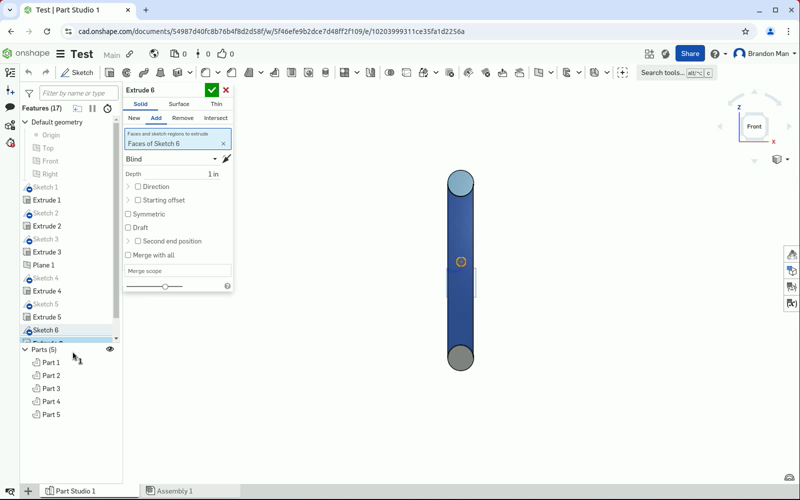
mouse_move(143, 106)
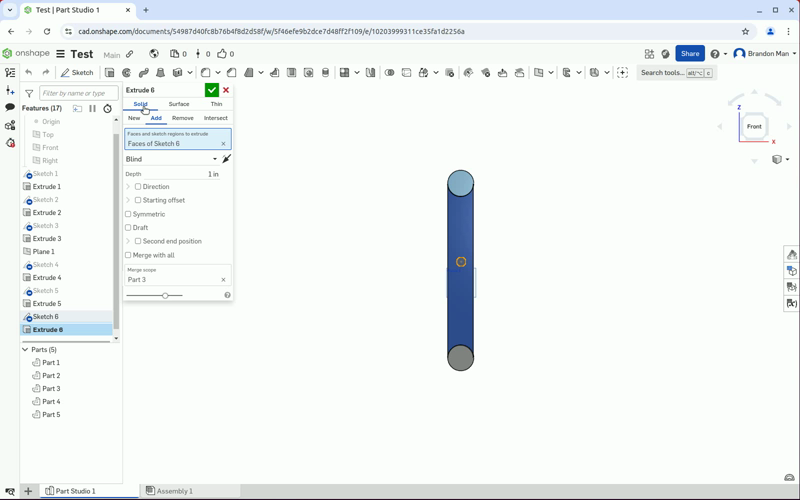
click(143, 106)
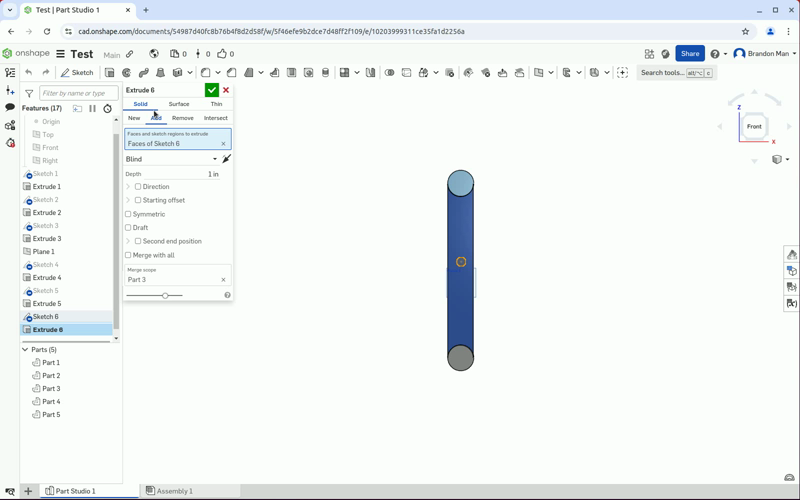
mouse_move(186, 120)
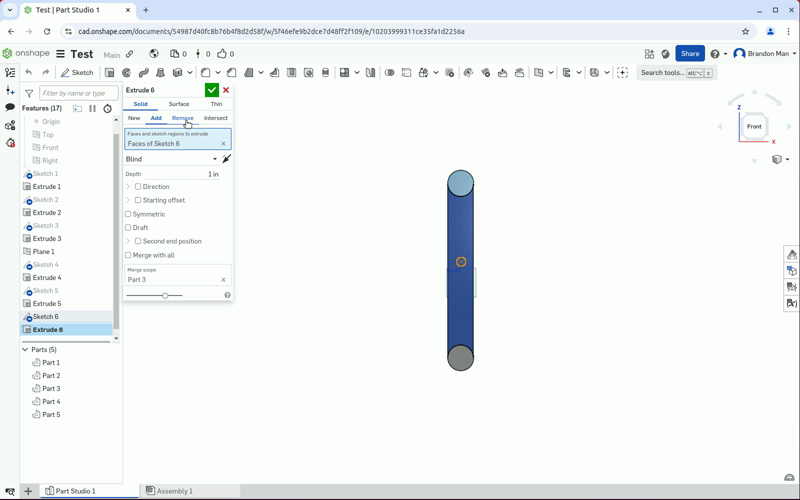
click(186, 120)
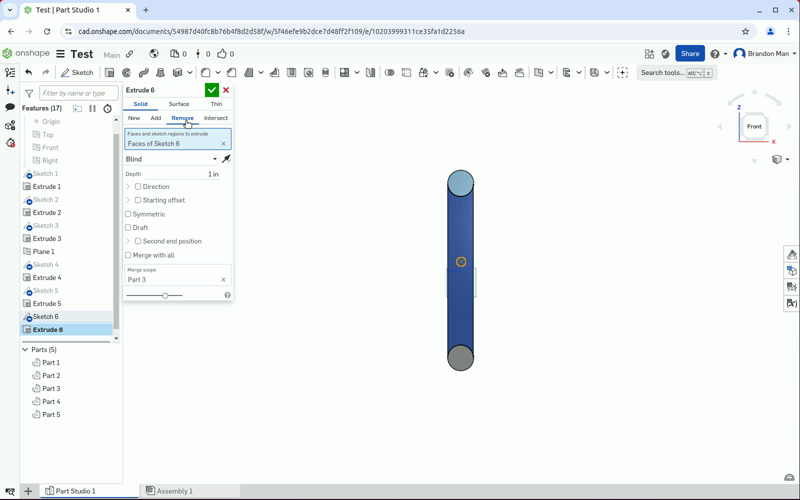
key(tab, 4)
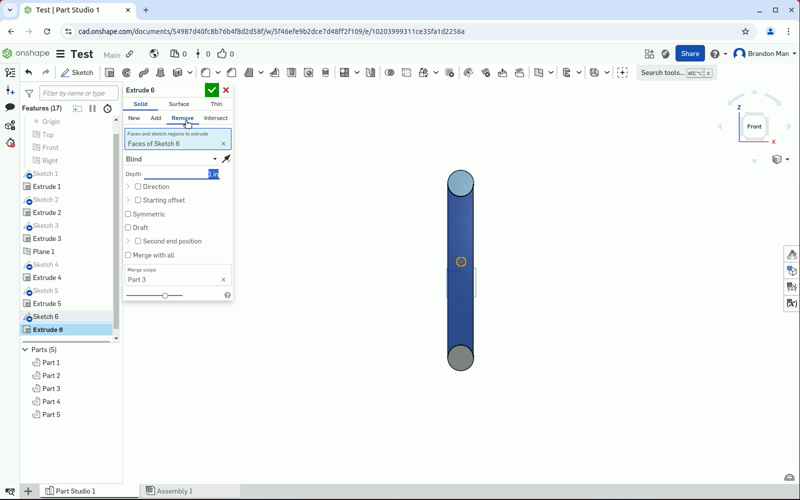
text(6.499)
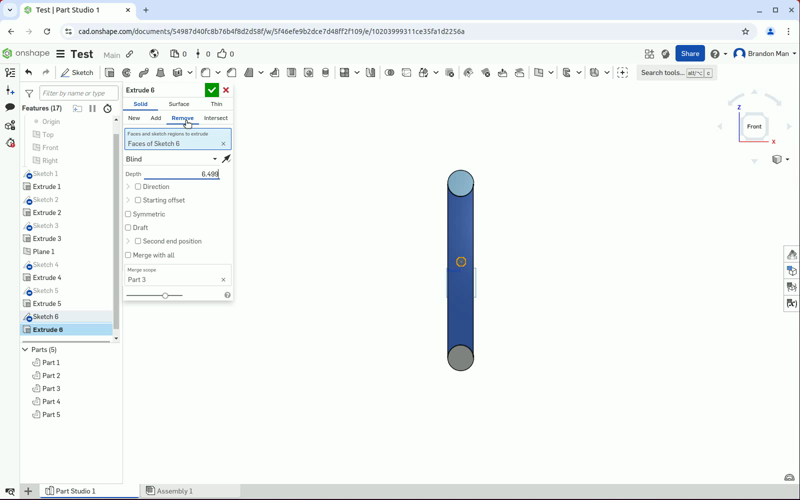
key(tab, 6)
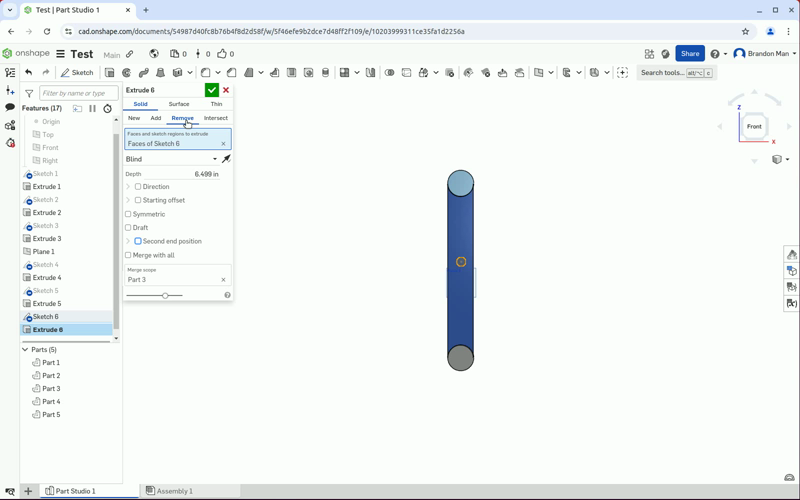
key(space)
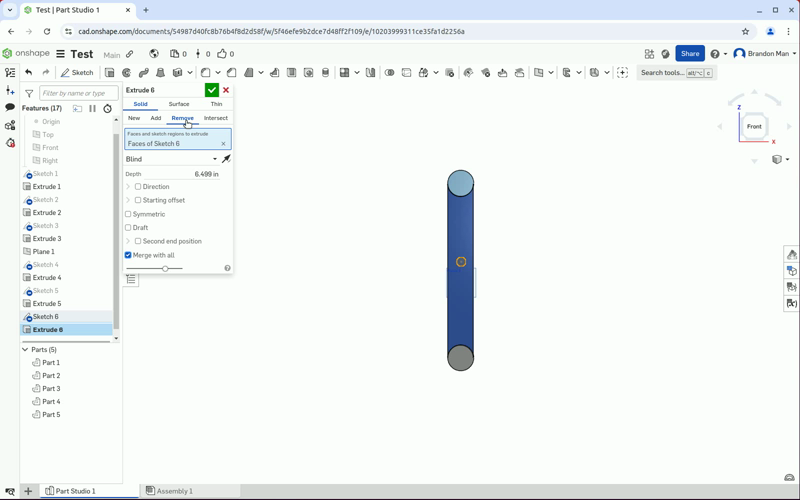
key(enter)
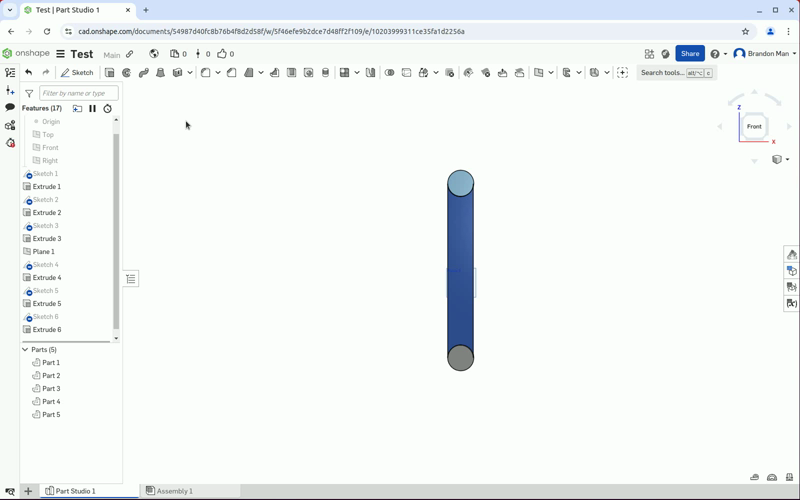
key(shift+h)
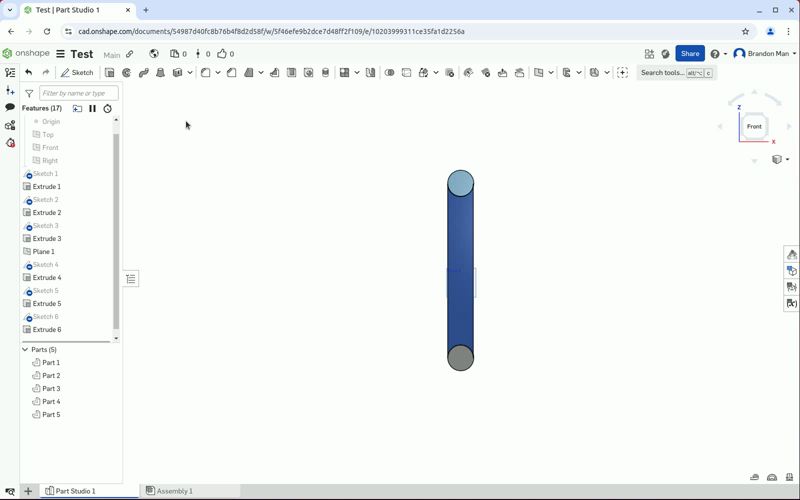
key(shift+h)
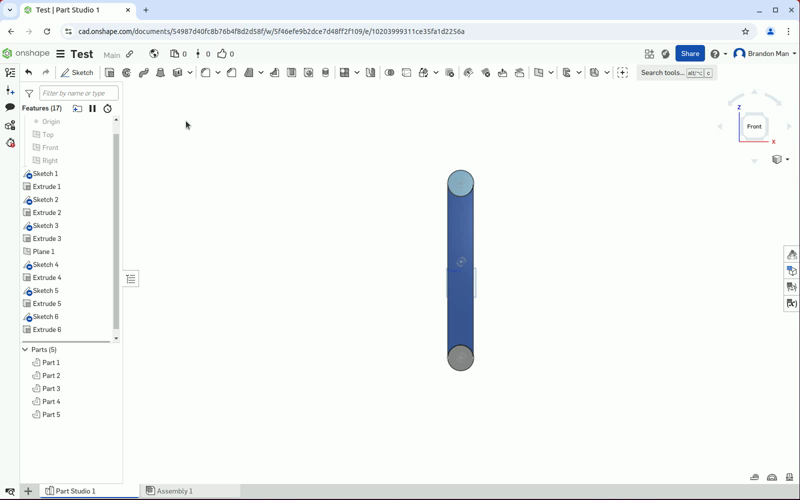
key(shift+7)
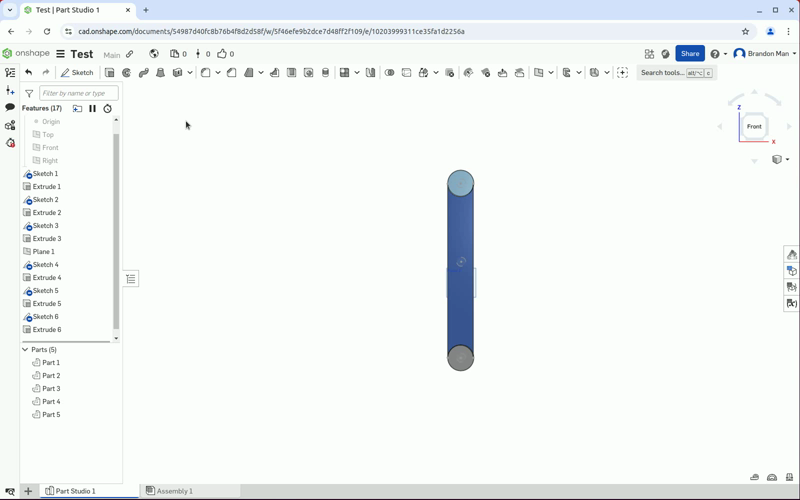
key(left, 2)
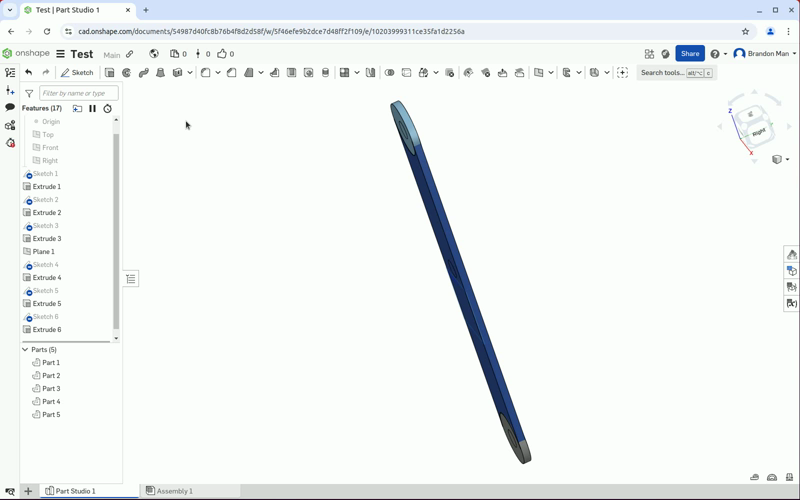
key(down, 2)
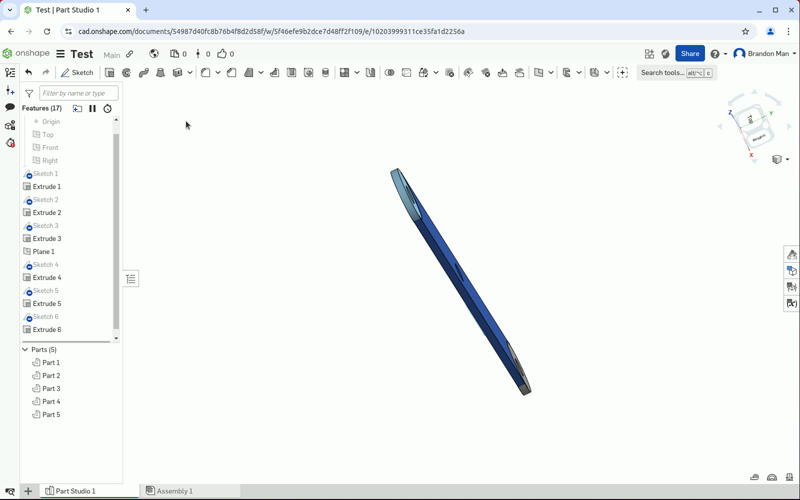
key(up, 2)
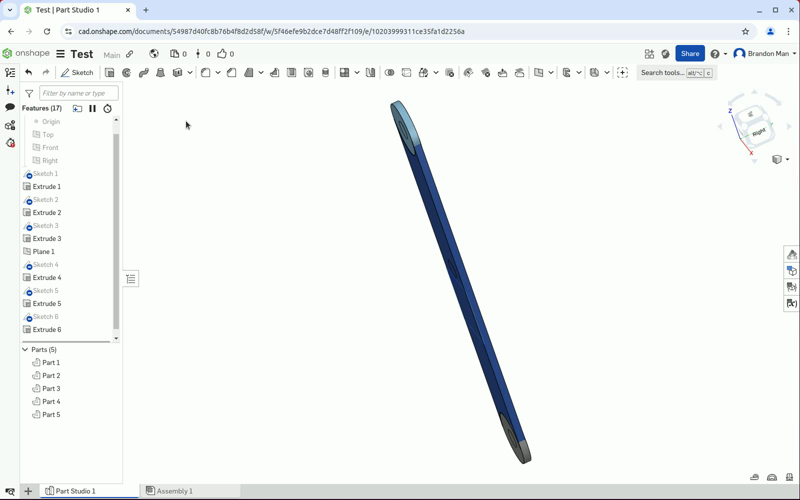
key(right, 2)
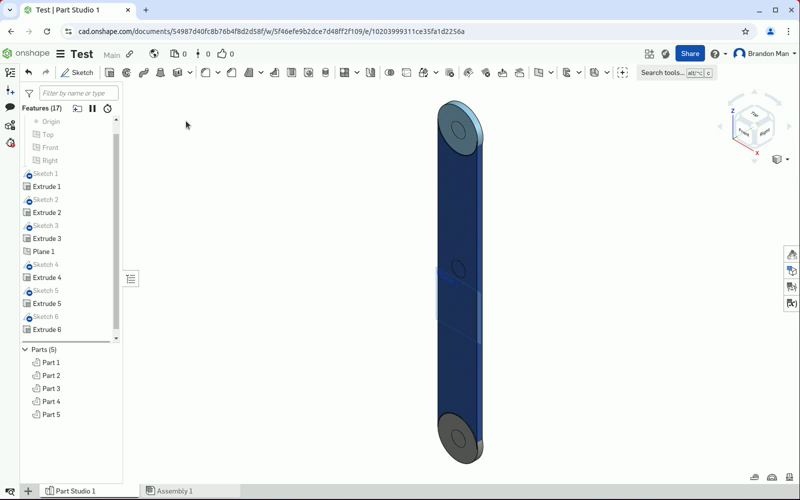
mouse_move(69, 176)
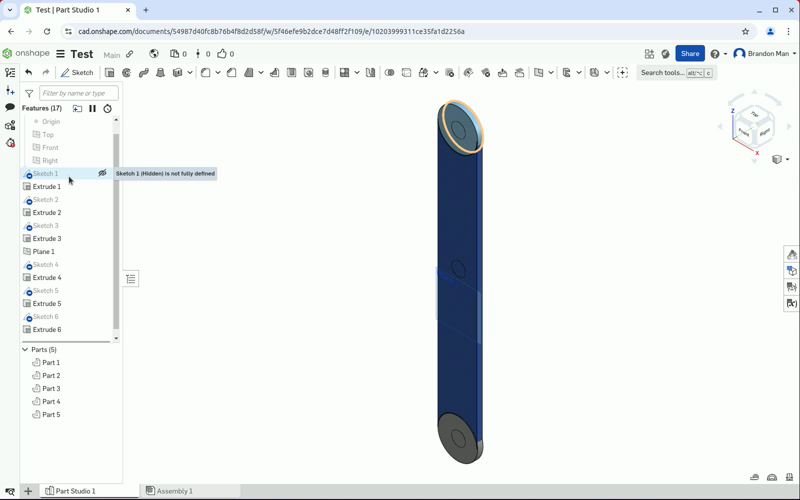
click(69, 176)